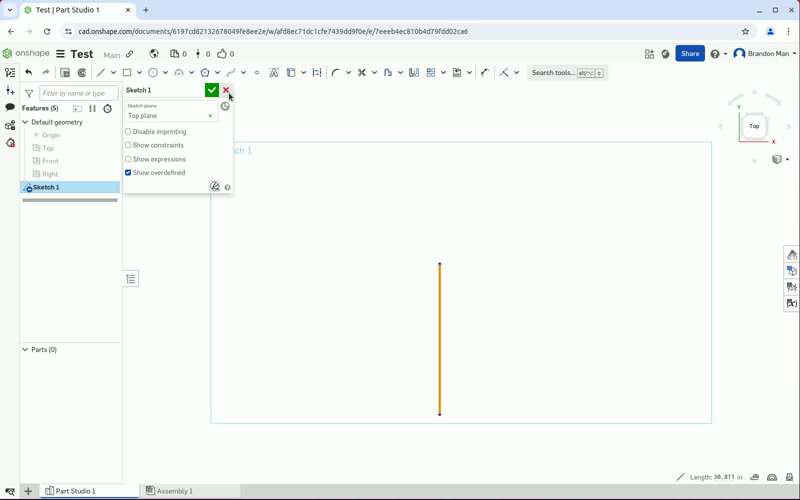
key(shift+h)
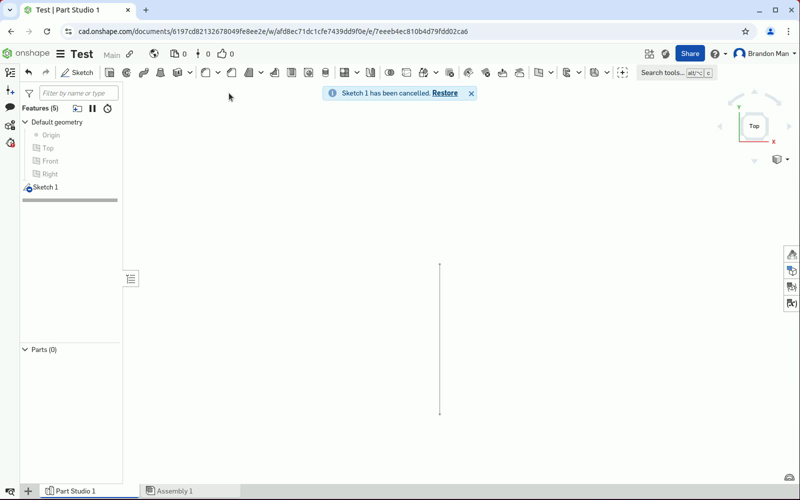
mouse_move(73, 352)
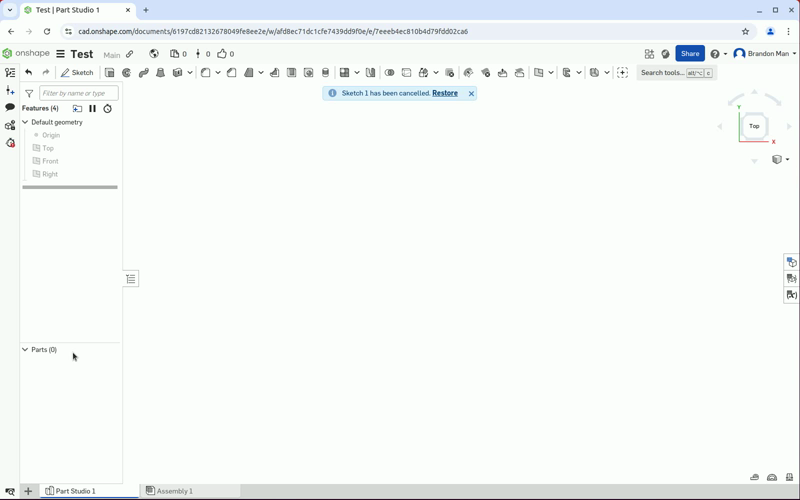
key(y)
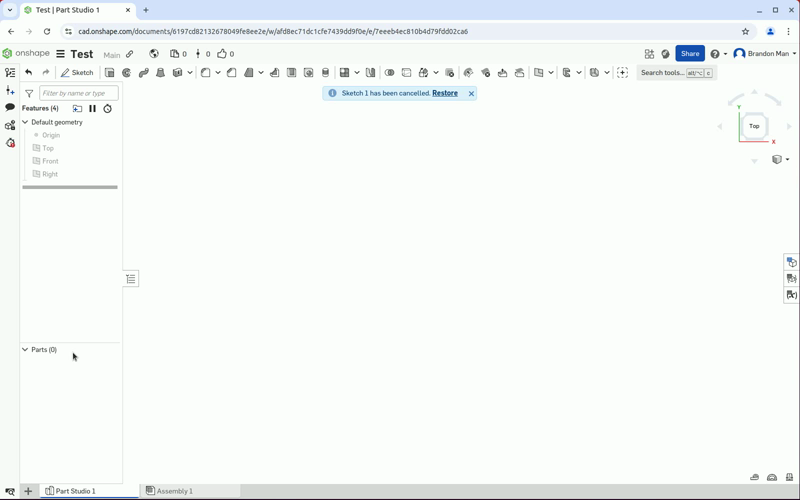
key(shift+p)
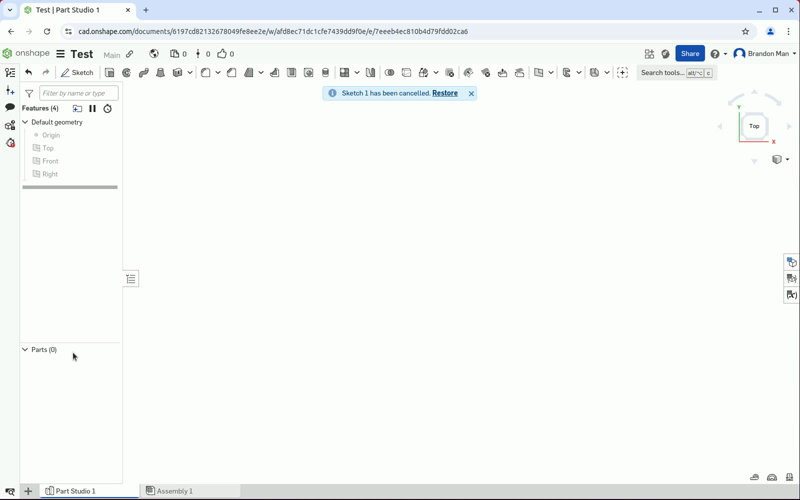
key(space)
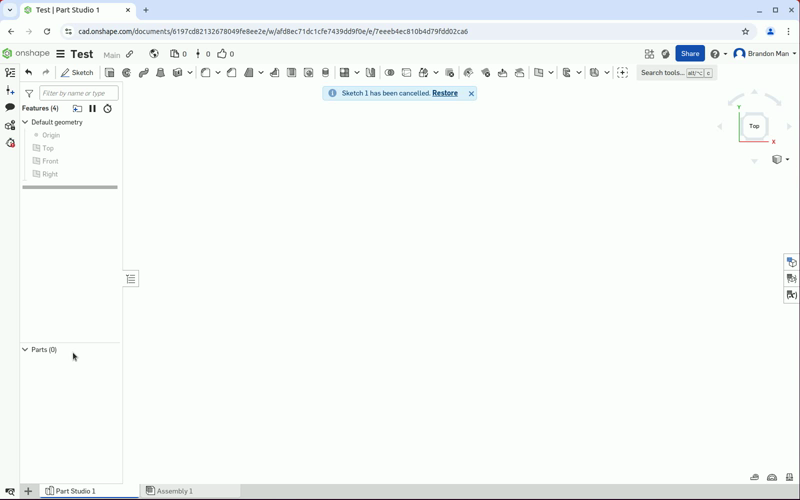
key_down(shift)
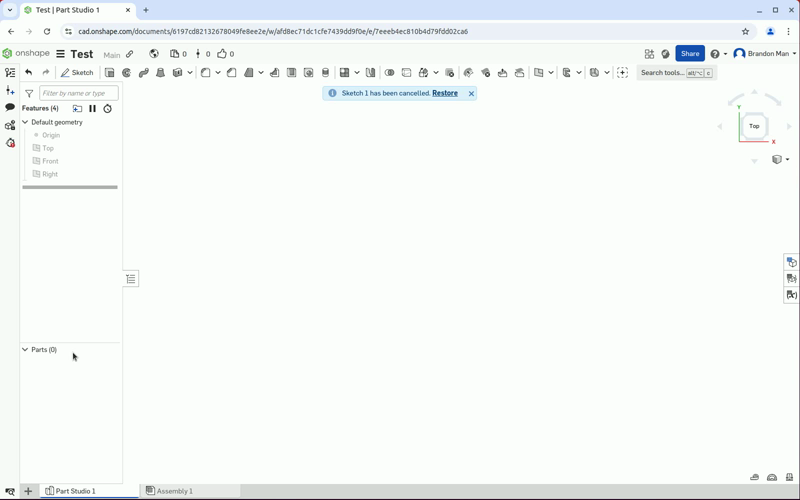
key(up)
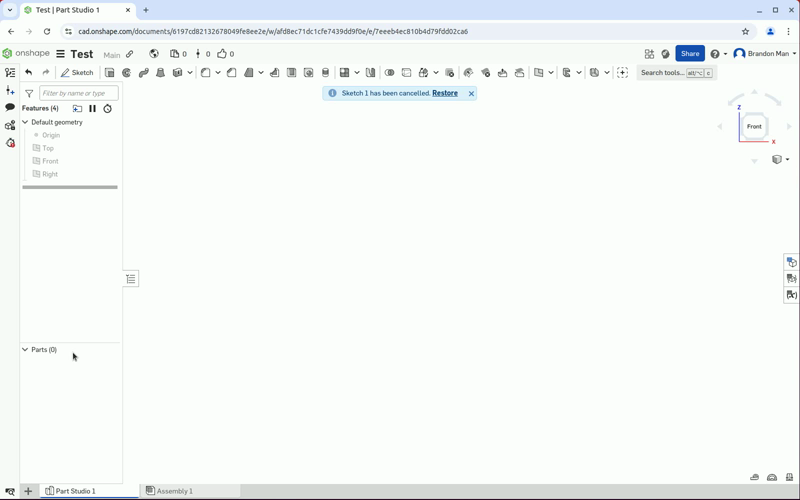
key_up(shift)
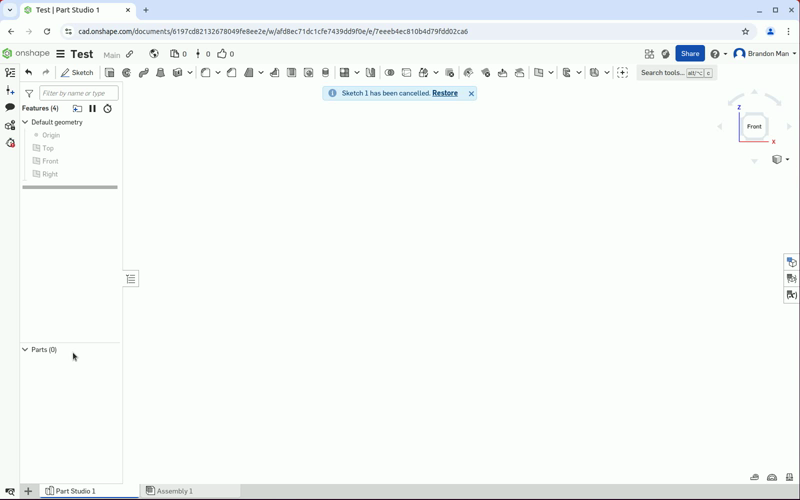
mouse_move(73, 352)
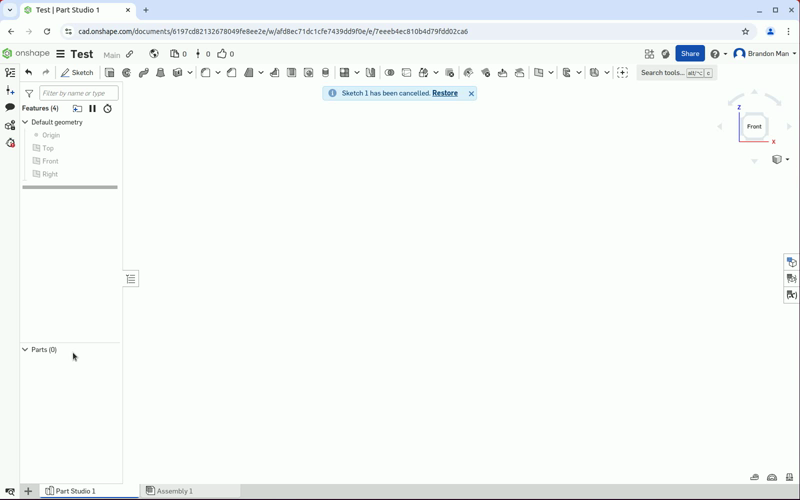
key(shift+y)
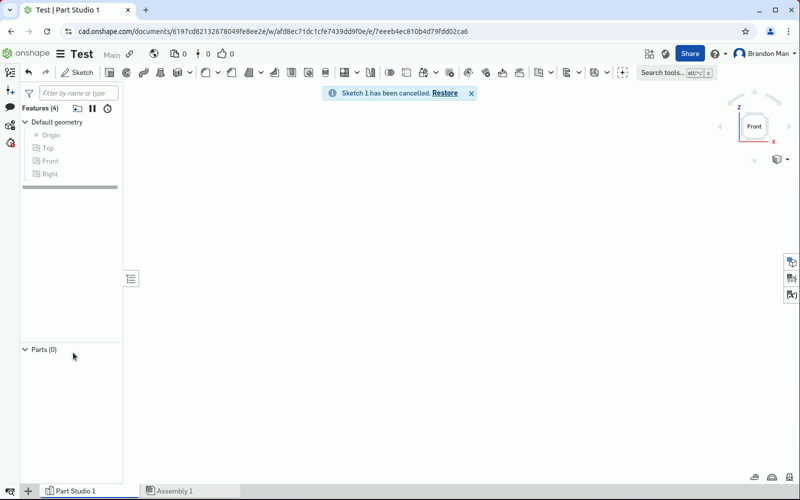
key(shift+s)
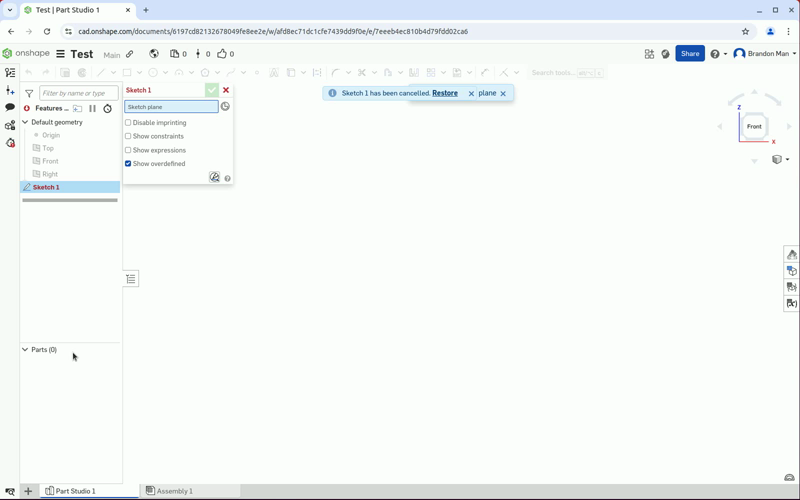
mouse_move(73, 163)
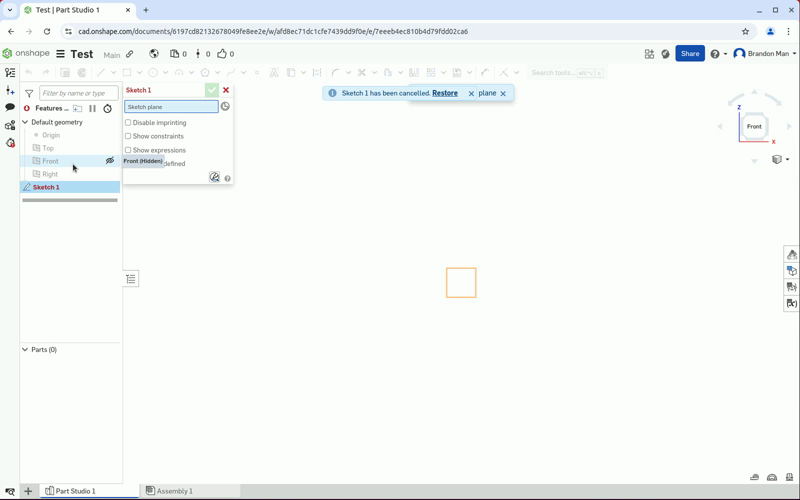
click(73, 163)
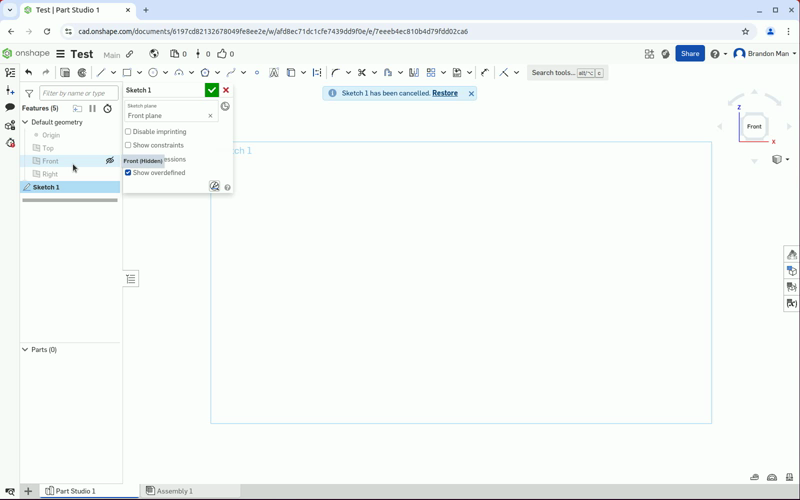
mouse_move(73, 352)
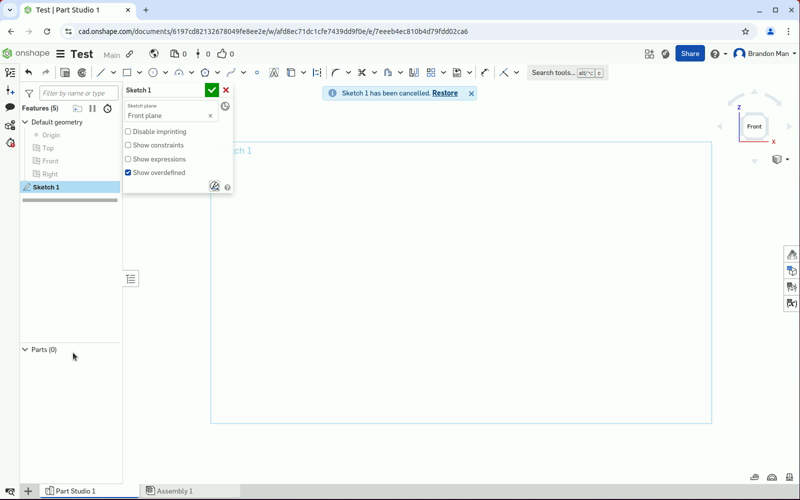
key(y)
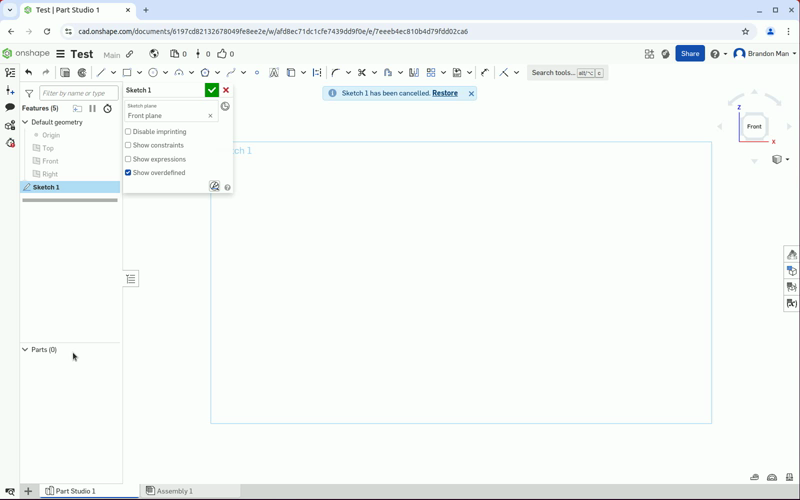
key(l)
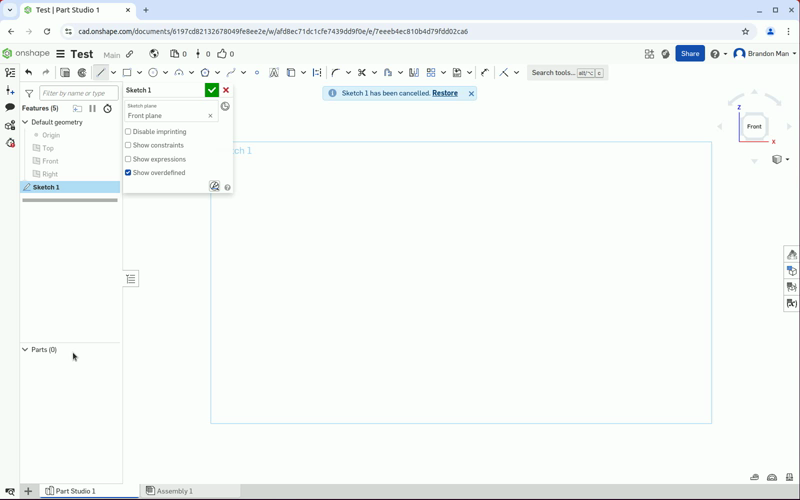
key_down(shift)
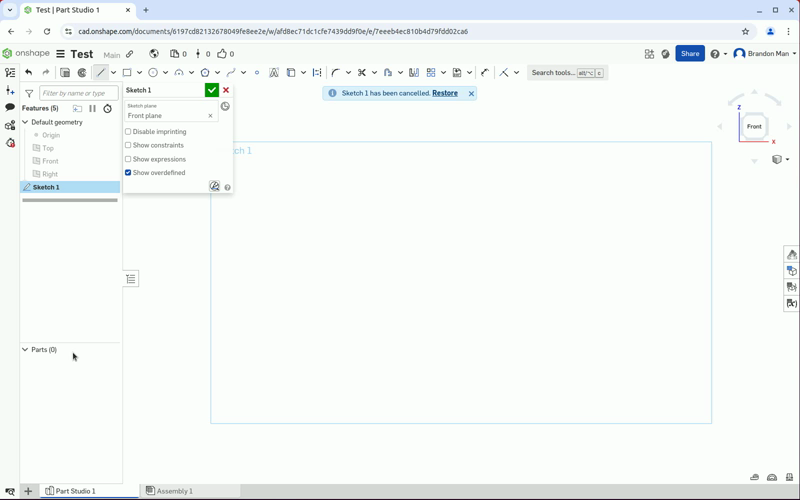
mouse_move(460, 282)
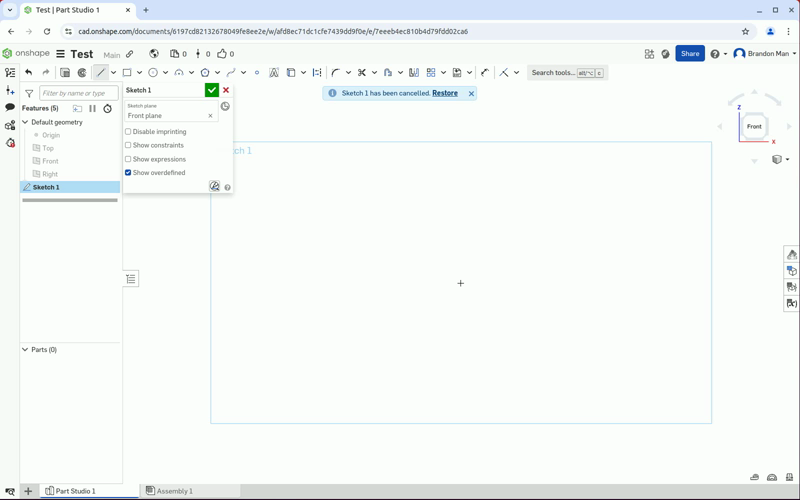
click(460, 282)
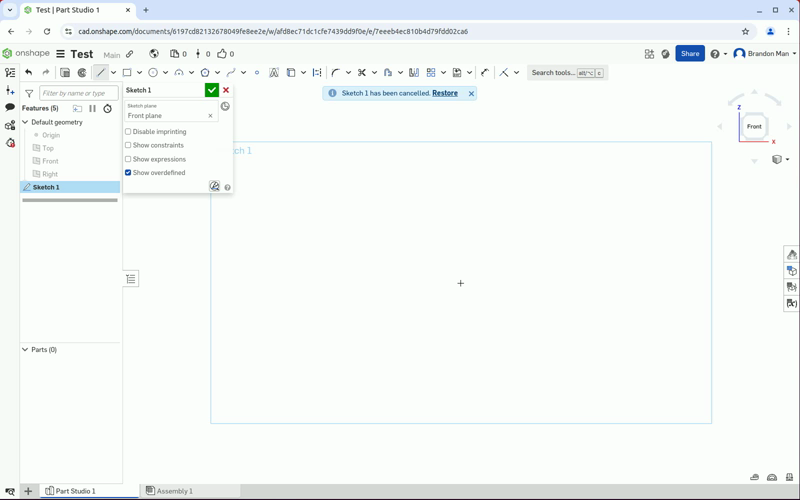
key_up(shift)
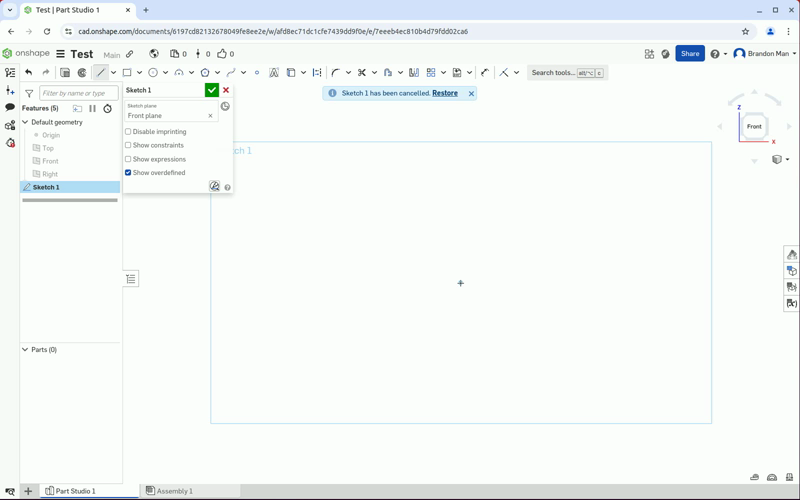
key_down(shift)
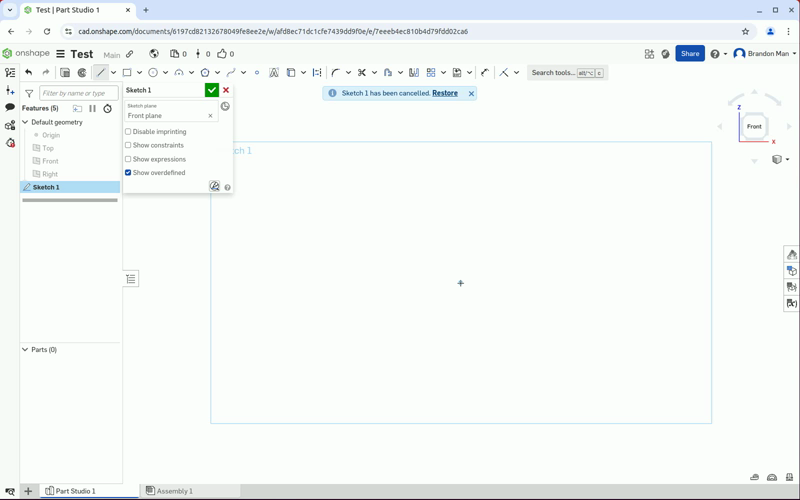
mouse_move(490, 282)
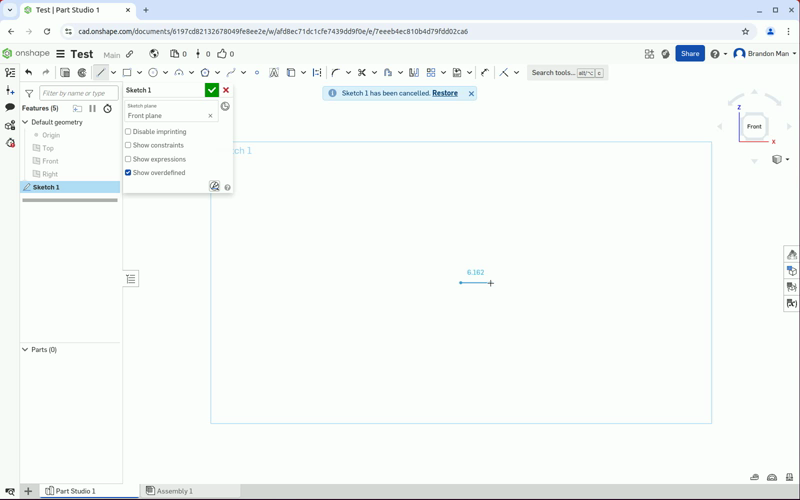
mouse_move(477, 282)
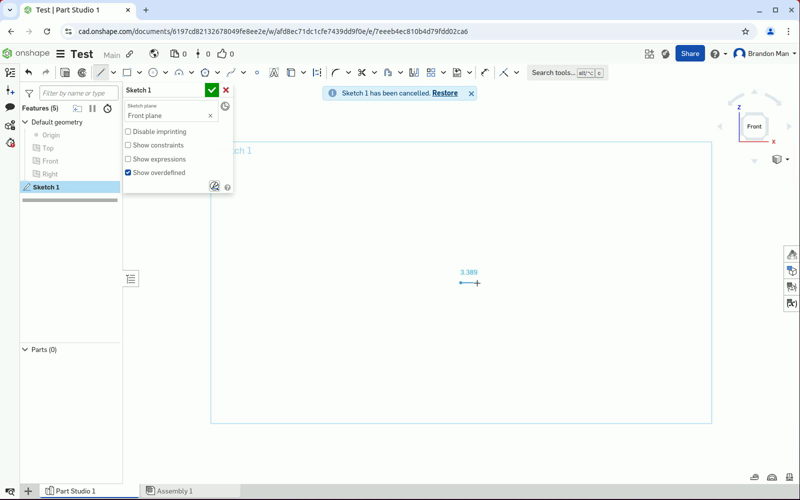
click(477, 282)
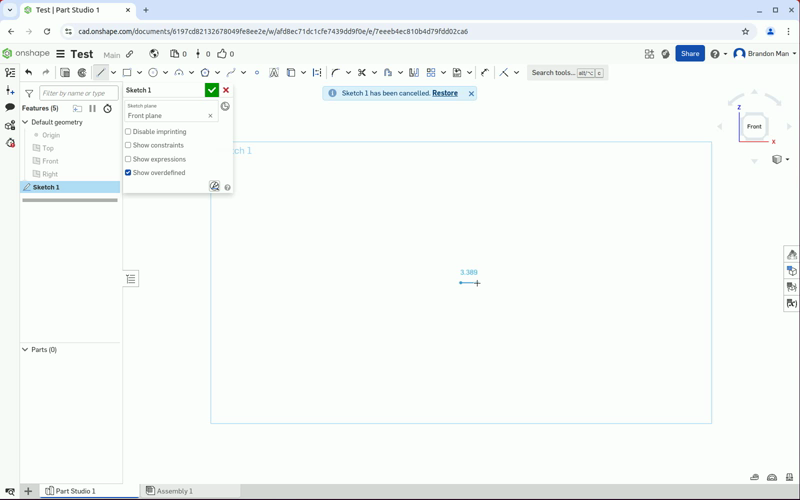
key_up(shift)
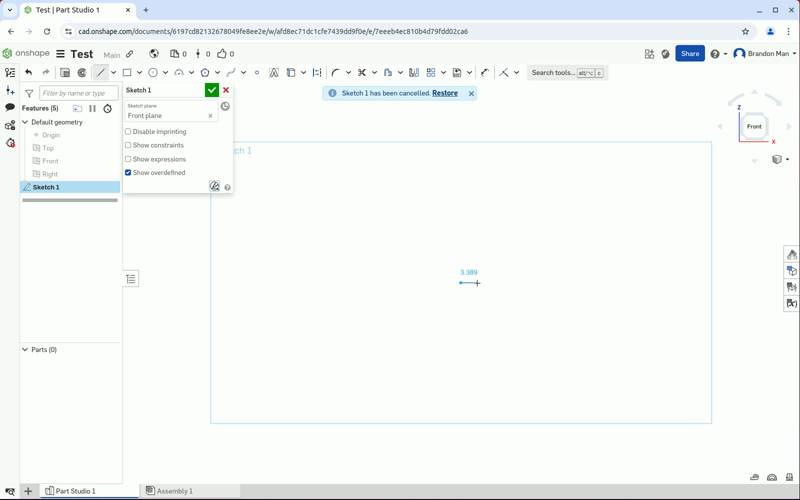
key_down(shift)
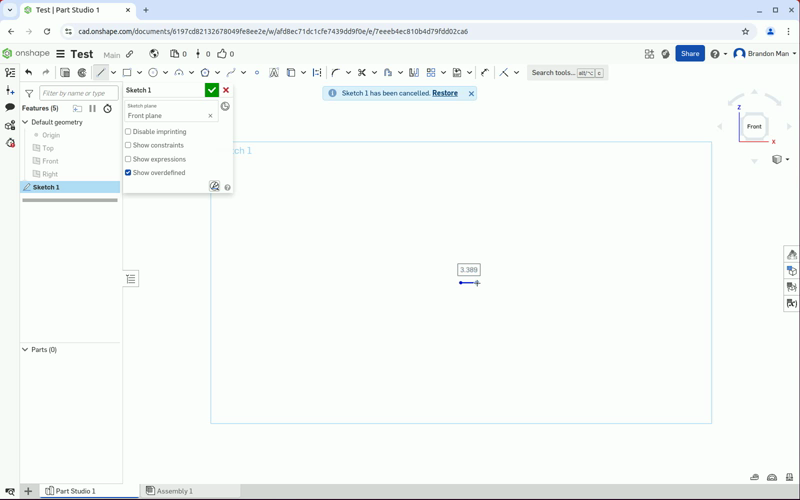
mouse_move(507, 282)
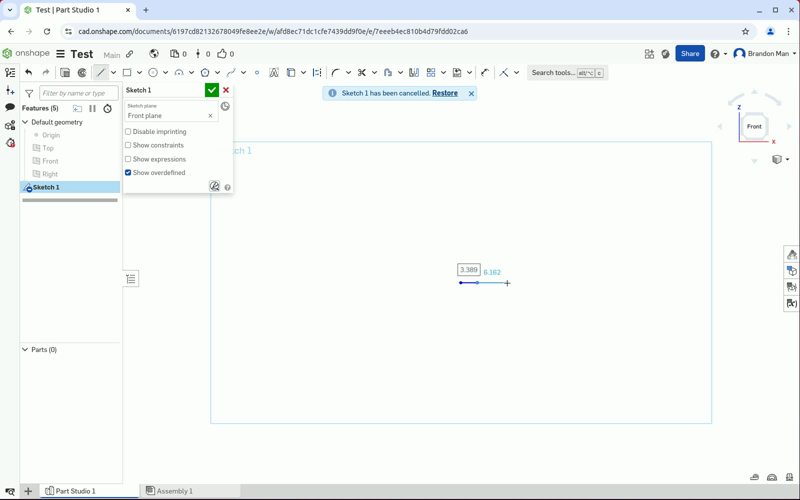
mouse_move(477, 278)
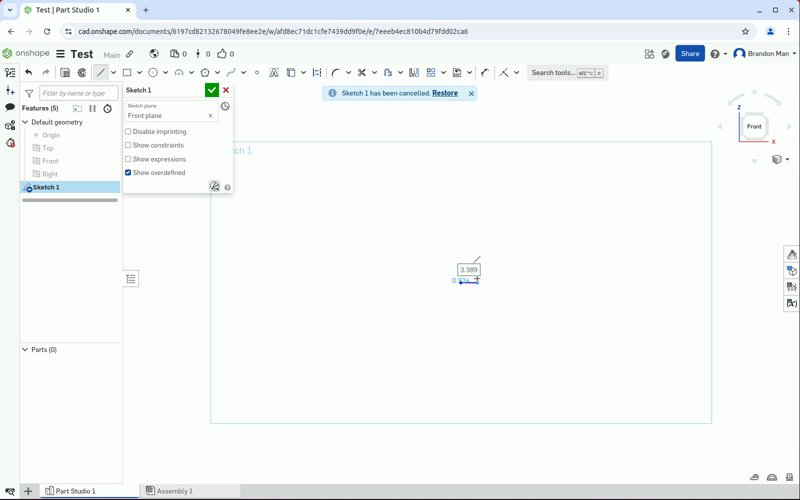
scroll(6)
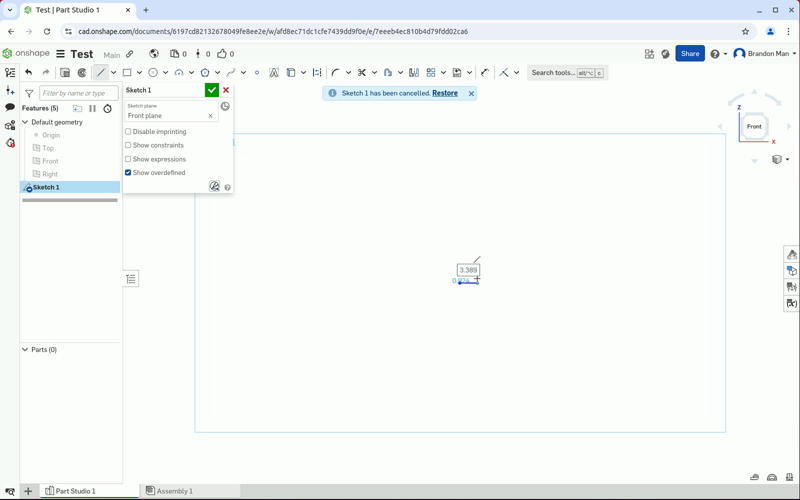
scroll(6)
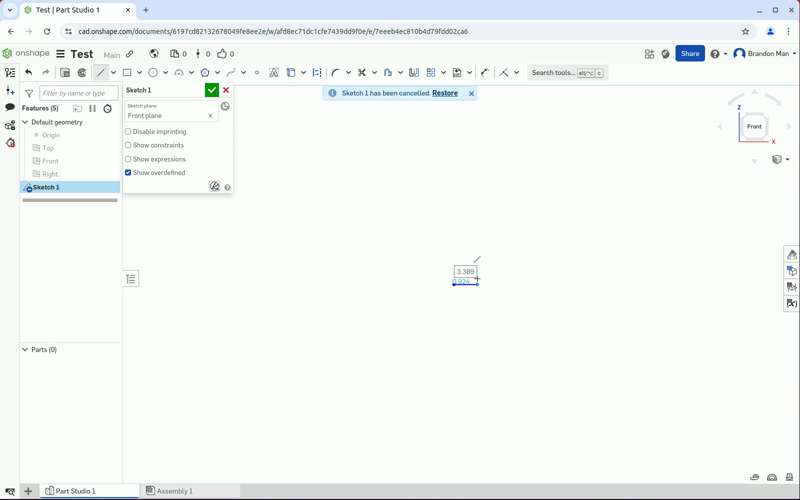
scroll(6)
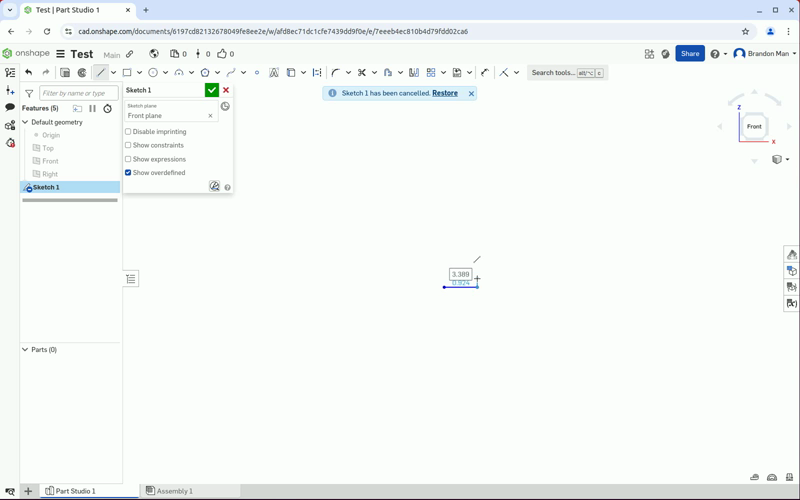
scroll(6)
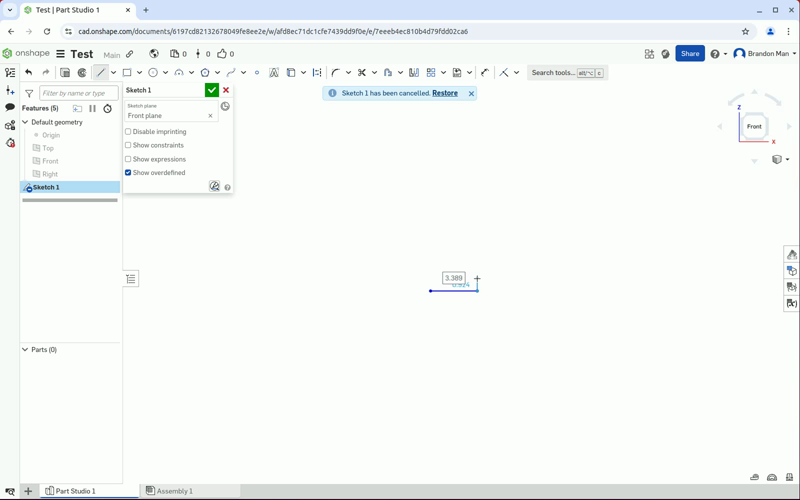
scroll(6)
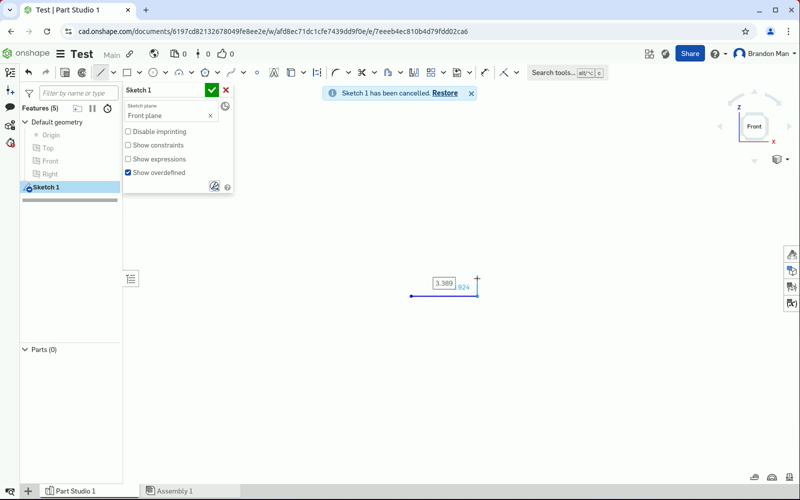
scroll(6)
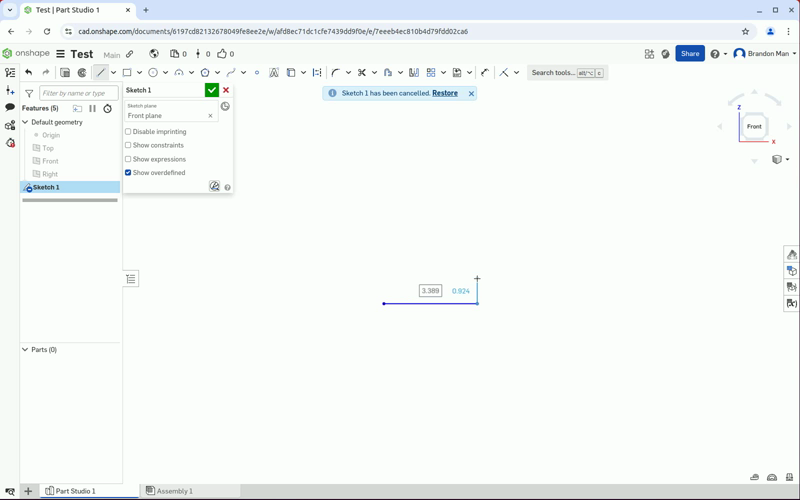
scroll(6)
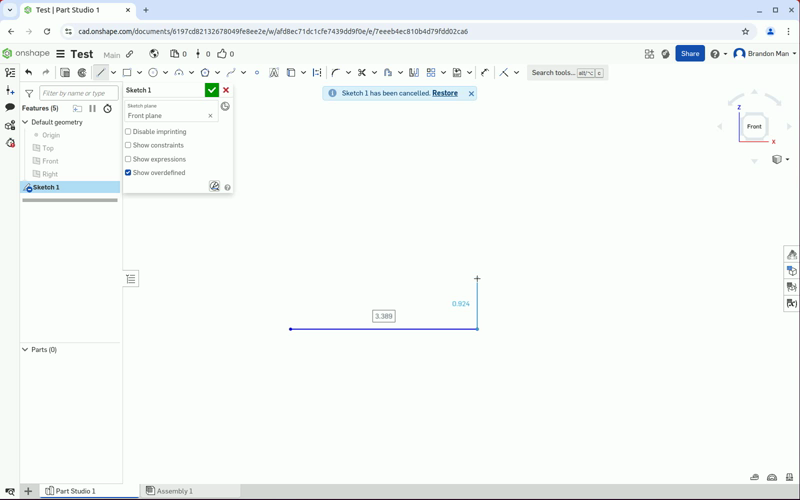
click(477, 278)
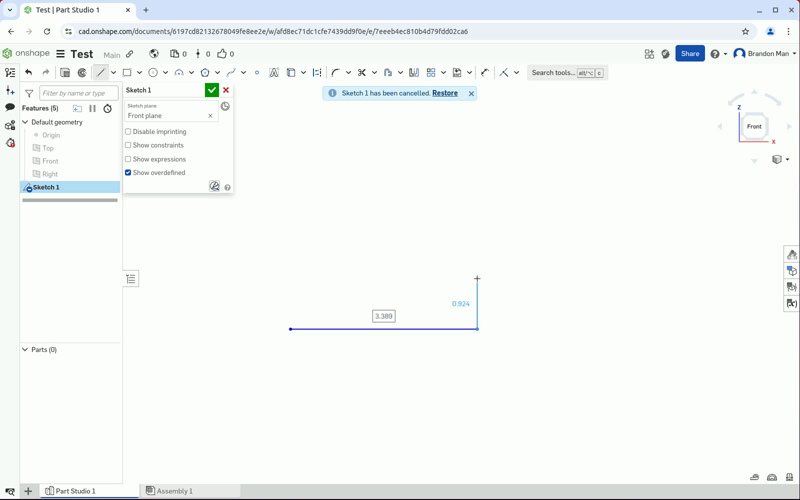
scroll(-6)
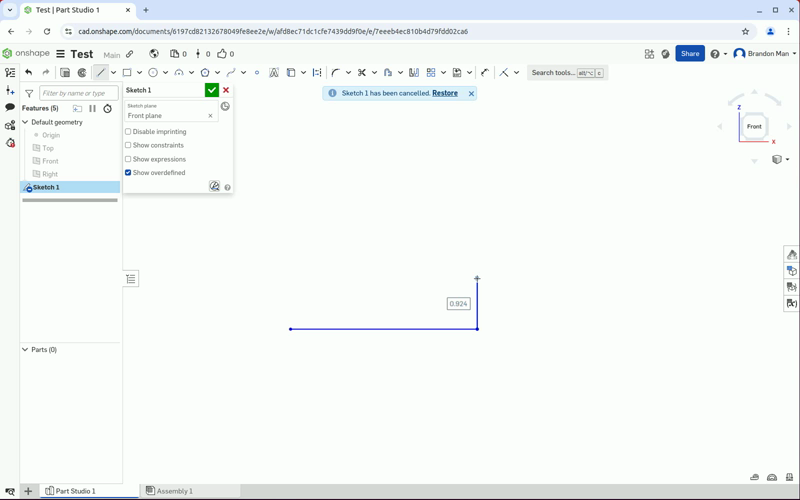
scroll(-6)
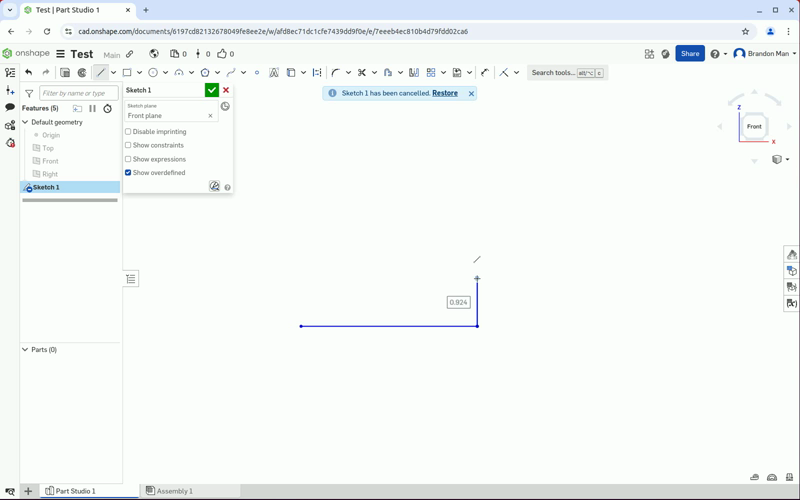
scroll(-6)
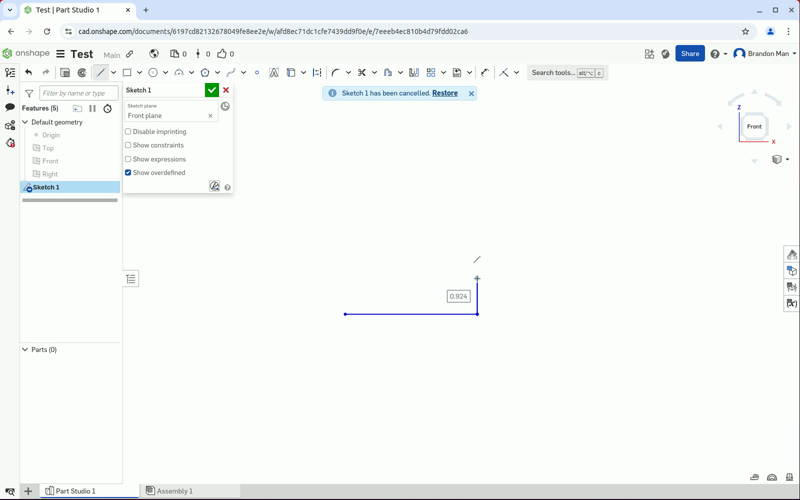
scroll(-6)
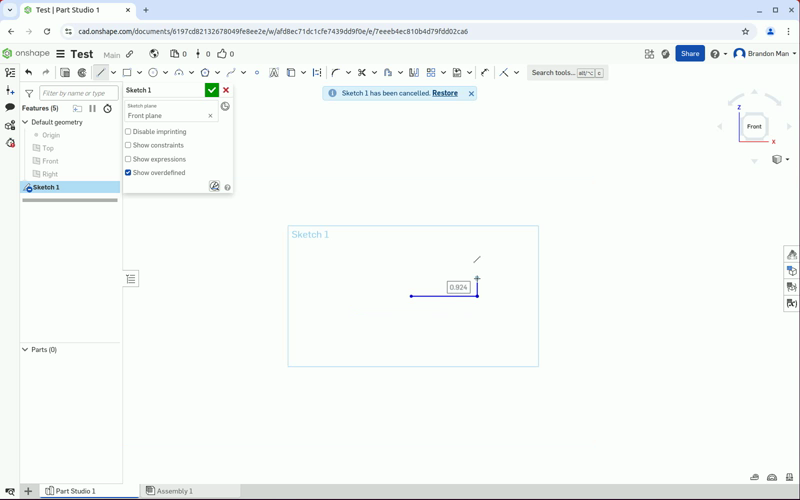
scroll(-6)
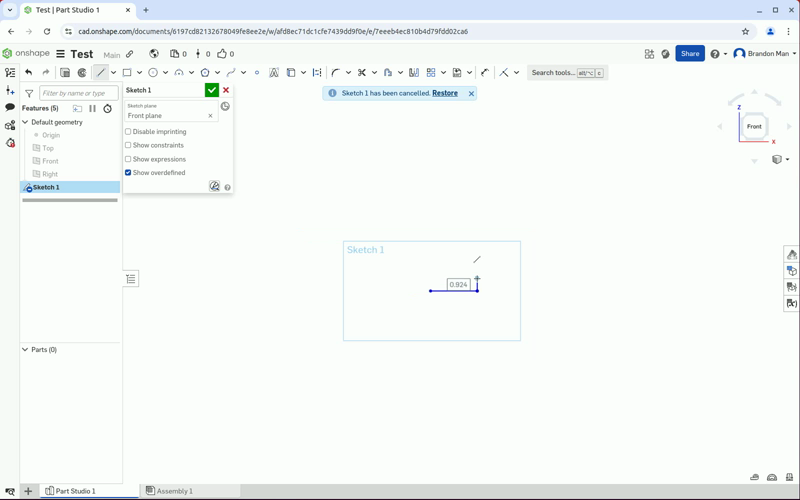
scroll(-6)
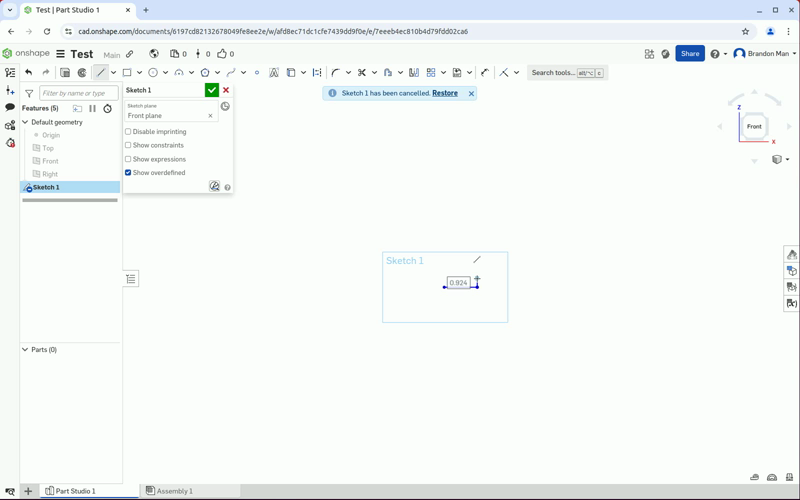
scroll(-6)
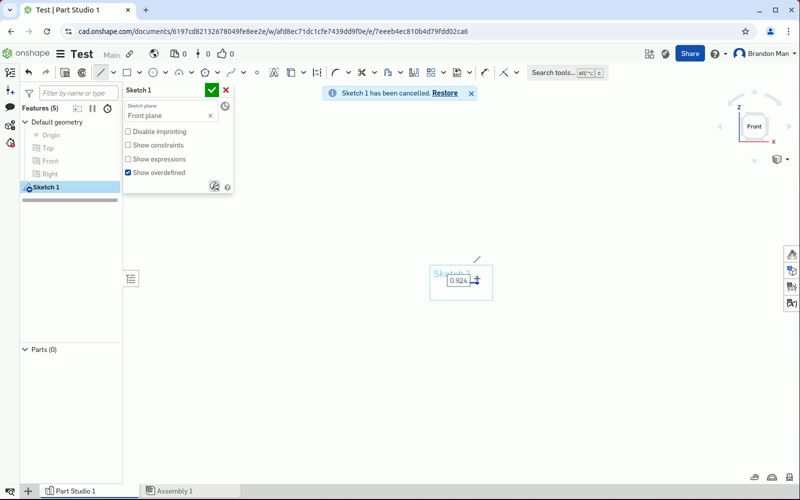
key_up(shift)
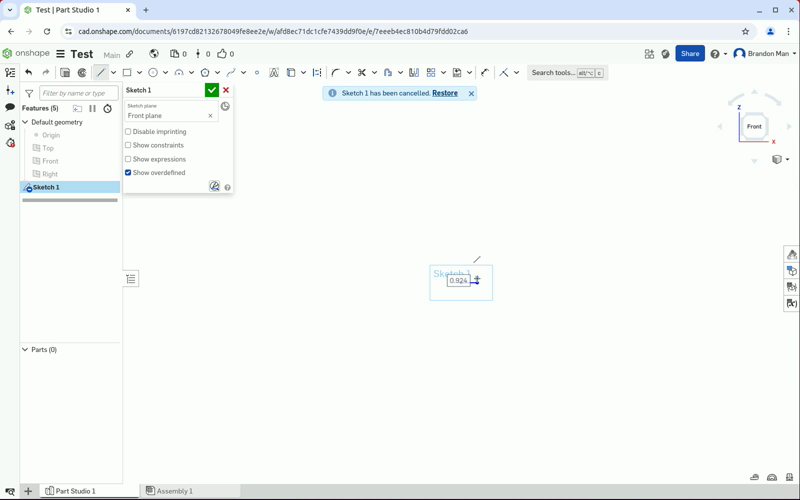
key_down(shift)
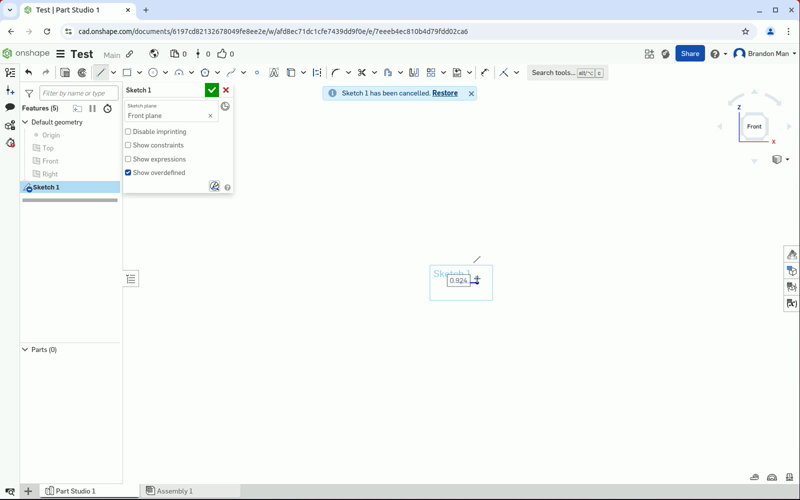
mouse_move(507, 278)
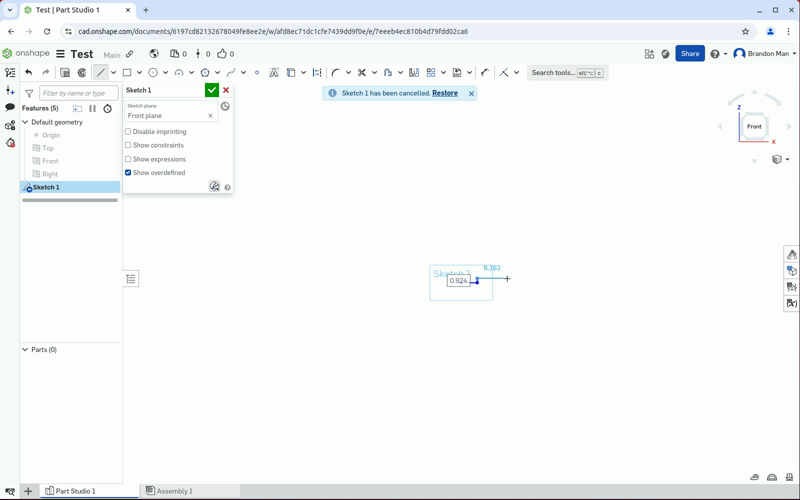
mouse_move(460, 278)
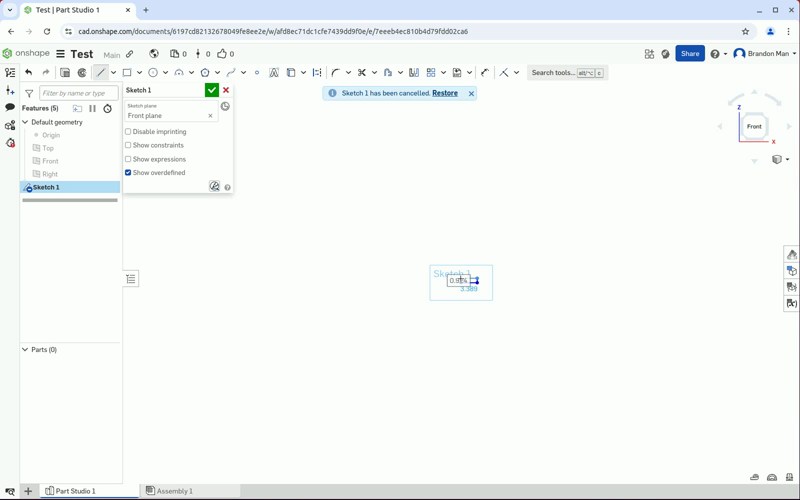
click(460, 278)
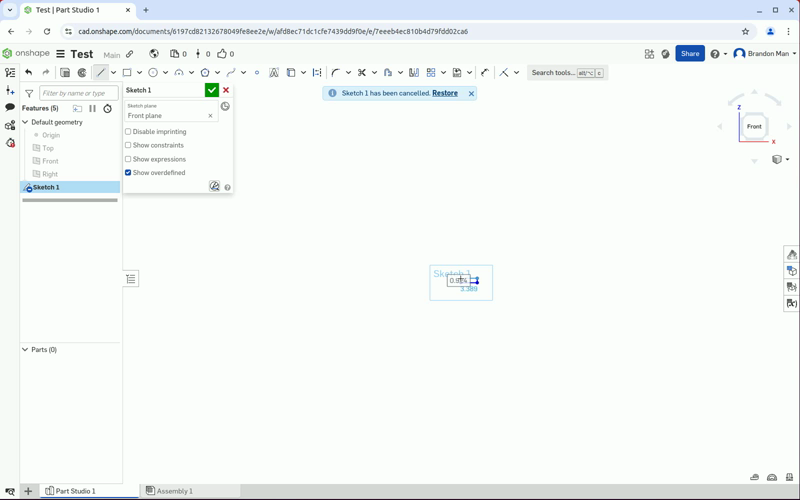
key_up(shift)
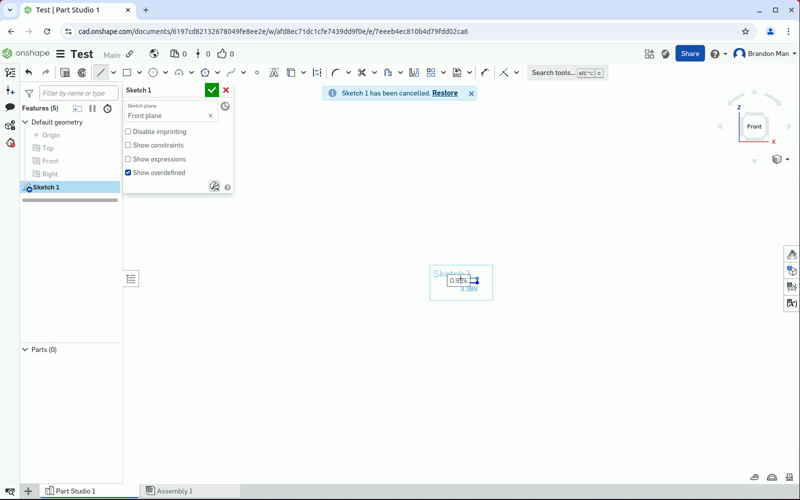
mouse_move(490, 278)
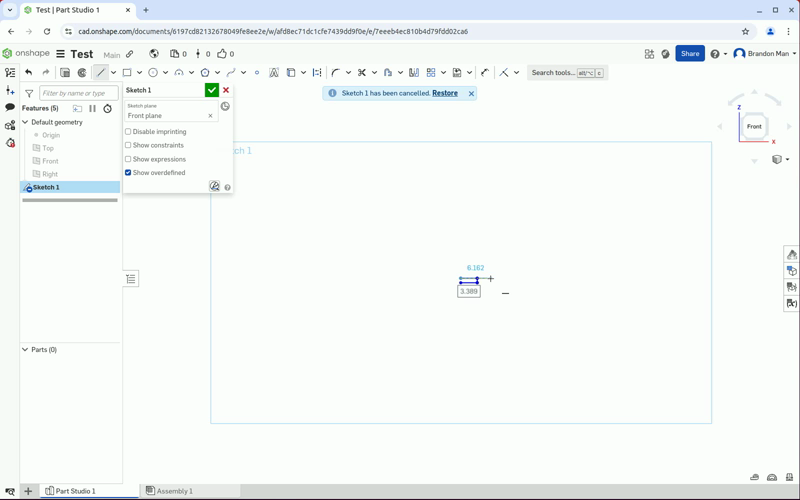
key_down(shift)
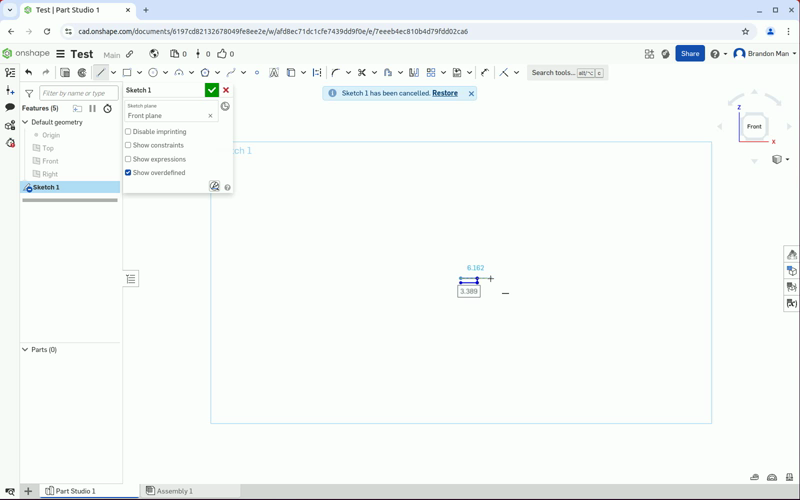
mouse_move(460, 282)
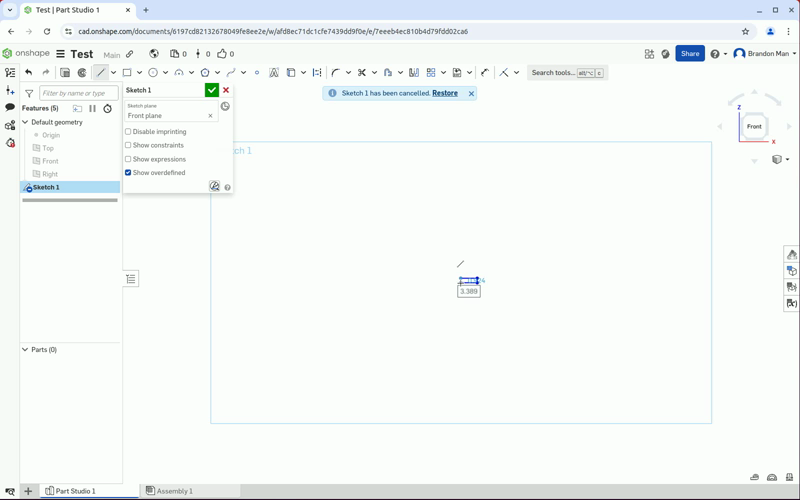
scroll(6)
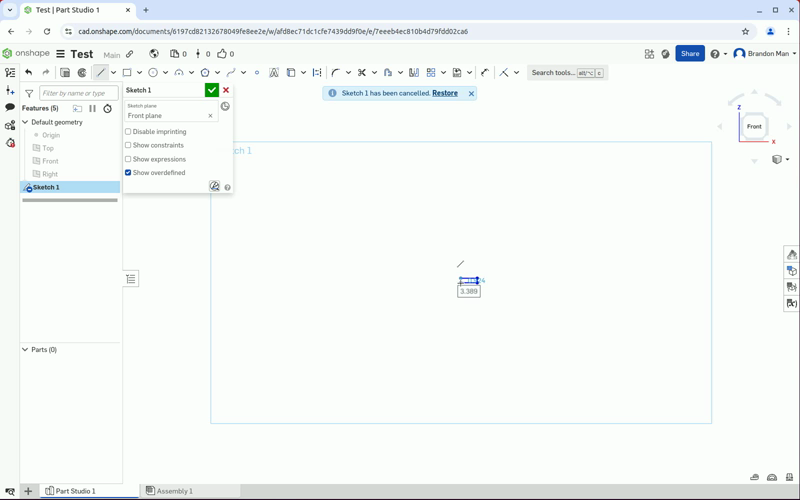
scroll(6)
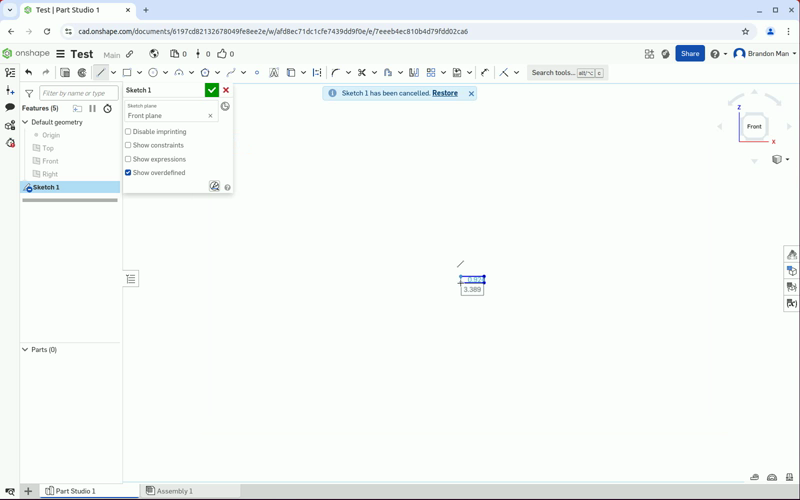
scroll(6)
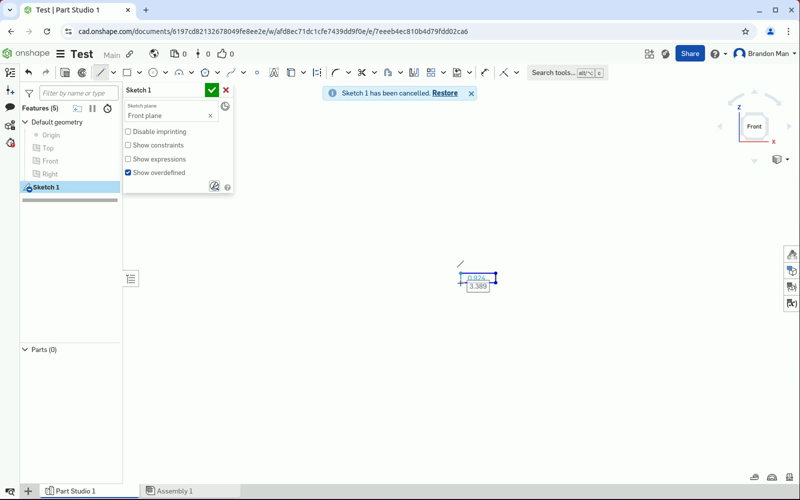
scroll(6)
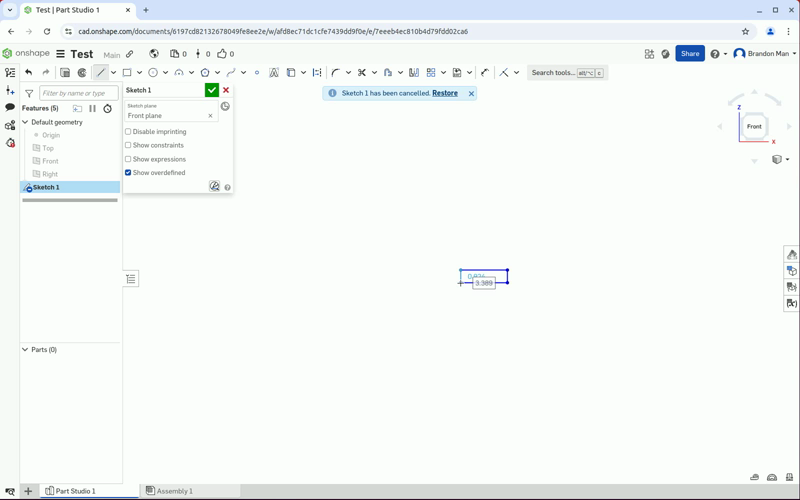
scroll(6)
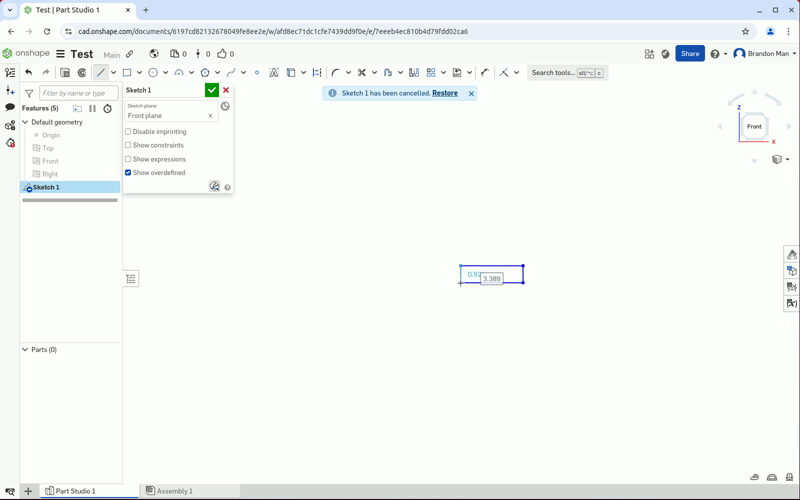
scroll(6)
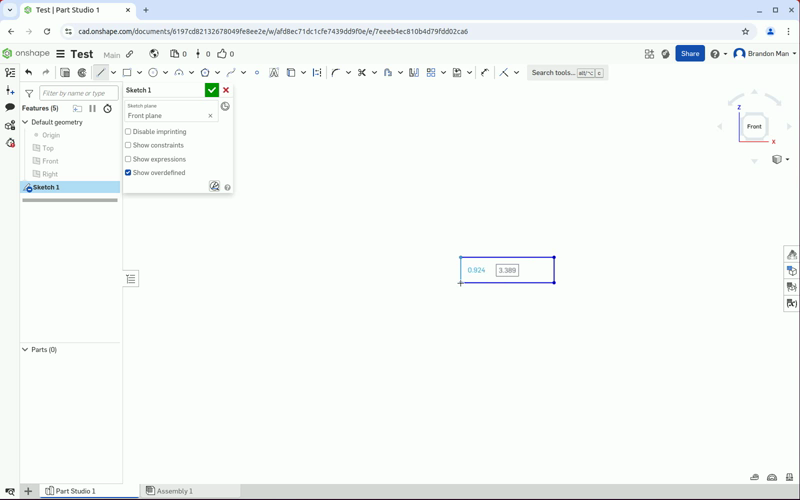
scroll(6)
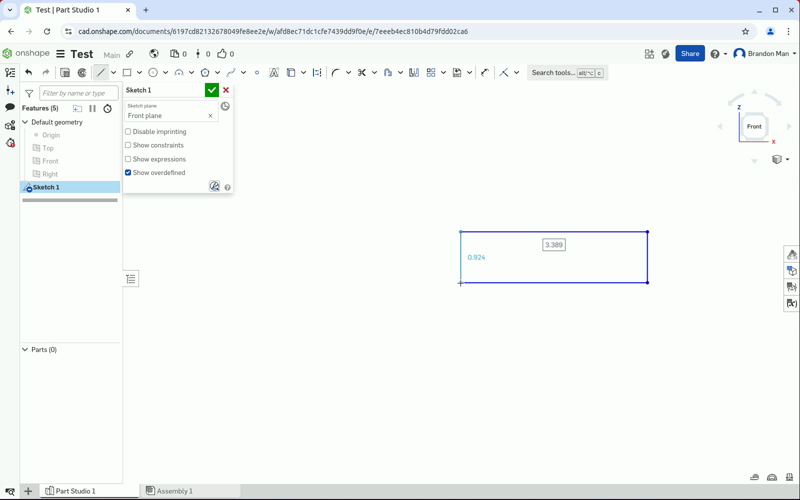
key_up(shift)
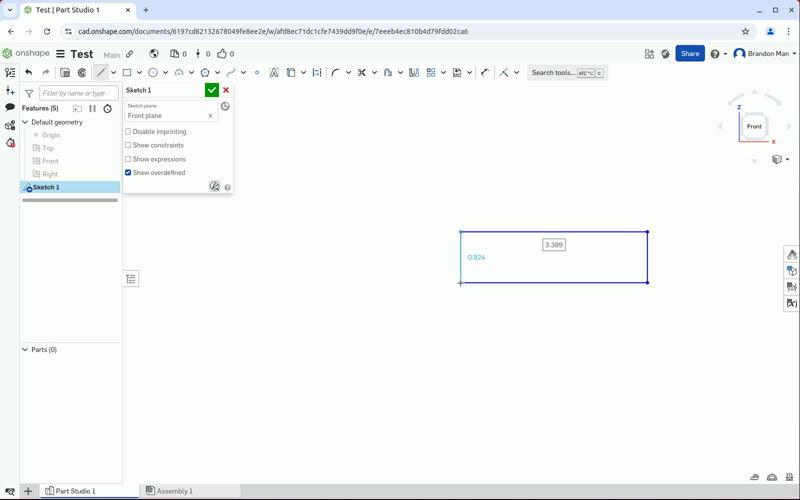
click(460, 282)
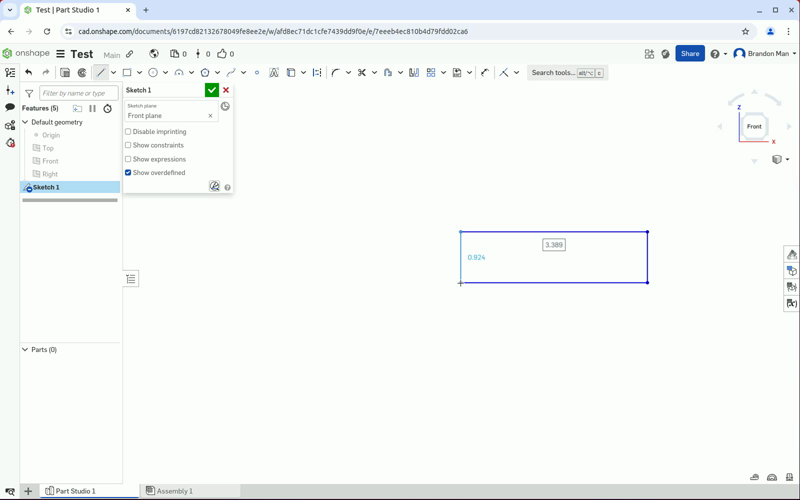
scroll(-6)
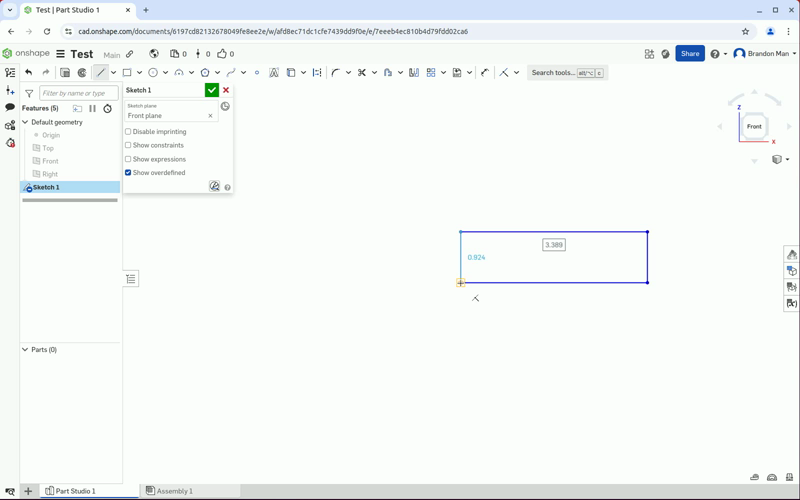
scroll(-6)
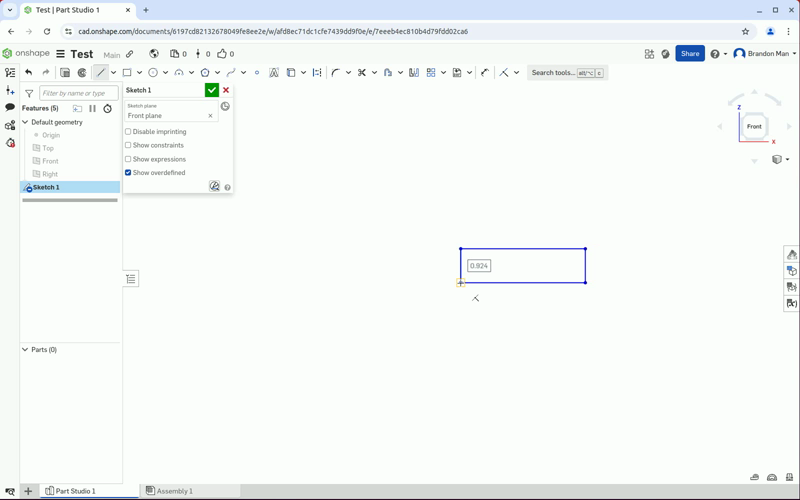
scroll(-6)
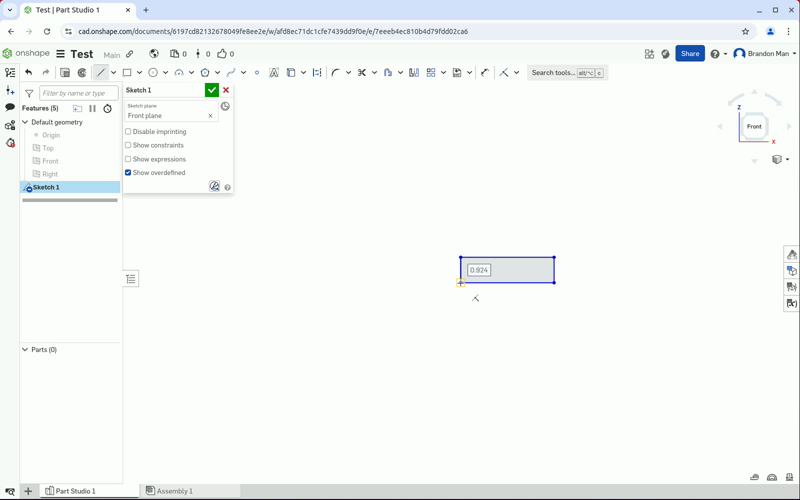
scroll(-6)
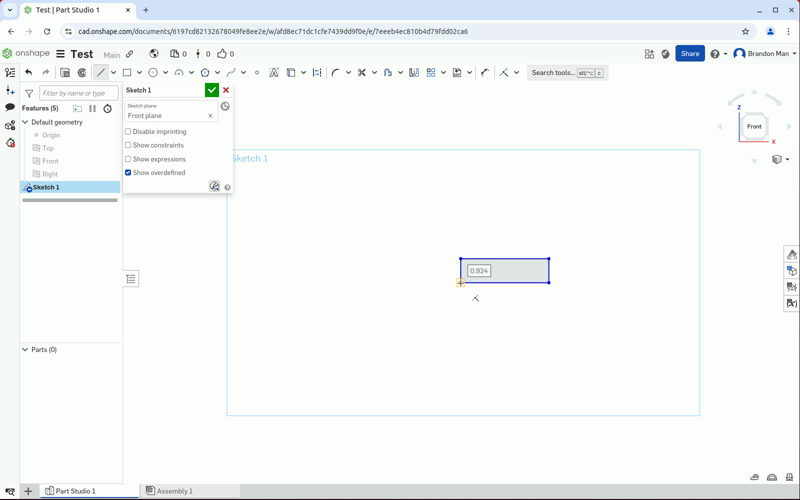
scroll(-6)
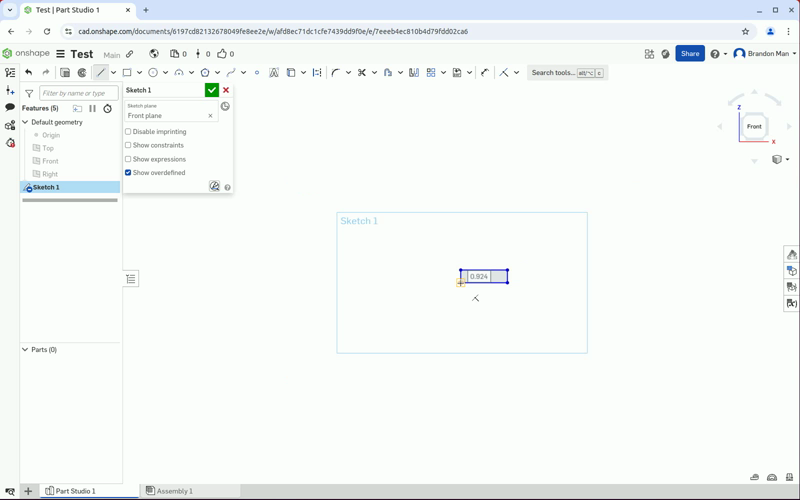
scroll(-6)
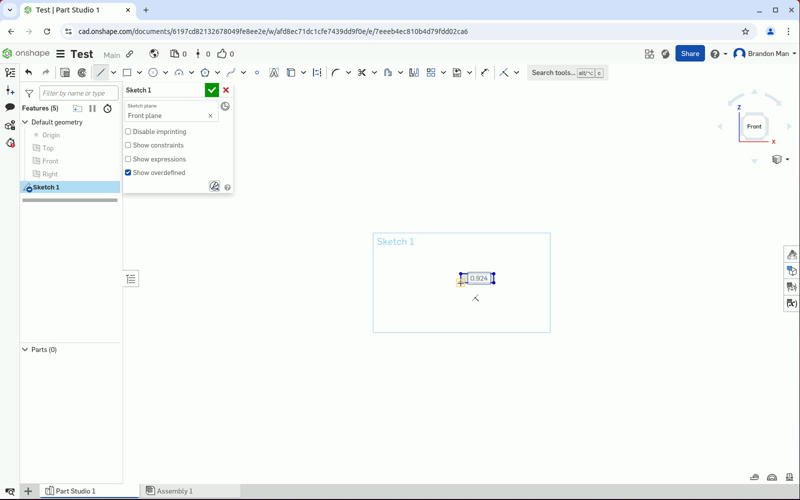
scroll(-6)
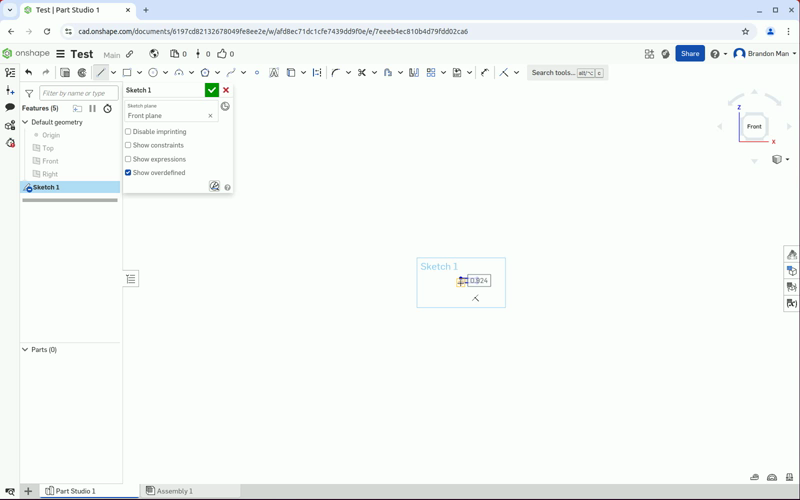
key(esc)
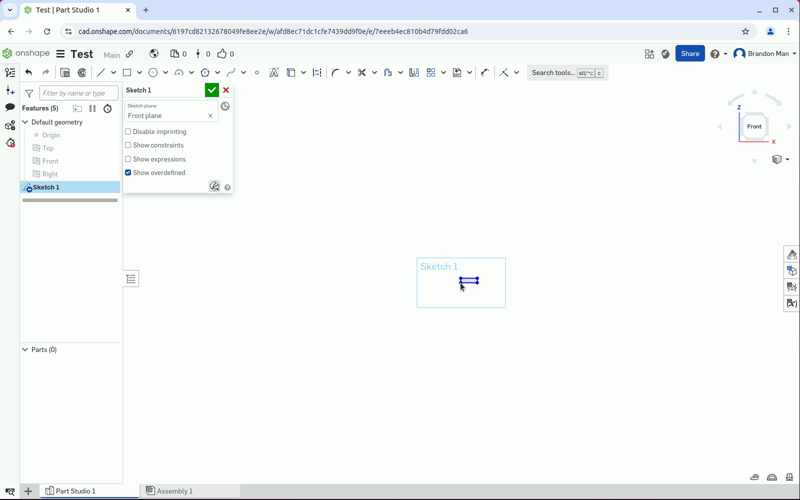
mouse_move(475, 280)
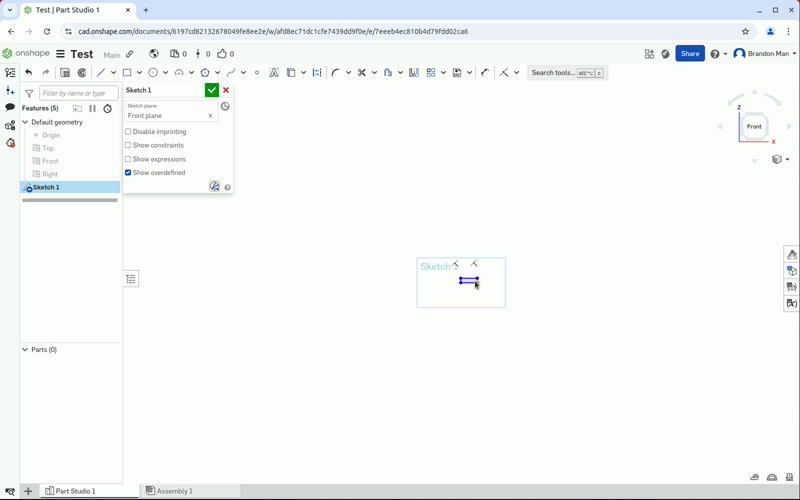
scroll(6)
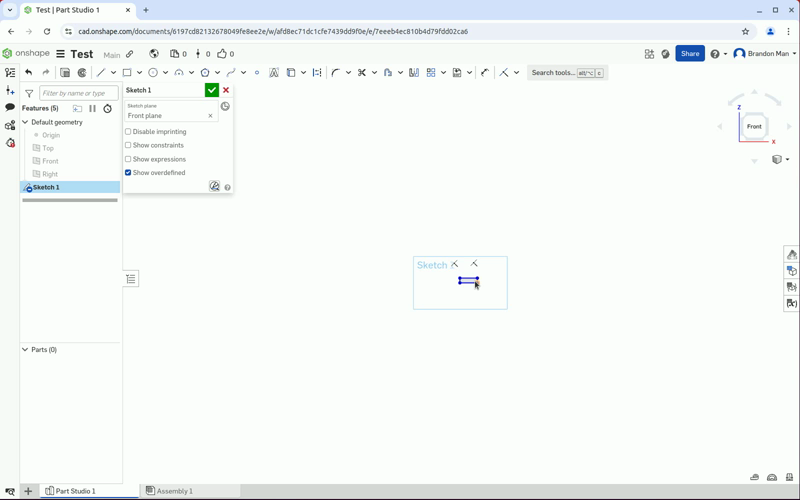
scroll(6)
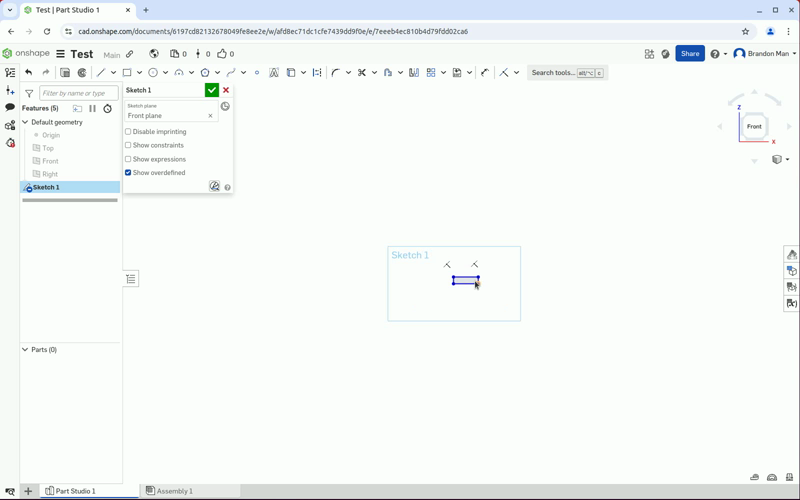
scroll(6)
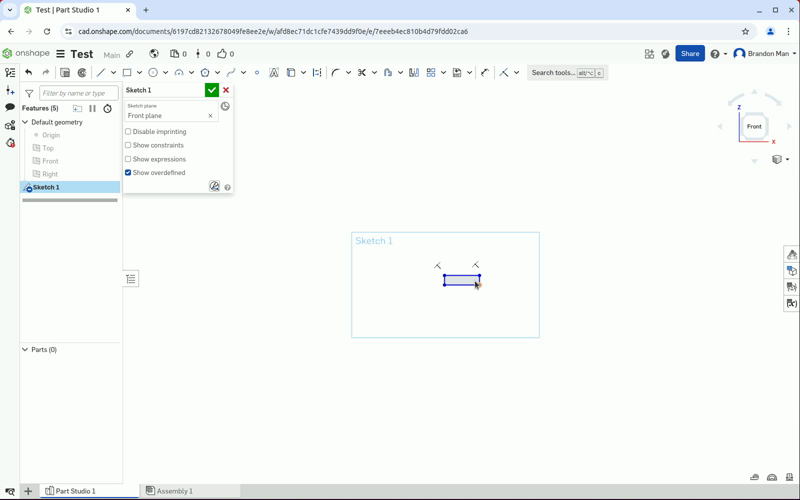
scroll(6)
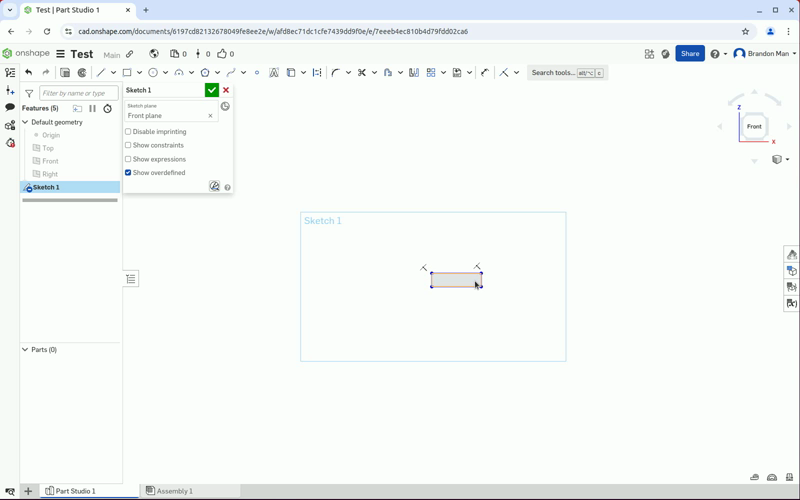
scroll(6)
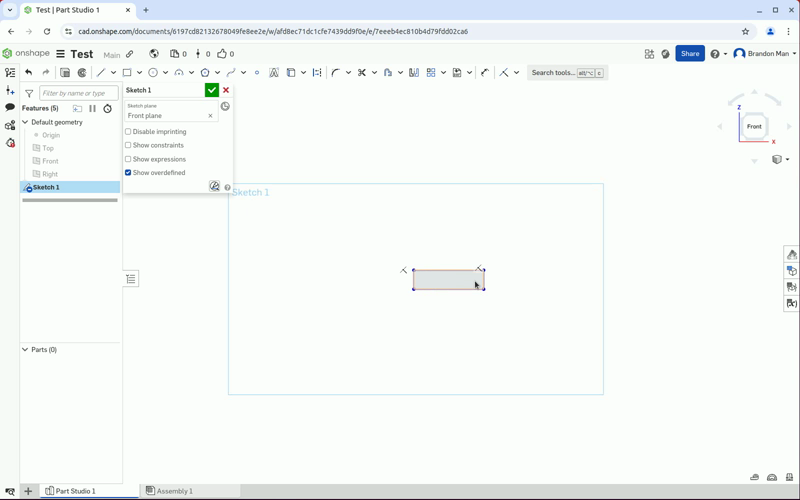
scroll(6)
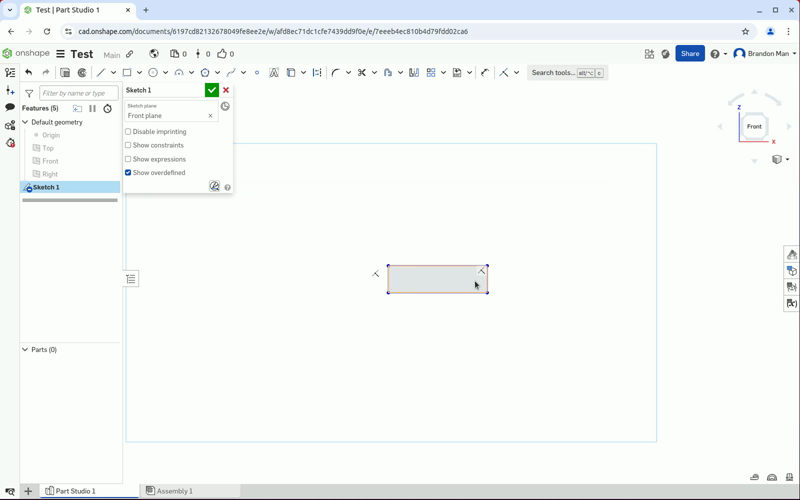
scroll(6)
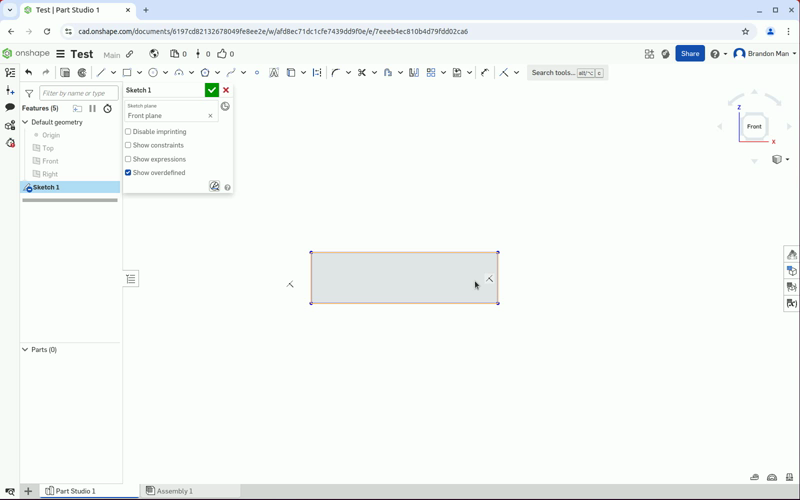
click(475, 280)
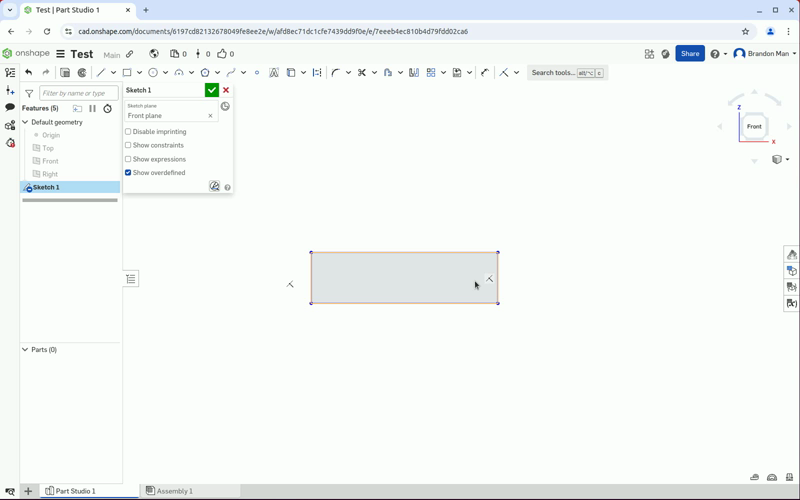
scroll(-6)
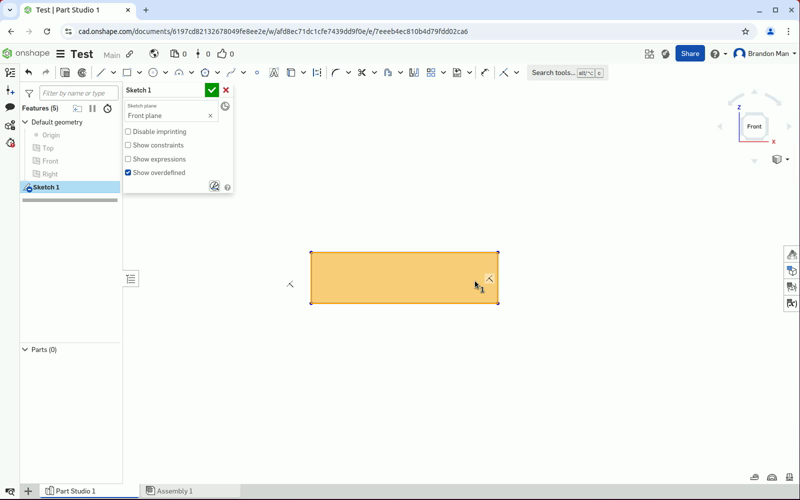
scroll(-6)
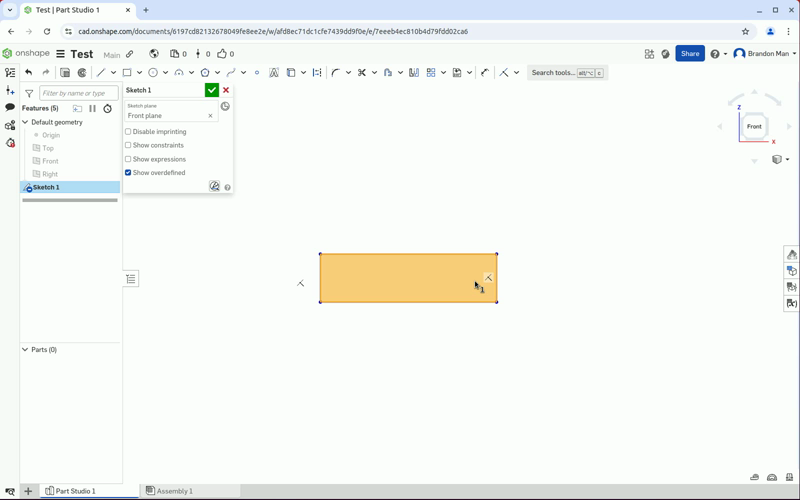
scroll(-6)
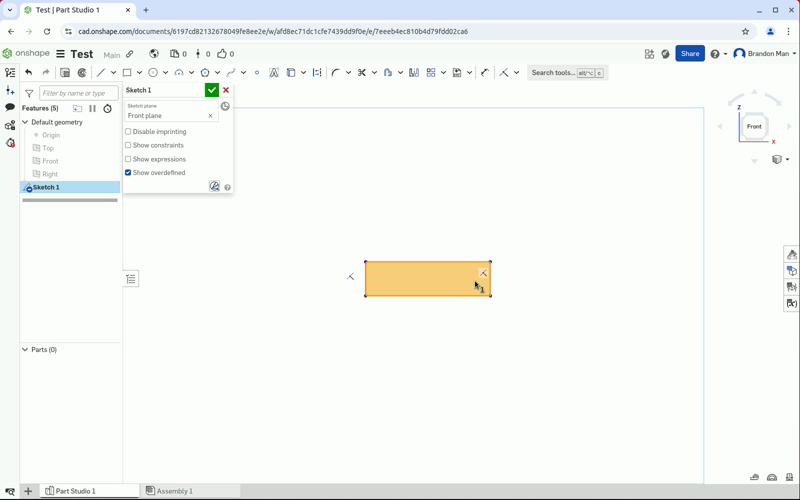
scroll(-6)
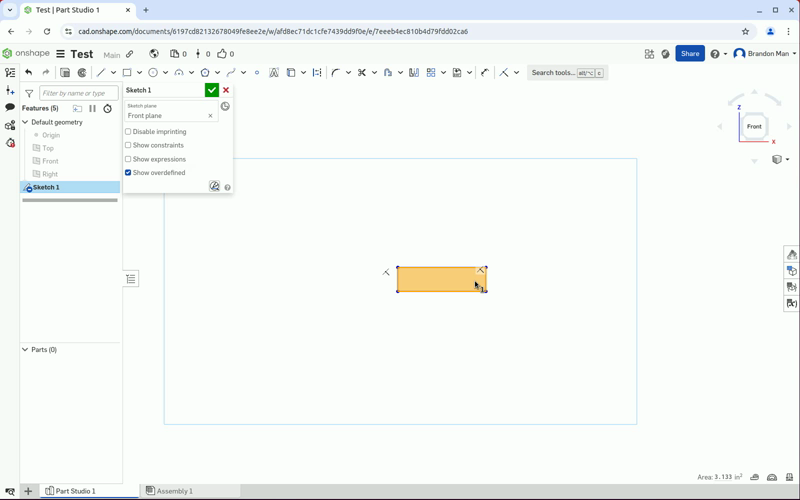
scroll(-6)
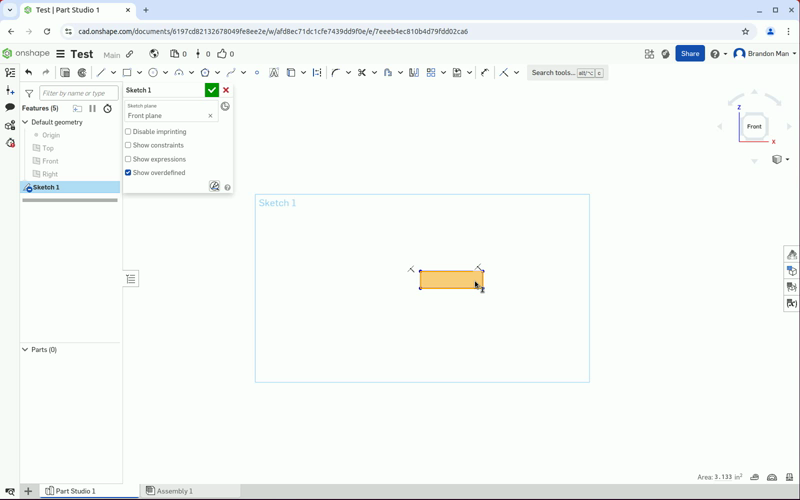
scroll(-6)
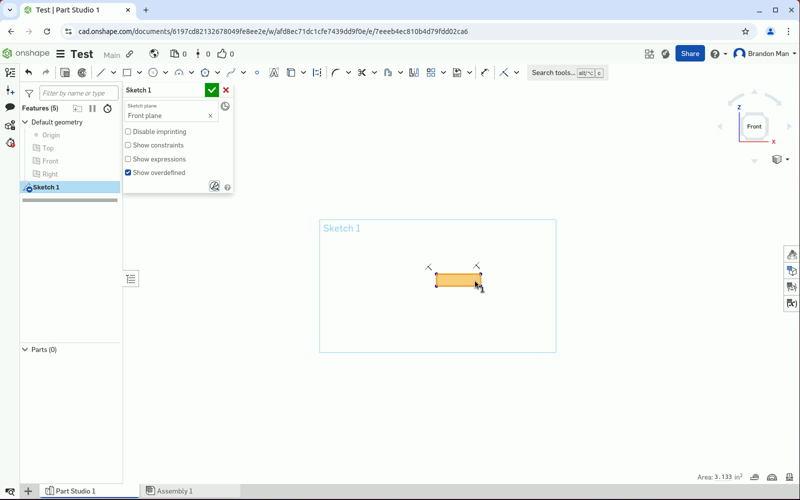
scroll(-6)
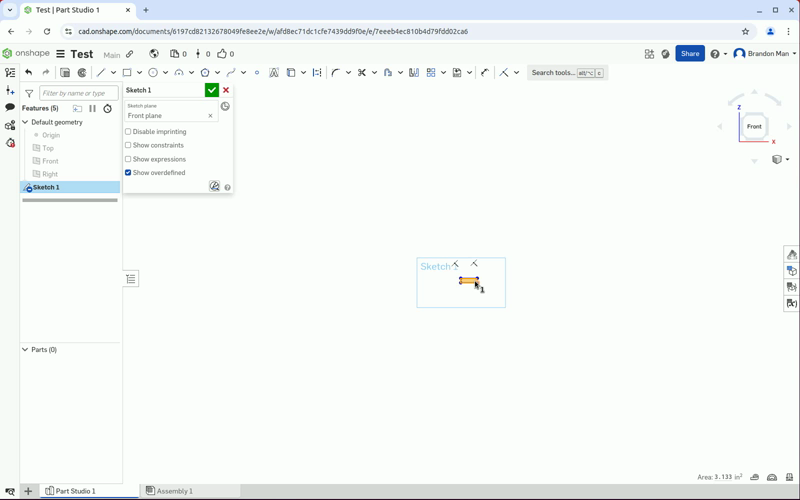
mouse_move(73, 352)
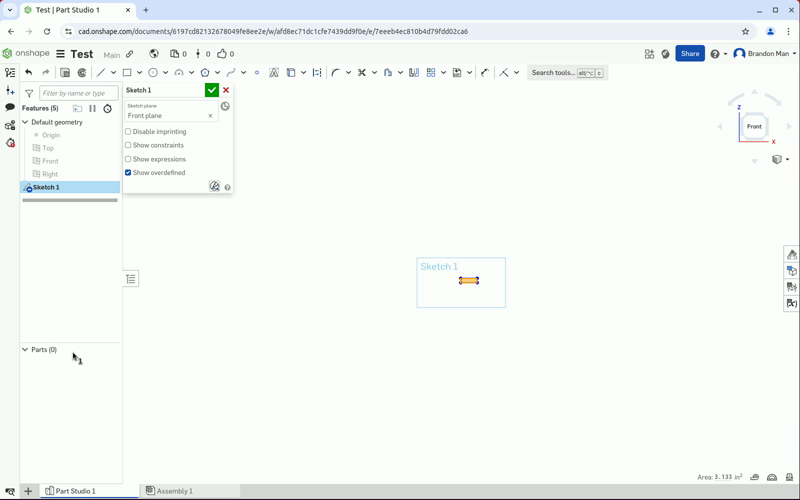
key(shift+y)
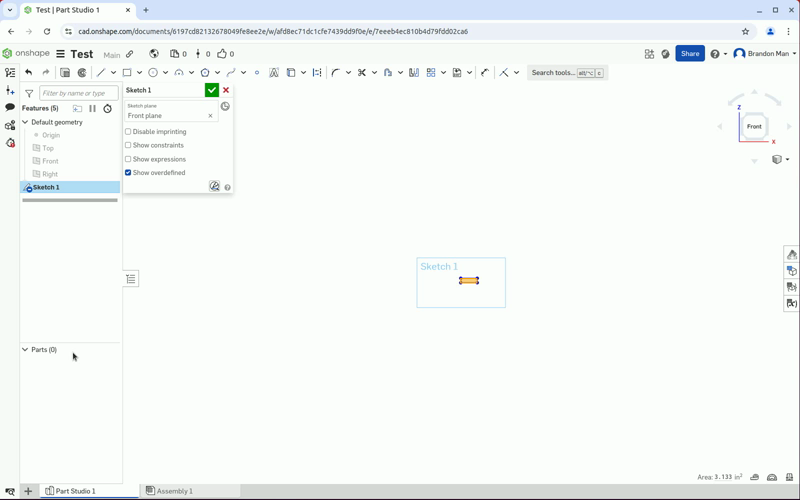
key(shift+e)
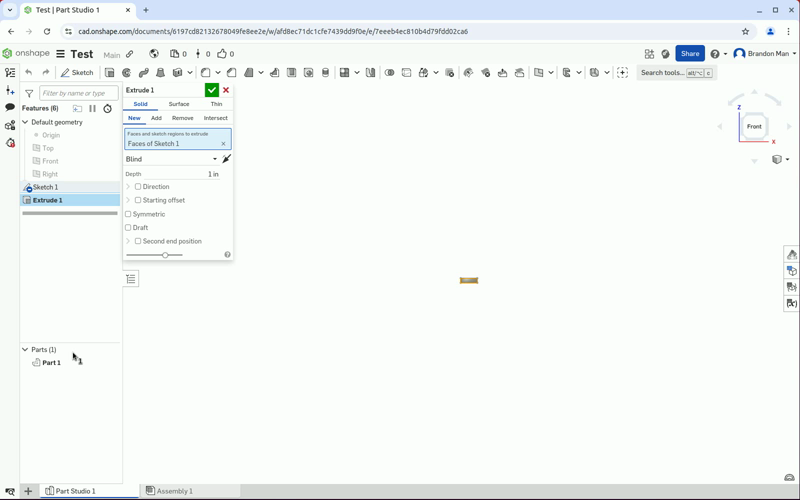
mouse_move(143, 106)
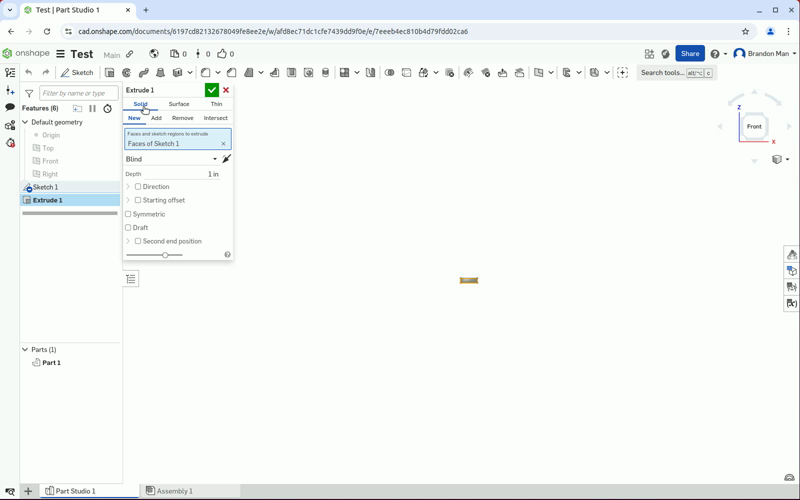
click(143, 106)
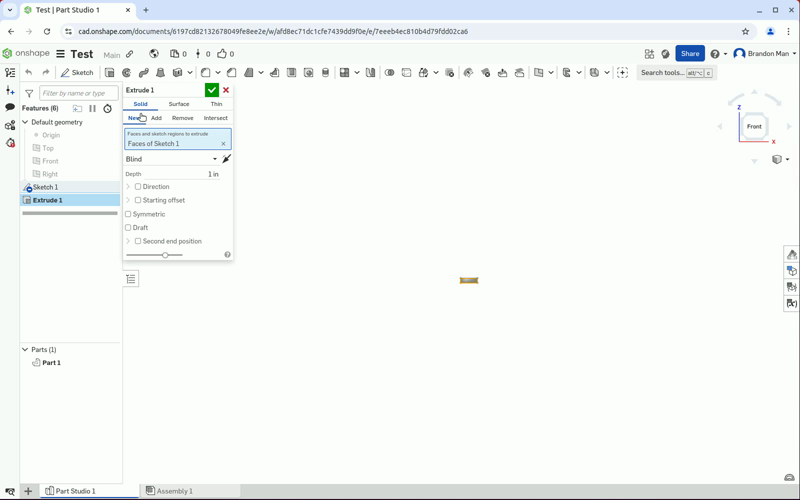
mouse_move(137, 120)
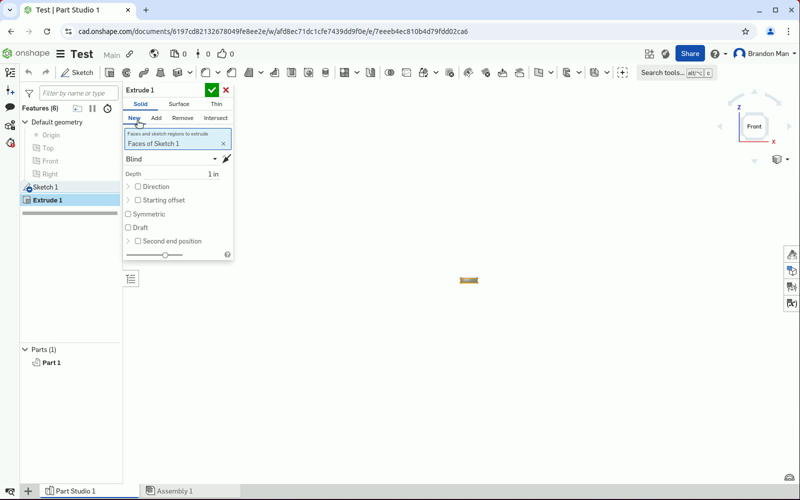
click(137, 120)
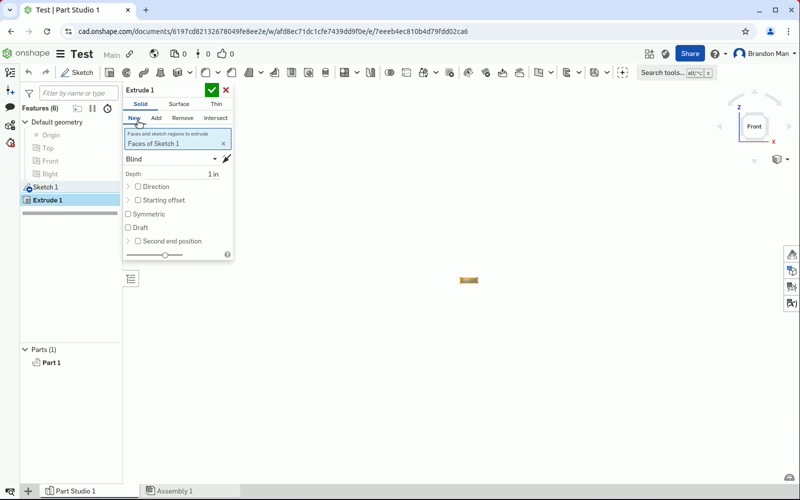
key(tab, 4)
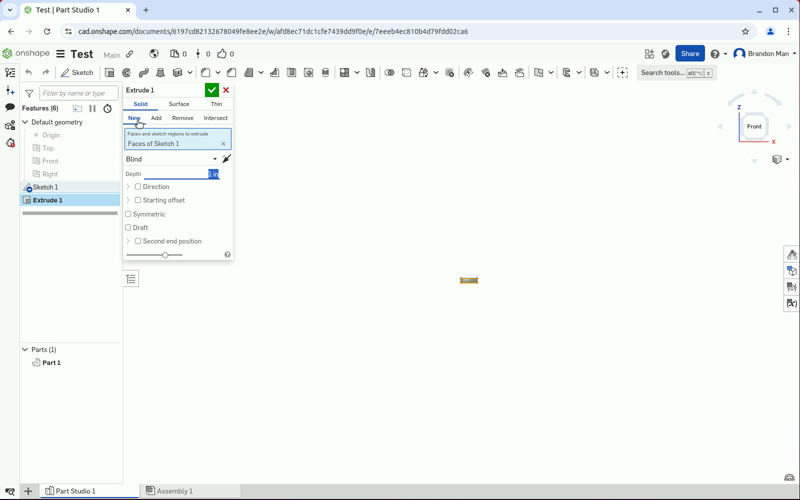
text(-23.108)
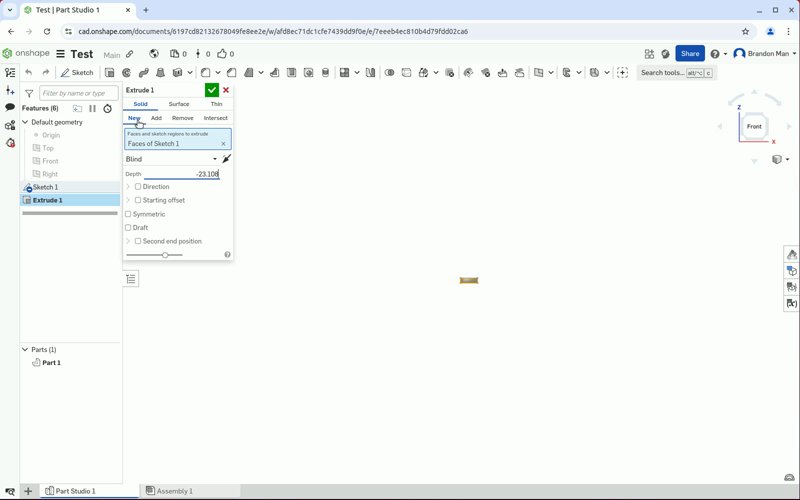
key(enter)
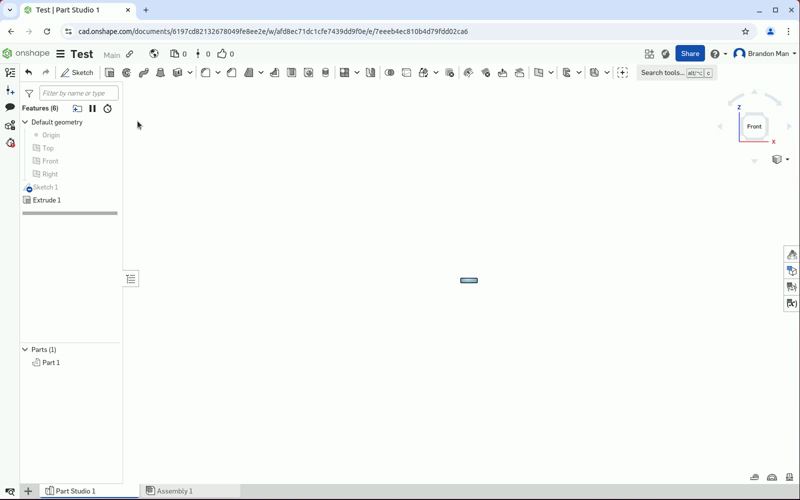
key(shift+h)
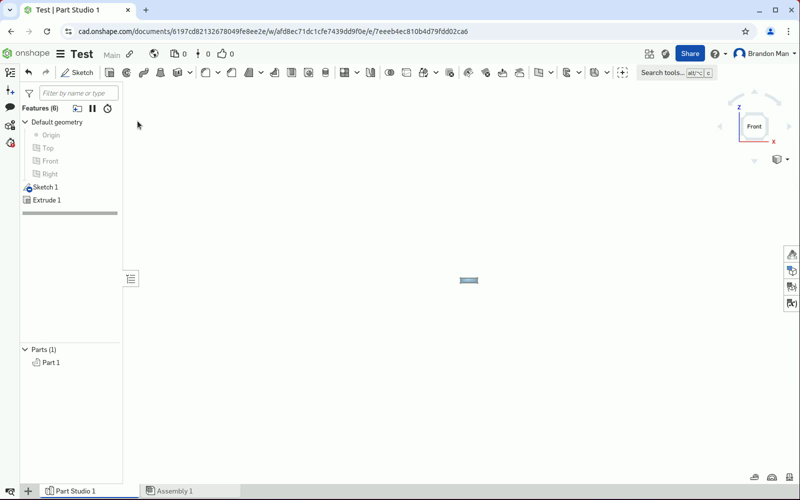
key(shift+h)
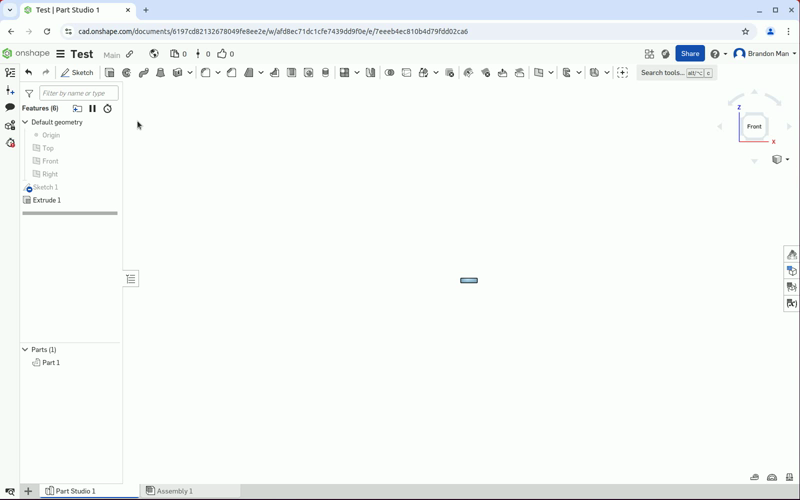
mouse_move(73, 189)
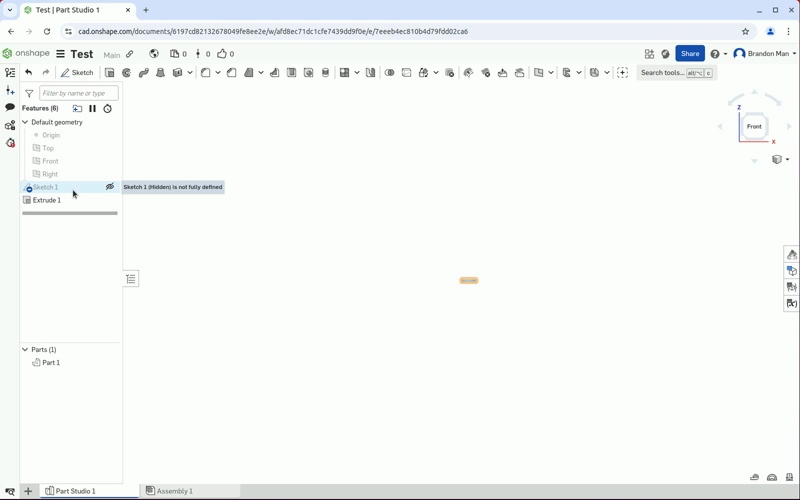
click(73, 189)
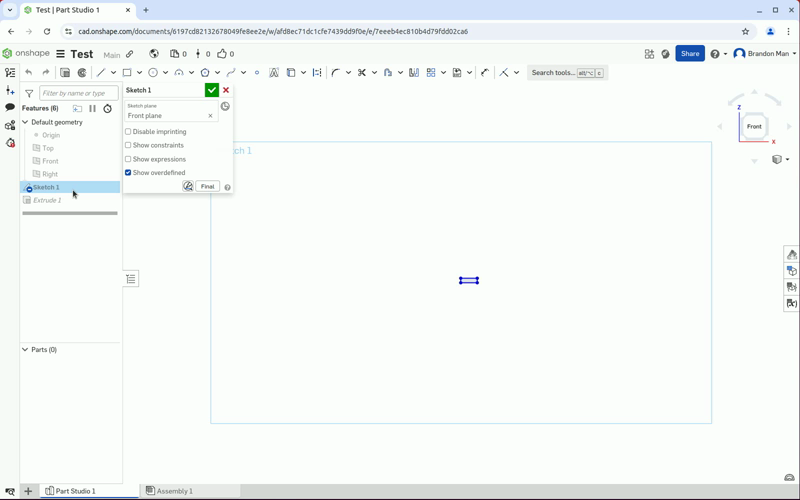
mouse_move(229, 92)
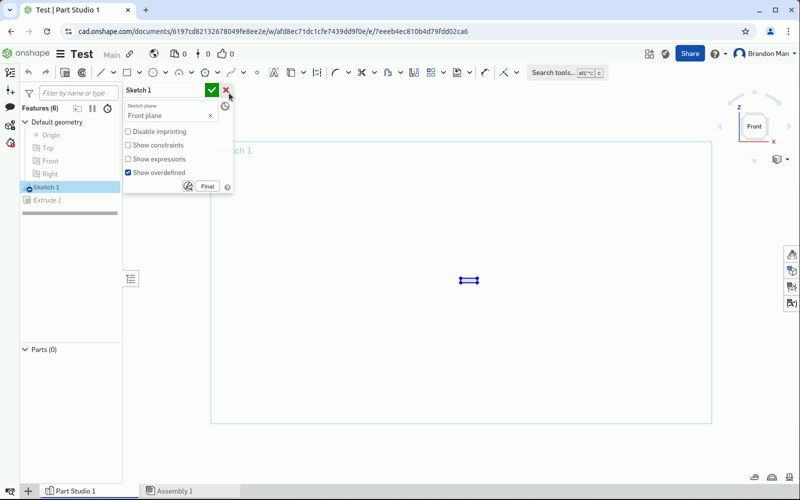
click(229, 92)
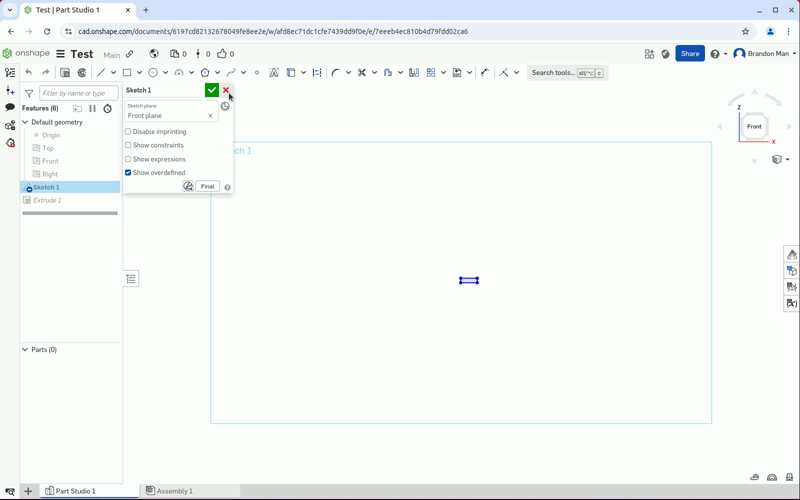
key(shift+s)
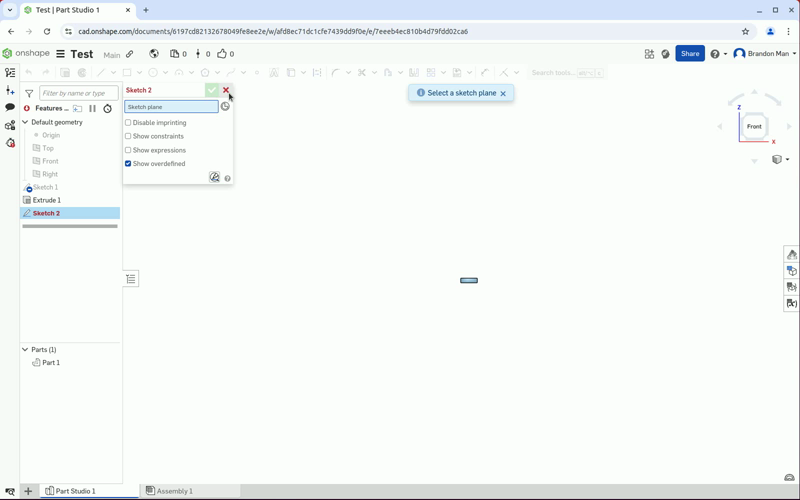
mouse_move(73, 163)
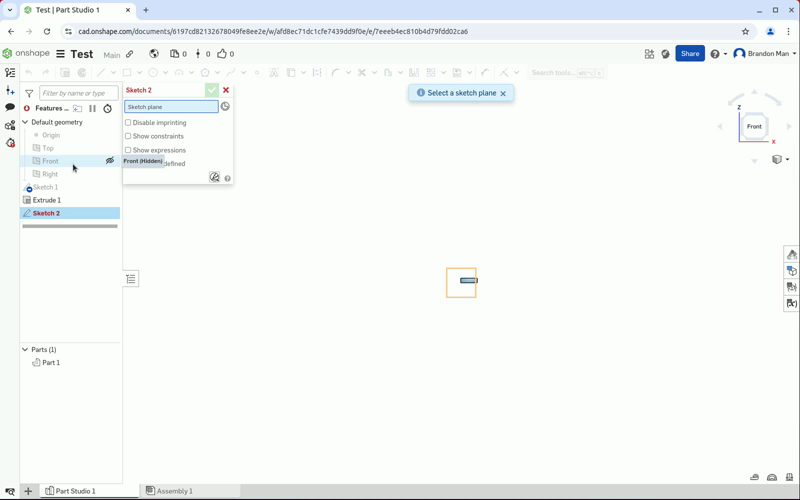
click(73, 163)
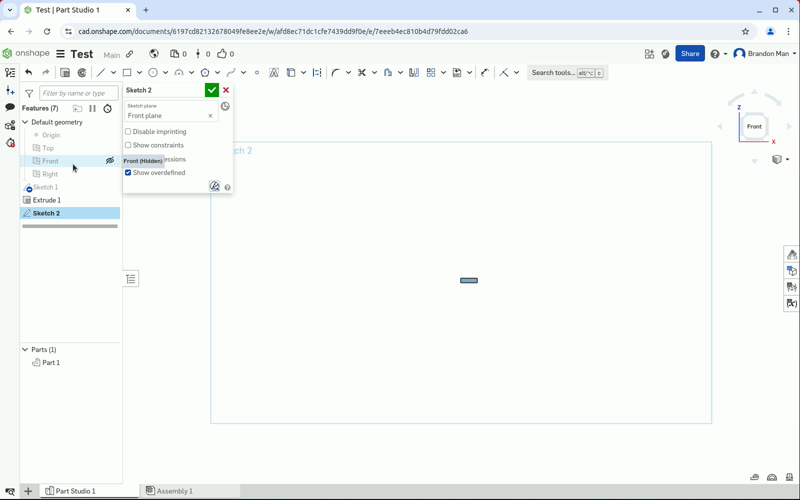
mouse_move(73, 352)
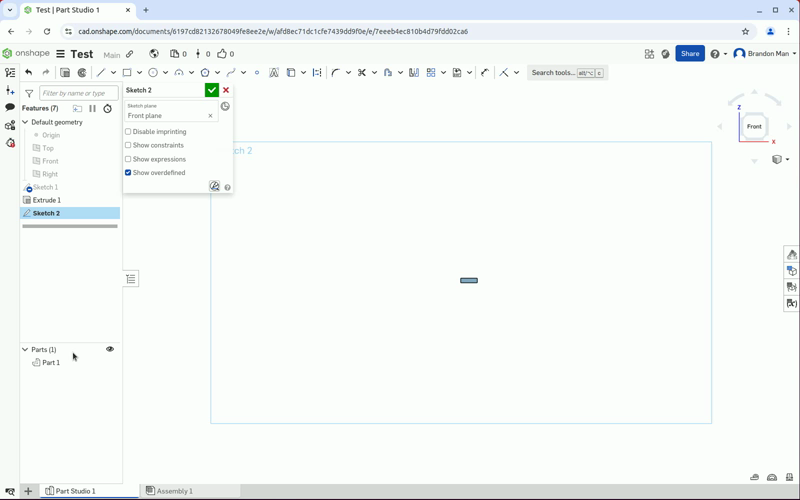
key(y)
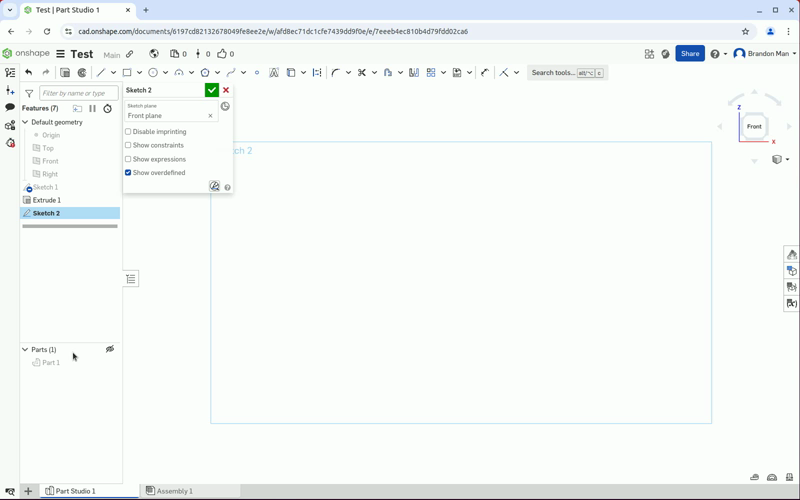
key(l)
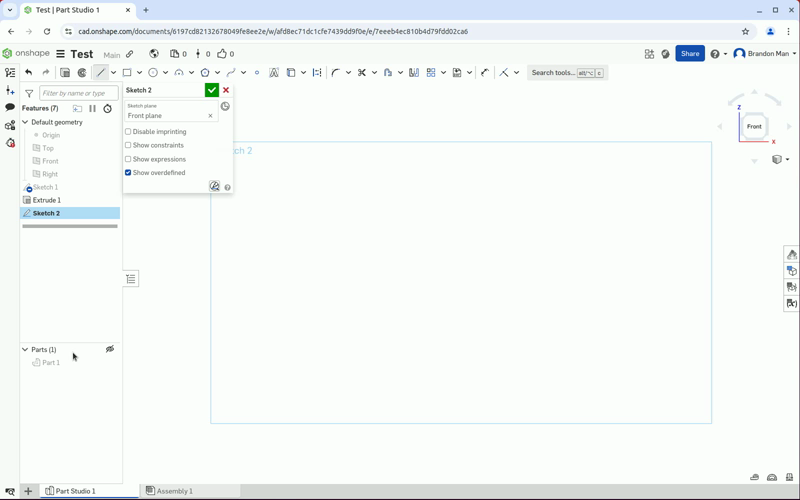
key_down(shift)
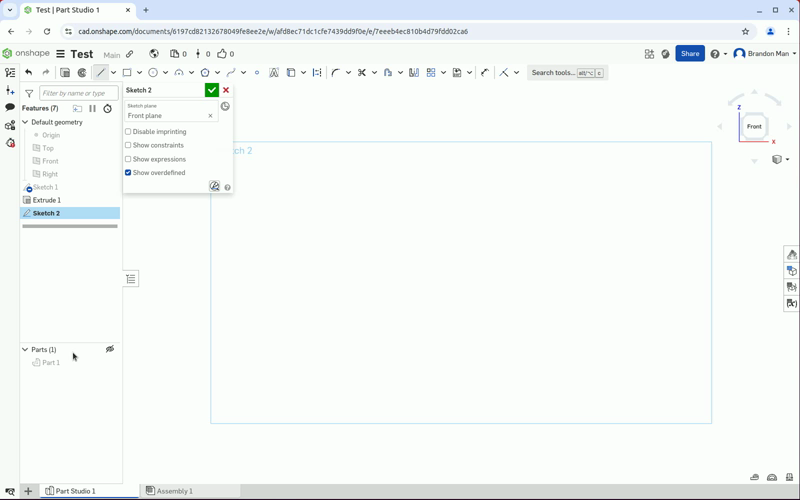
mouse_move(460, 282)
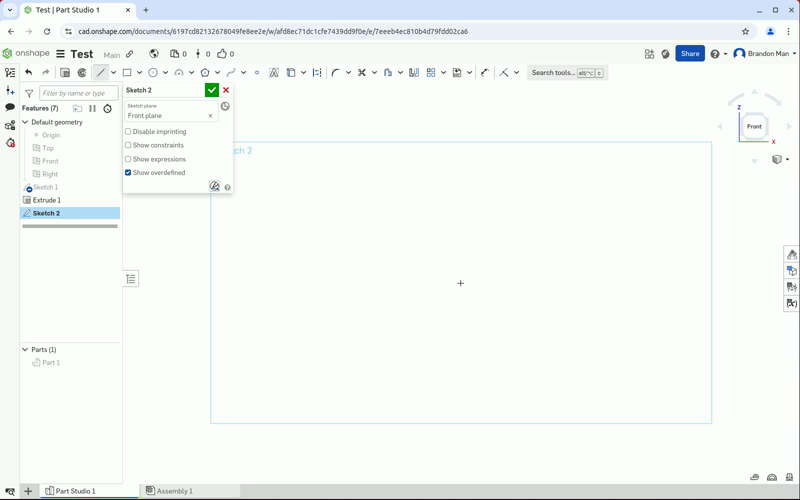
click(460, 282)
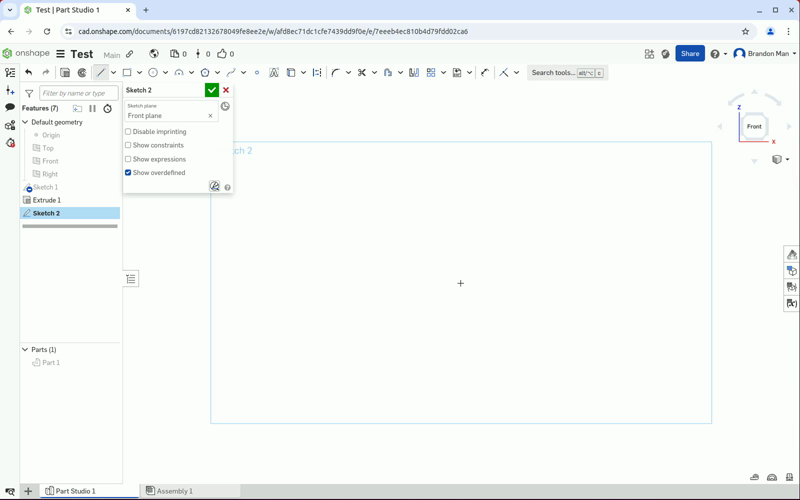
key_up(shift)
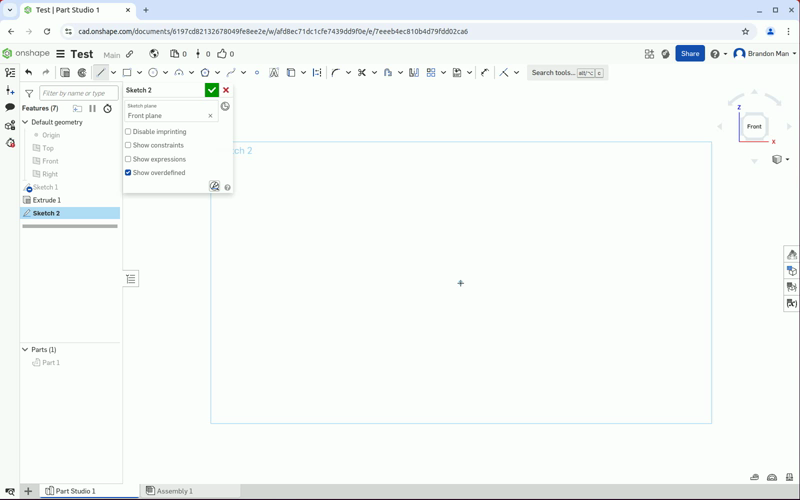
key_down(shift)
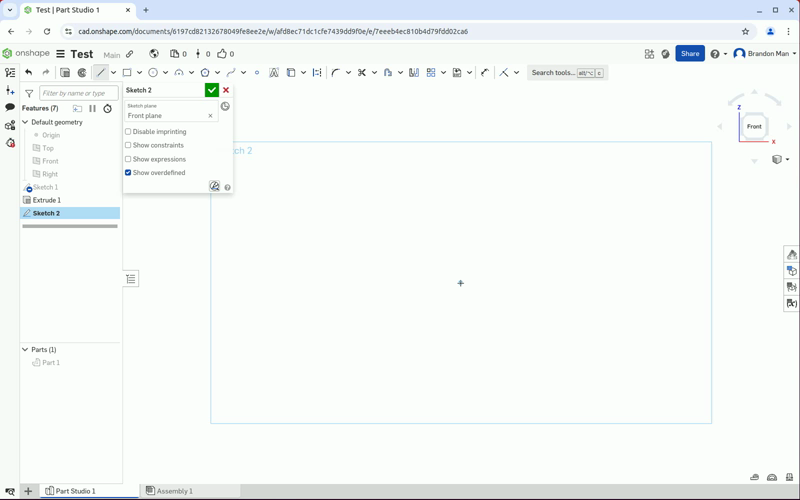
mouse_move(490, 282)
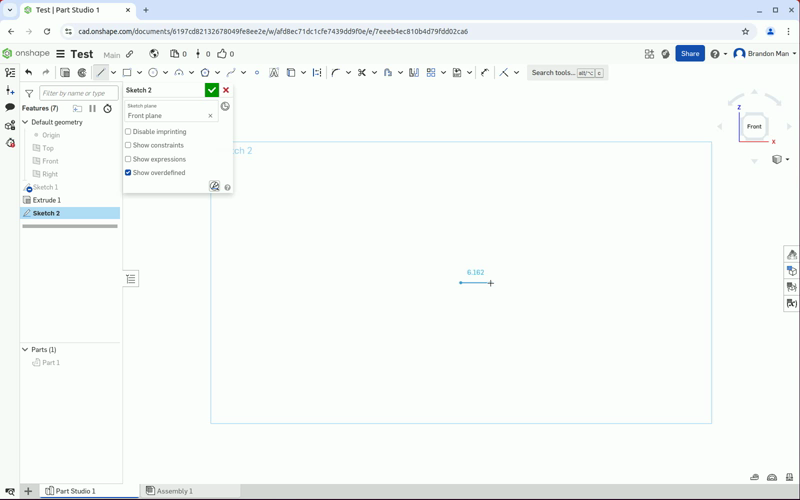
mouse_move(477, 282)
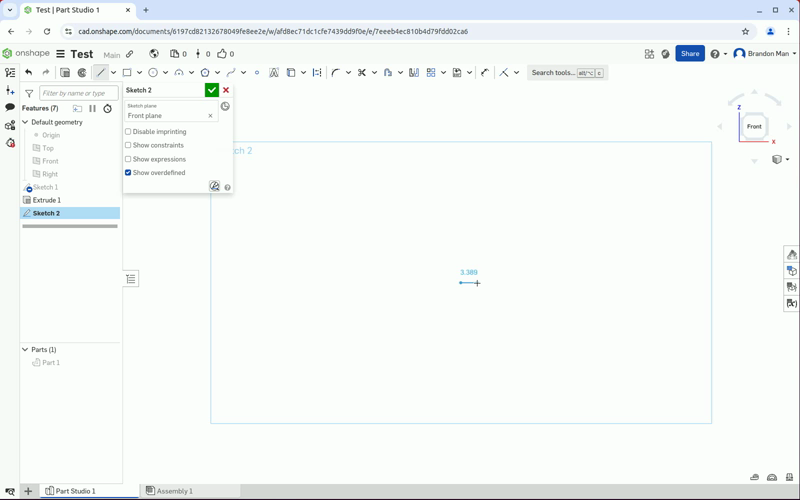
click(477, 282)
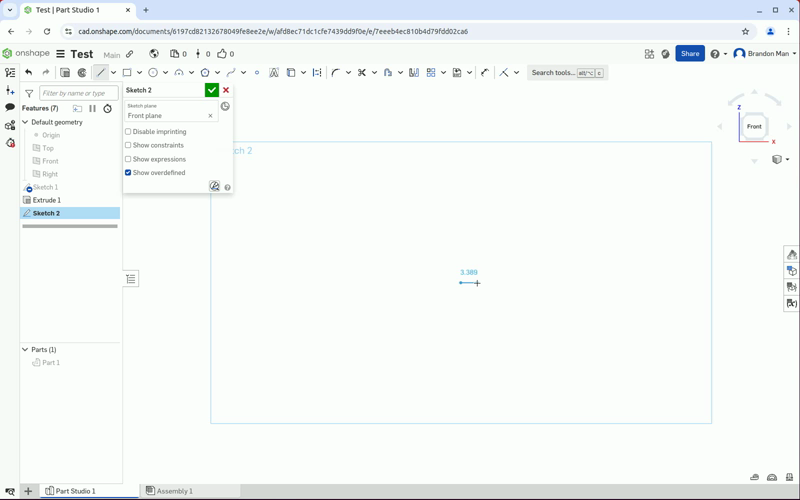
key_up(shift)
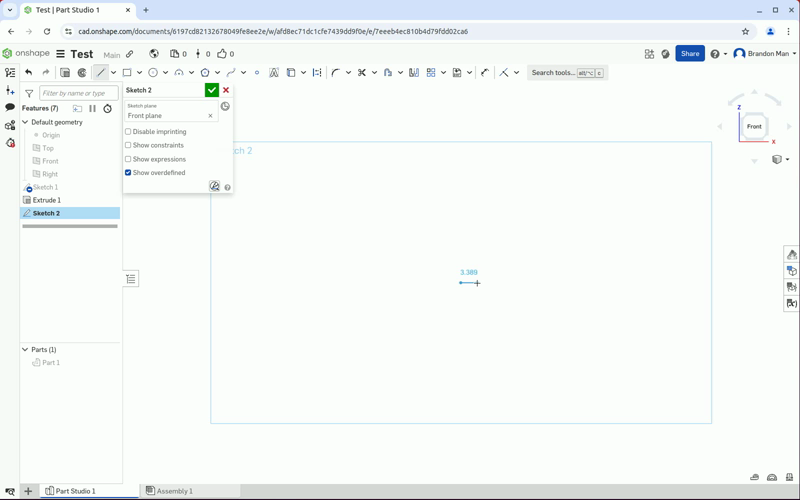
key_down(shift)
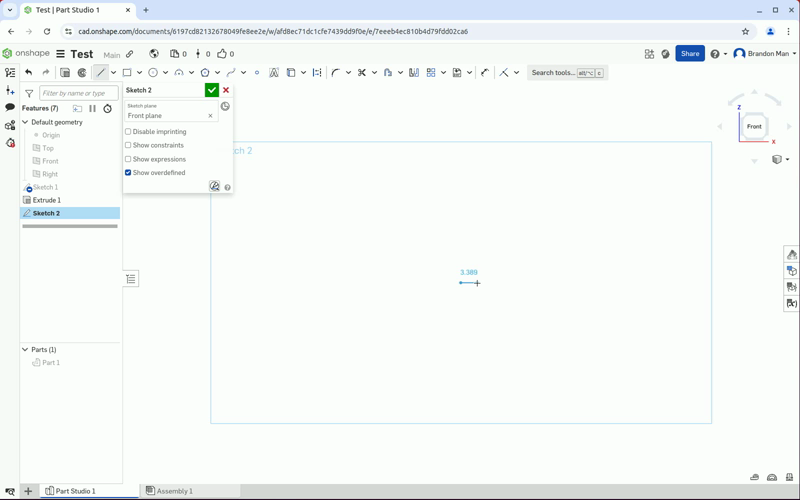
mouse_move(507, 282)
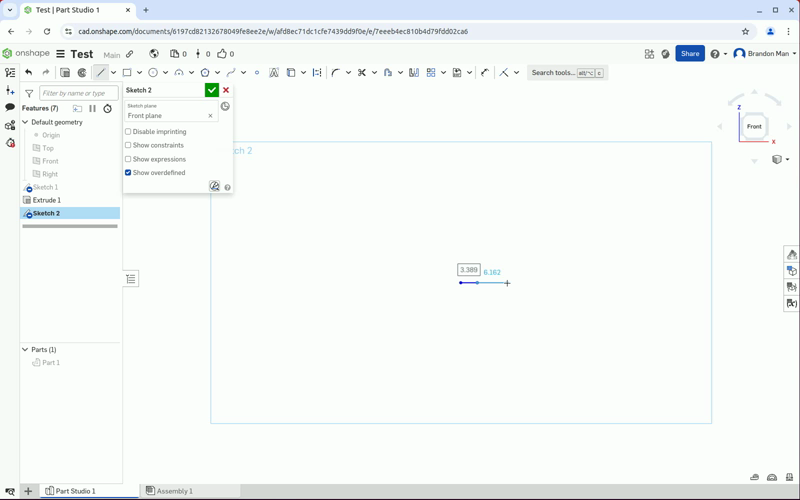
mouse_move(477, 278)
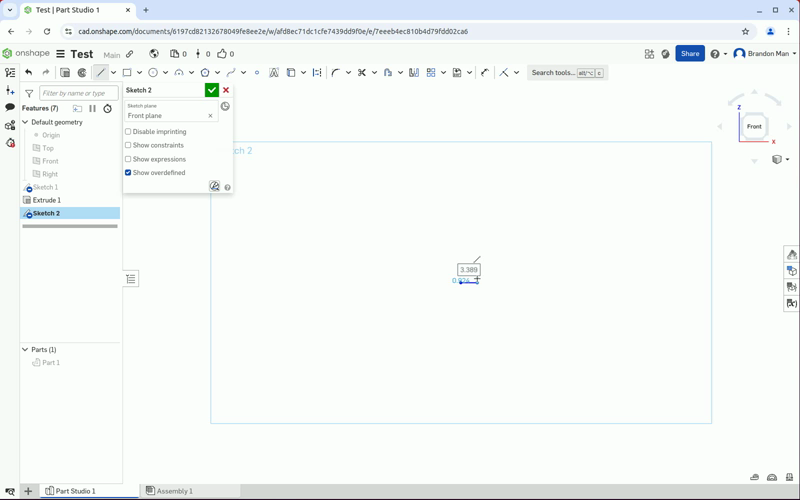
scroll(6)
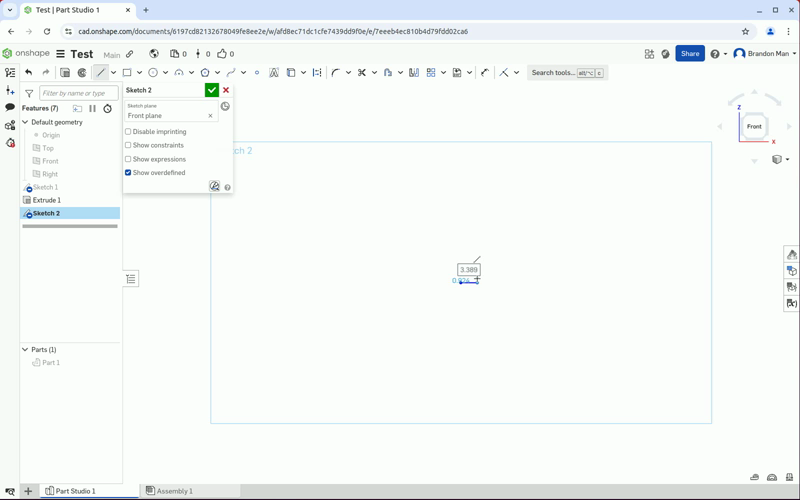
scroll(6)
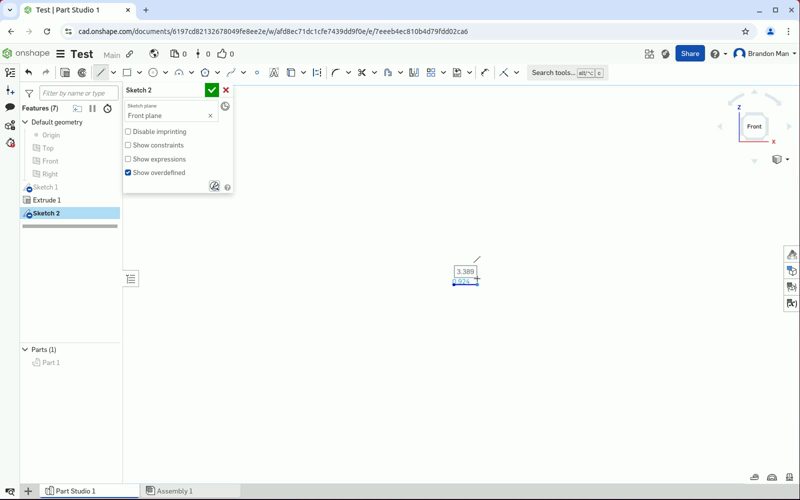
scroll(6)
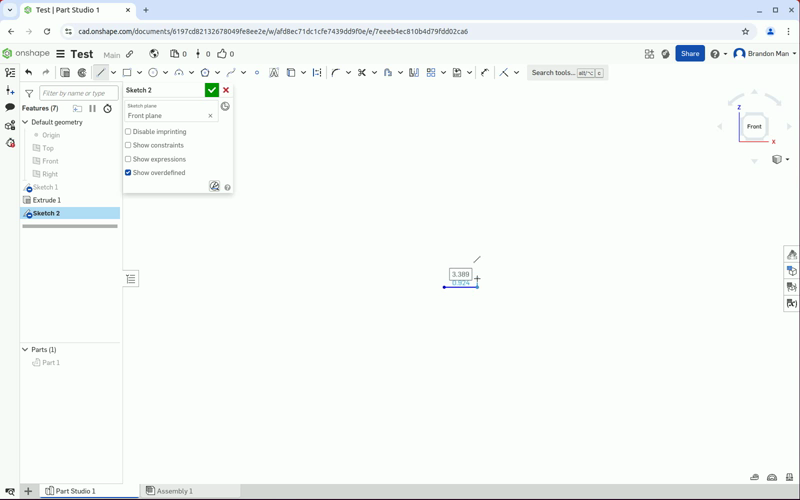
scroll(6)
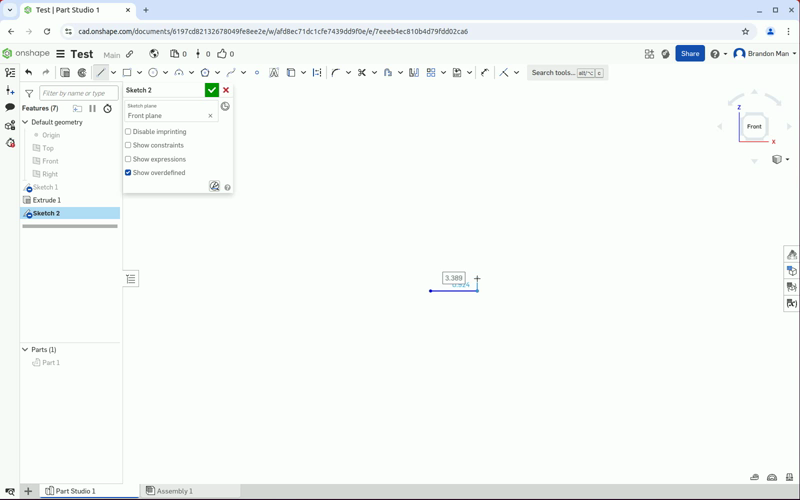
scroll(6)
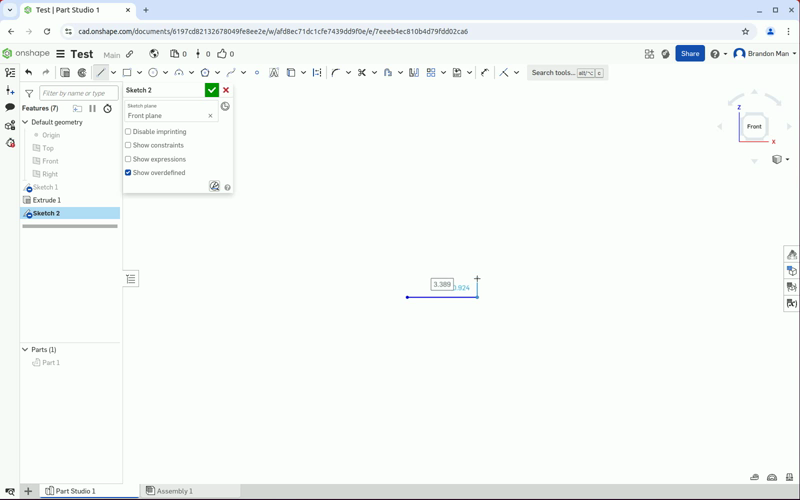
scroll(6)
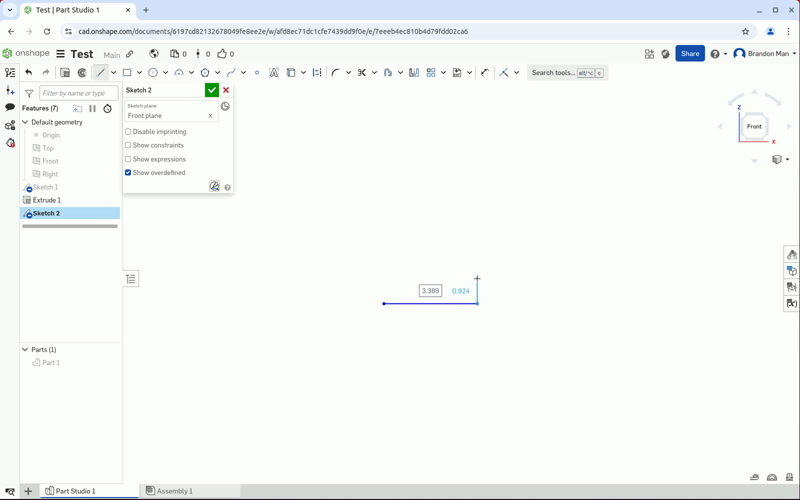
scroll(6)
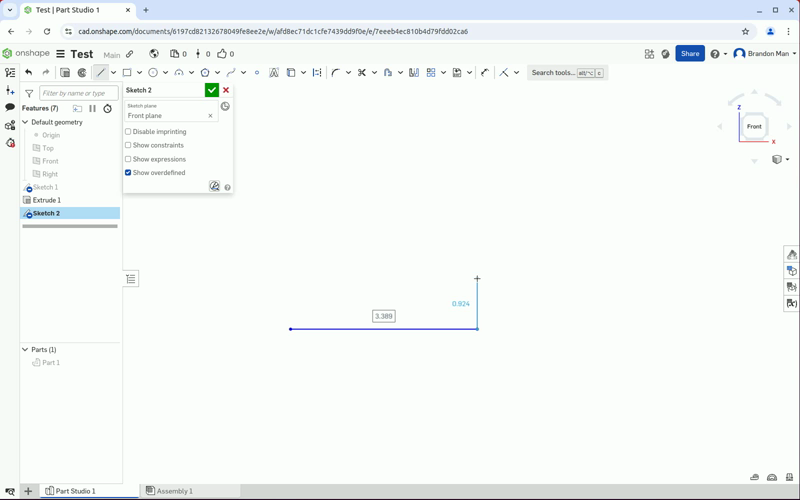
click(477, 278)
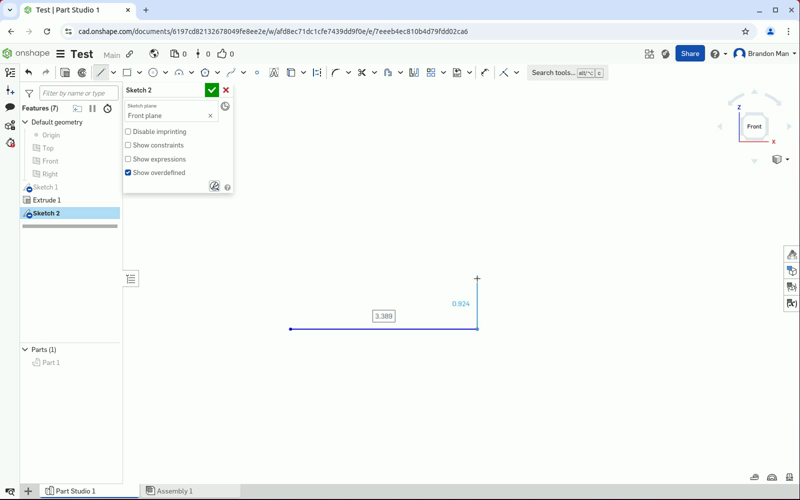
scroll(-6)
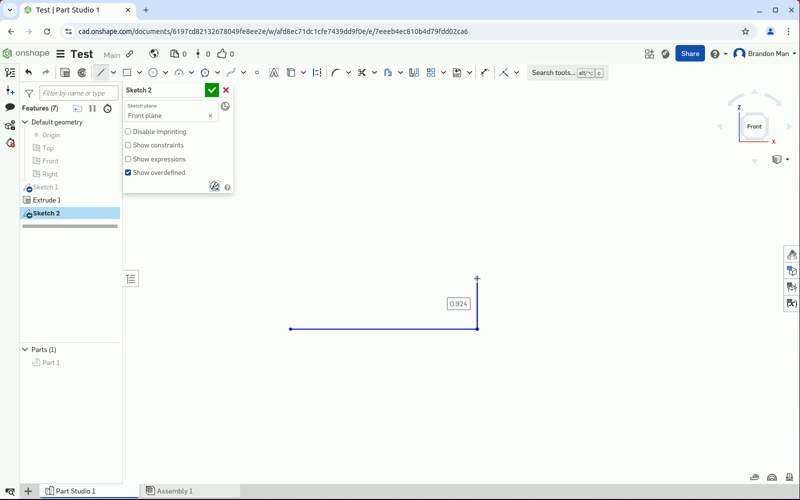
scroll(-6)
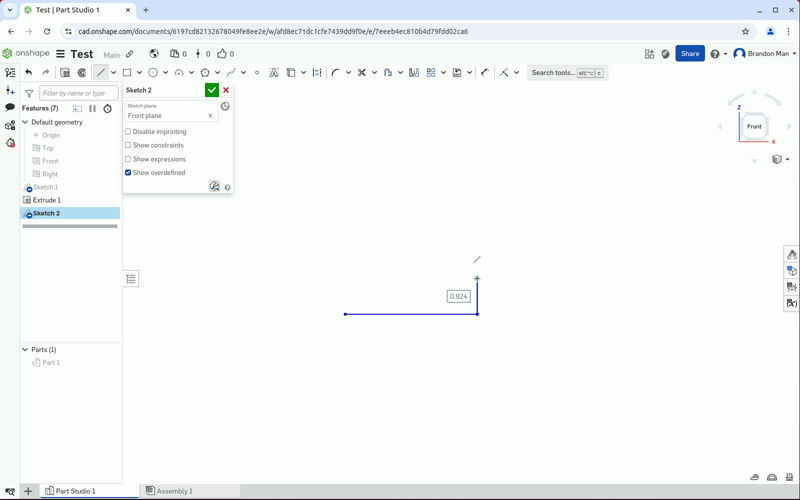
scroll(-6)
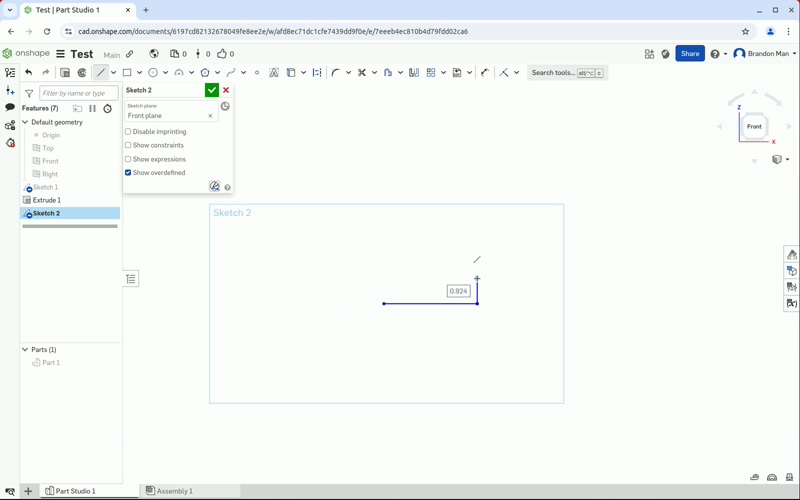
scroll(-6)
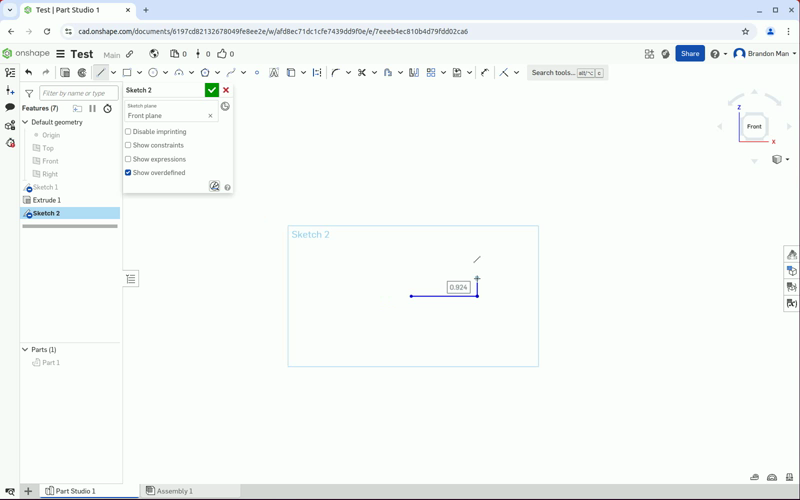
scroll(-6)
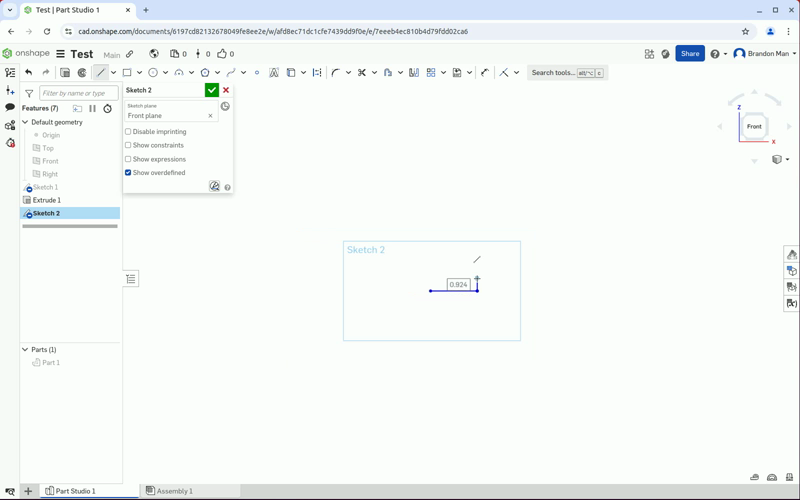
scroll(-6)
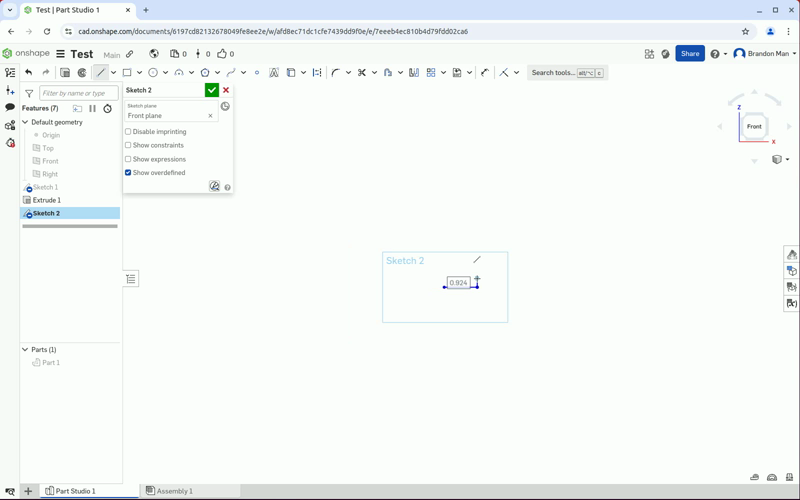
scroll(-6)
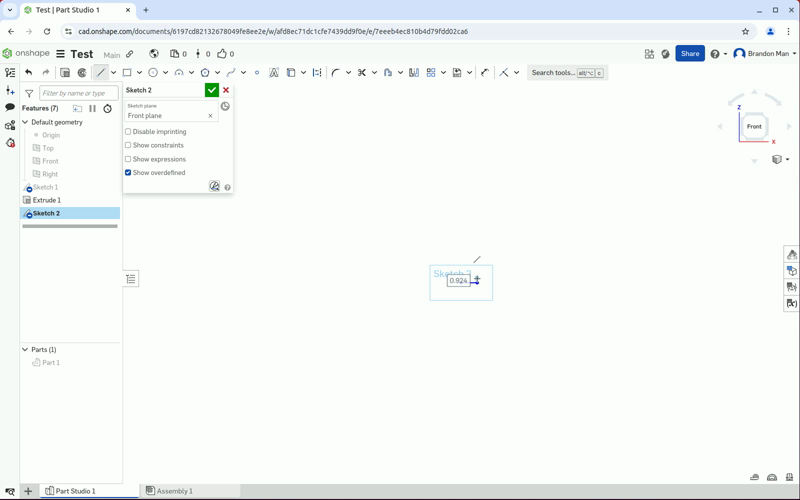
key_up(shift)
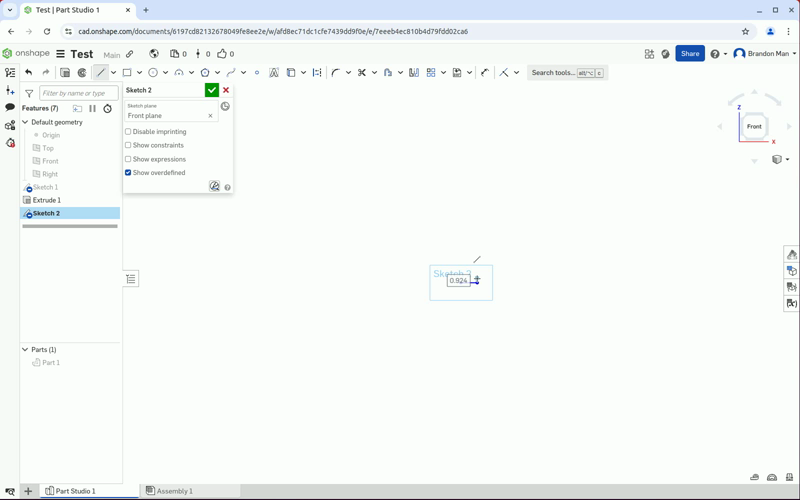
key_down(shift)
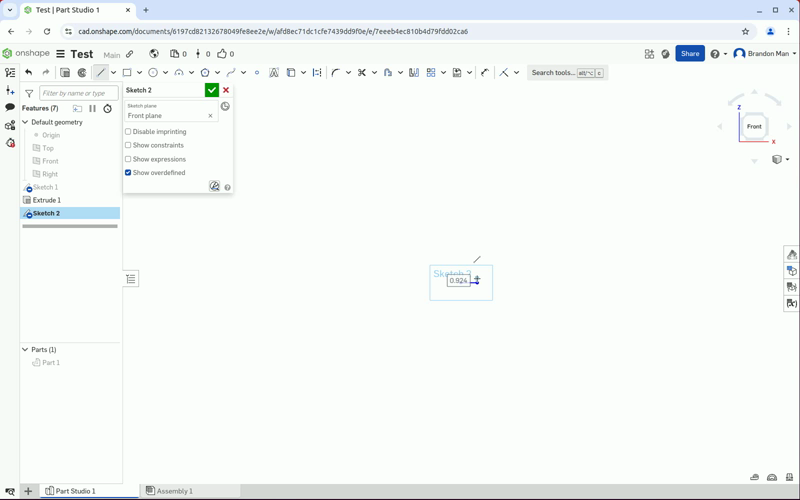
mouse_move(507, 278)
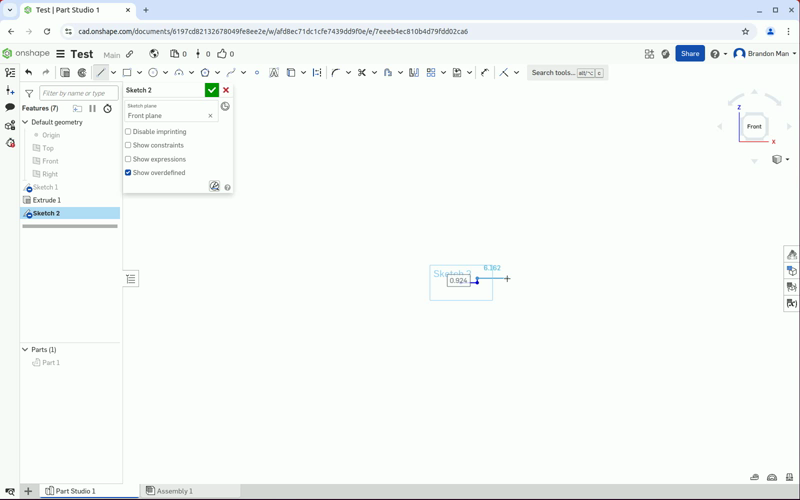
mouse_move(460, 278)
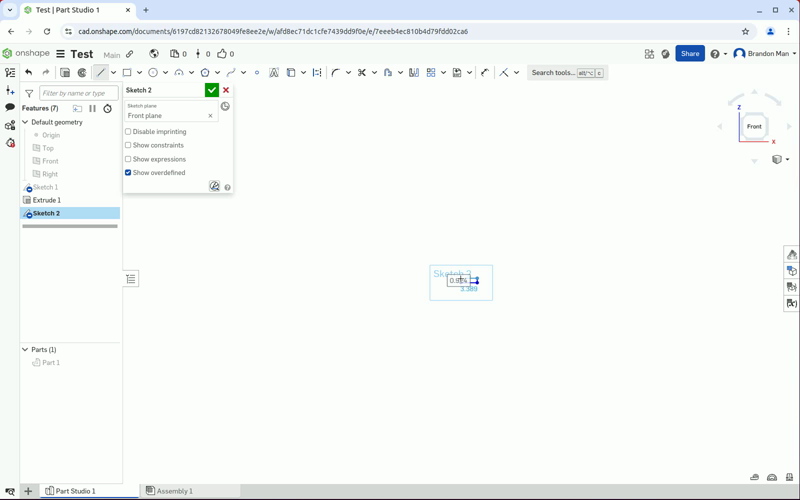
click(460, 278)
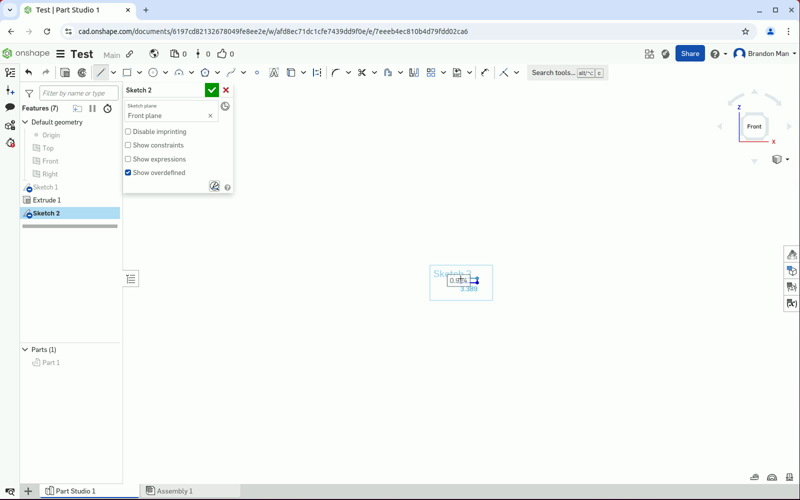
key_up(shift)
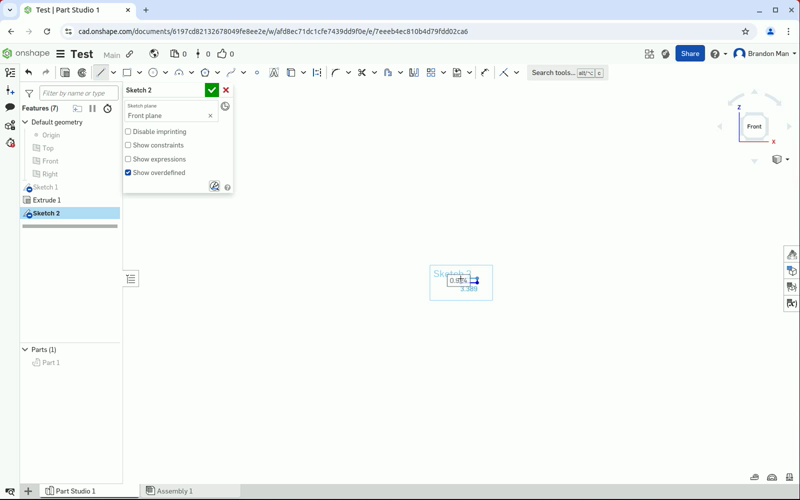
mouse_move(490, 278)
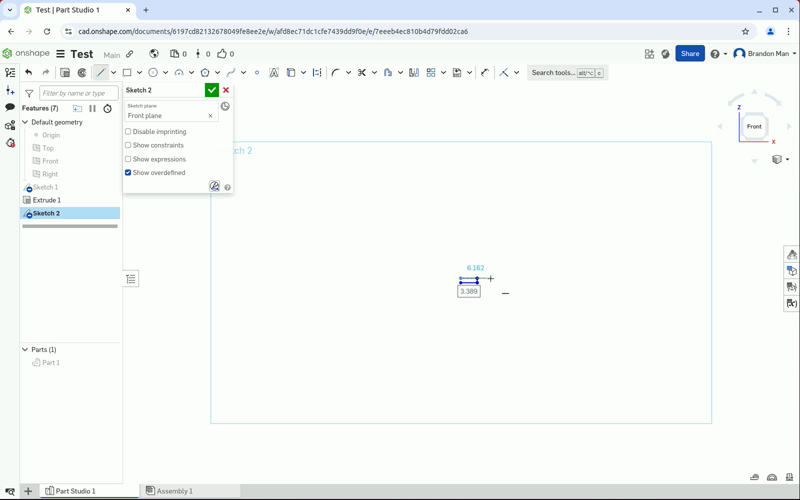
key_down(shift)
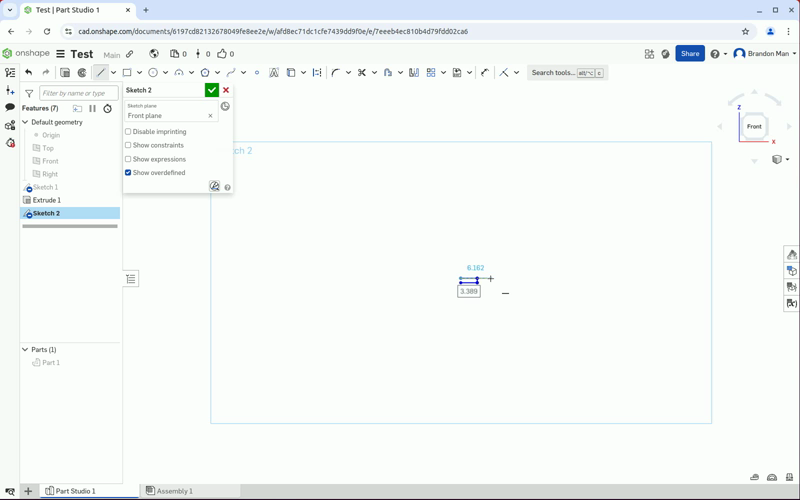
mouse_move(460, 282)
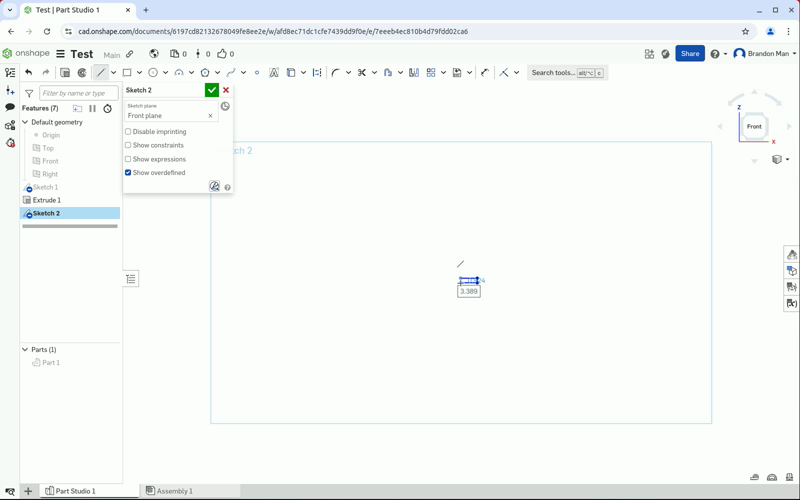
scroll(6)
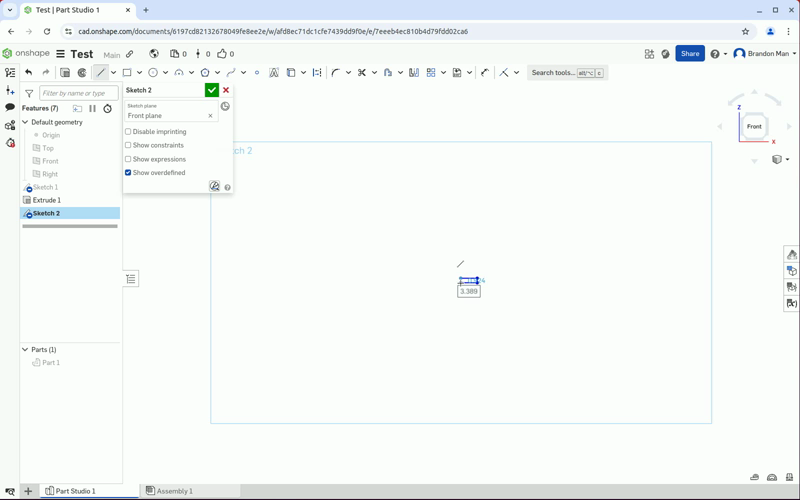
scroll(6)
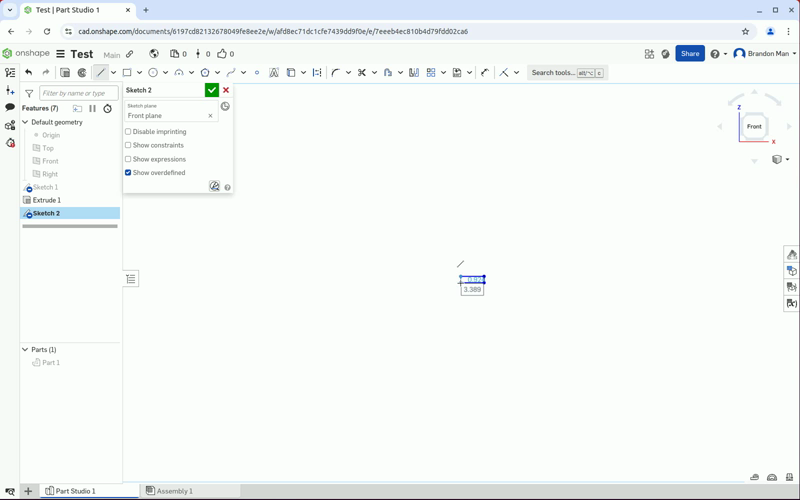
scroll(6)
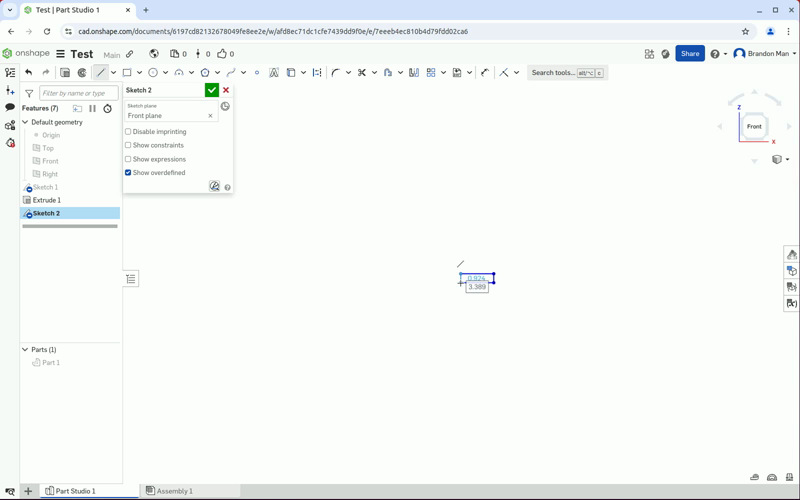
scroll(6)
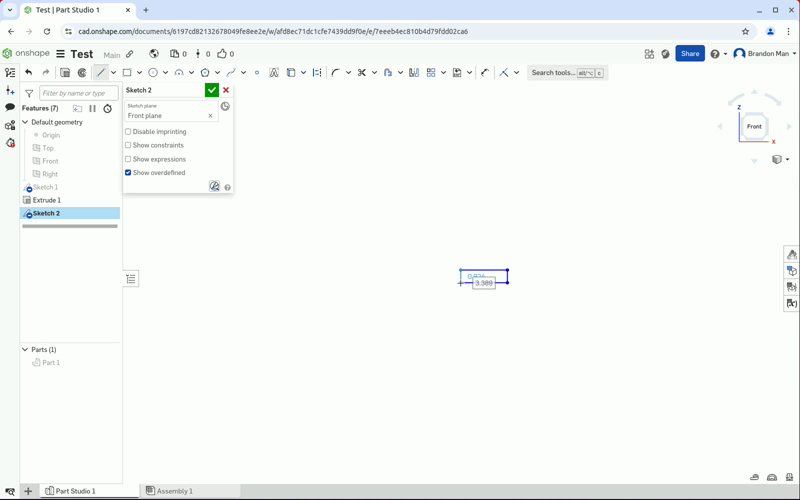
scroll(6)
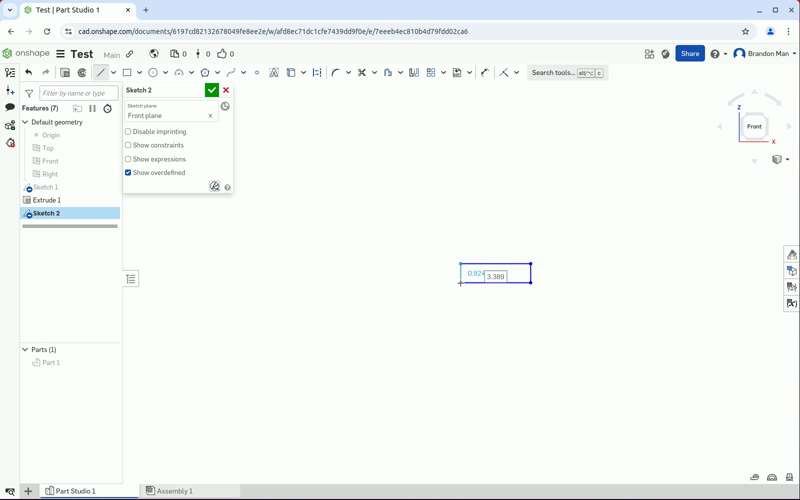
scroll(6)
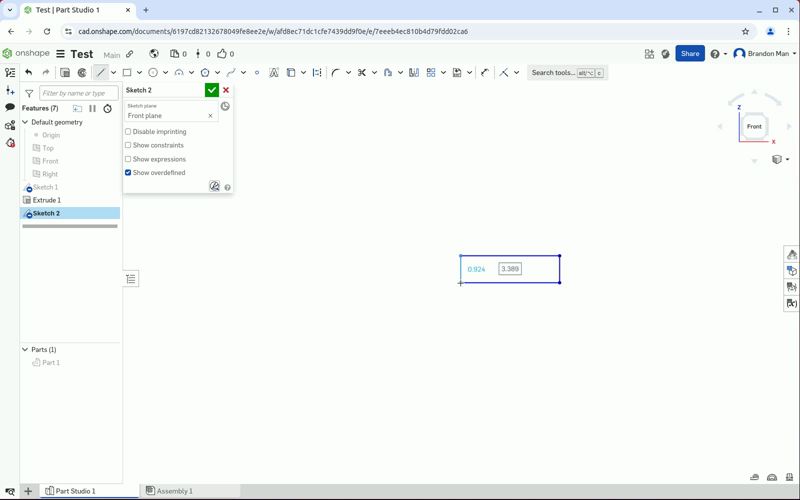
scroll(6)
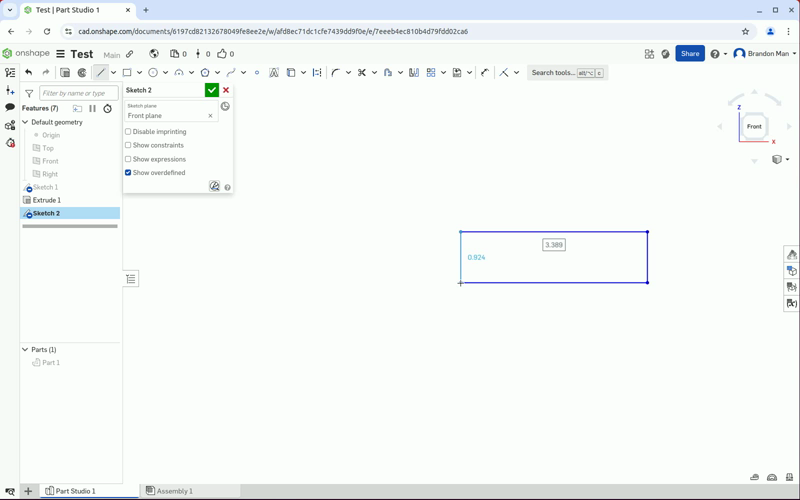
key_up(shift)
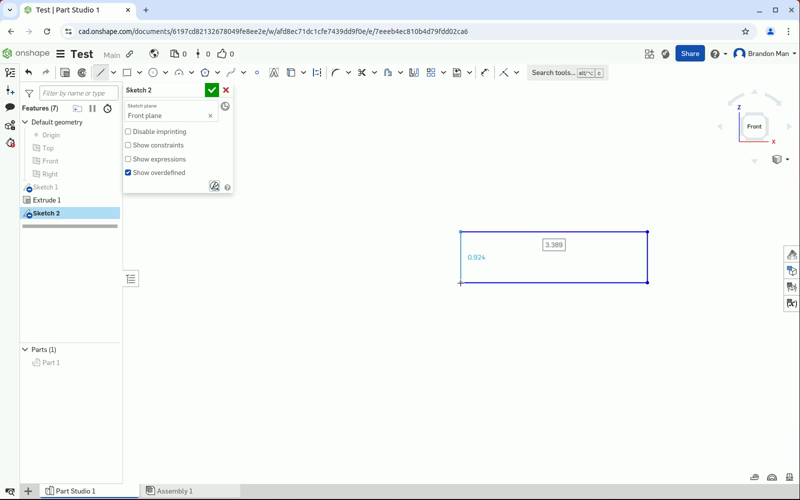
click(460, 282)
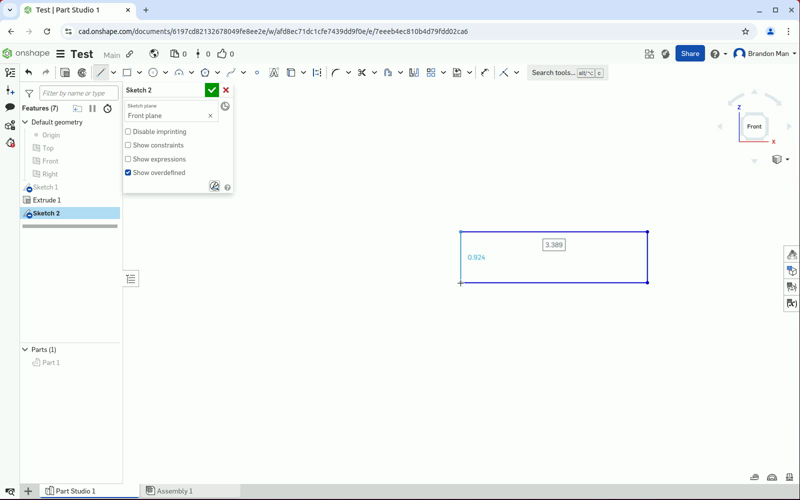
scroll(-6)
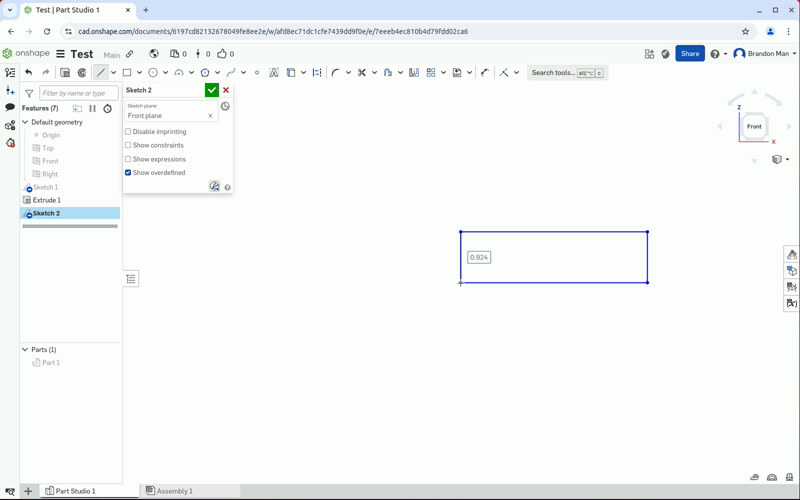
scroll(-6)
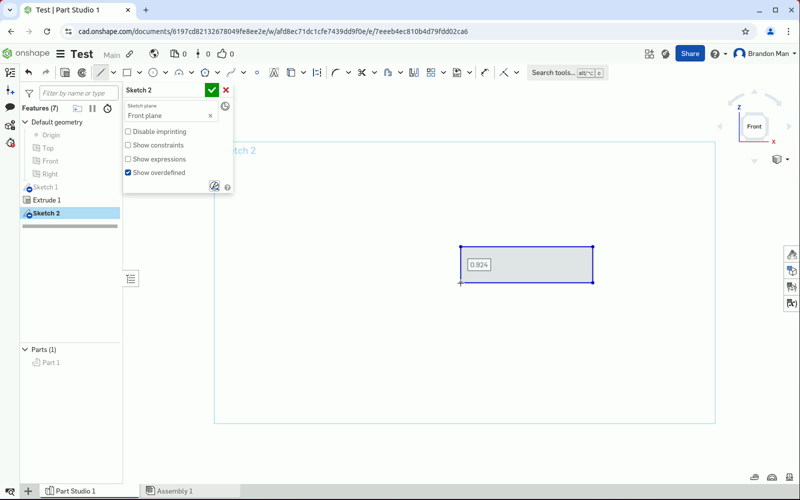
scroll(-6)
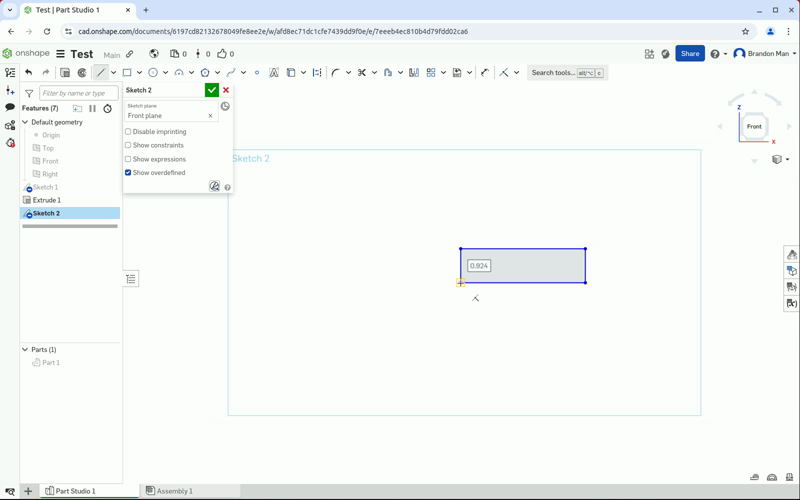
scroll(-6)
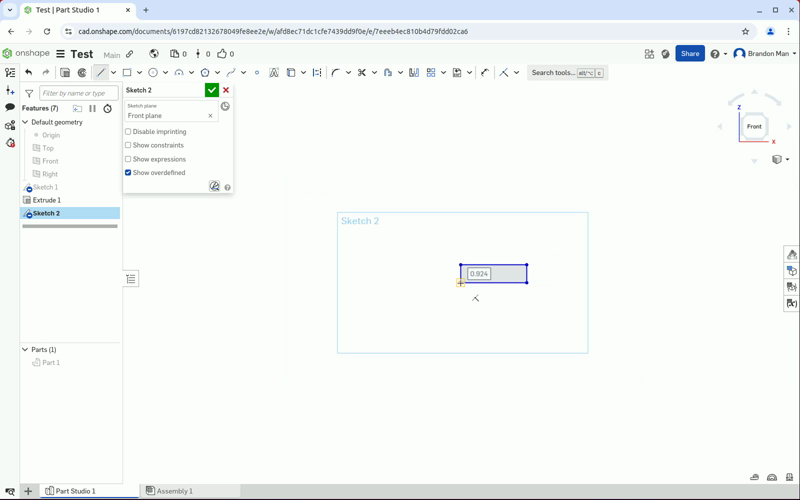
scroll(-6)
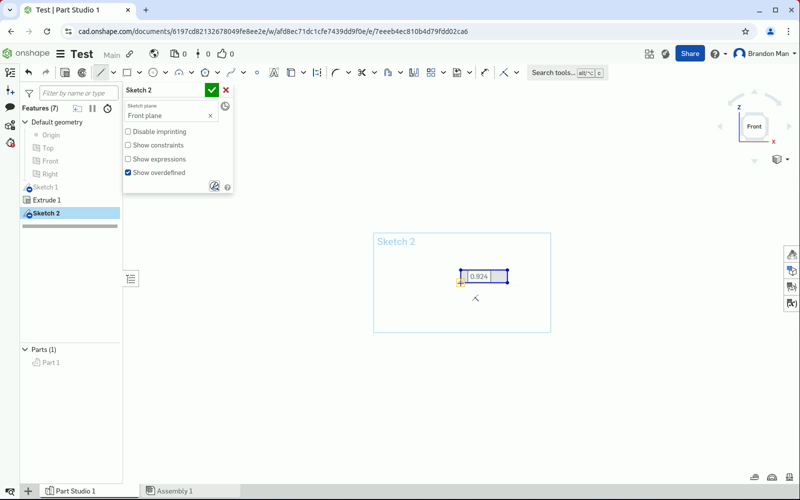
scroll(-6)
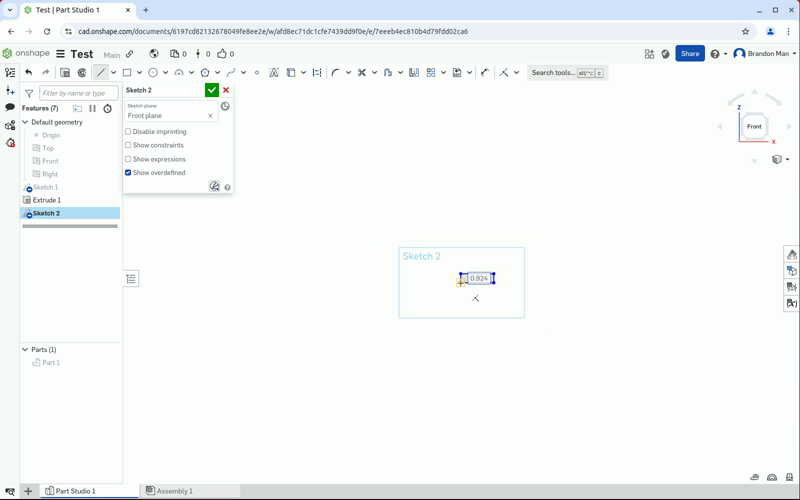
scroll(-6)
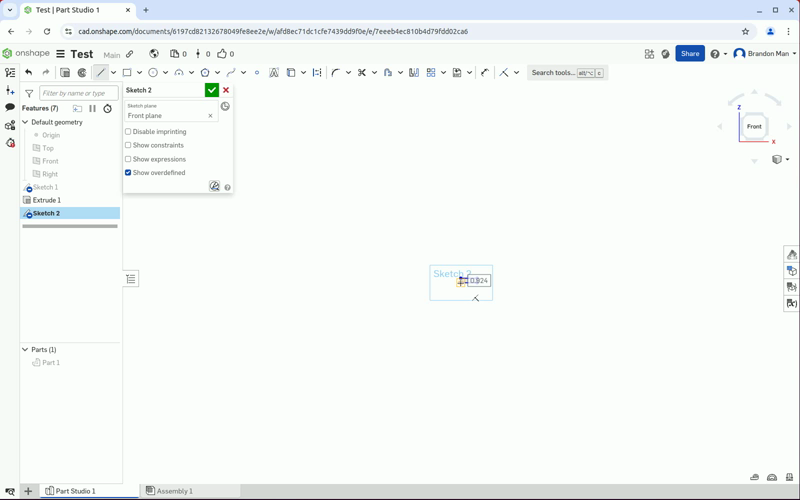
key(esc)
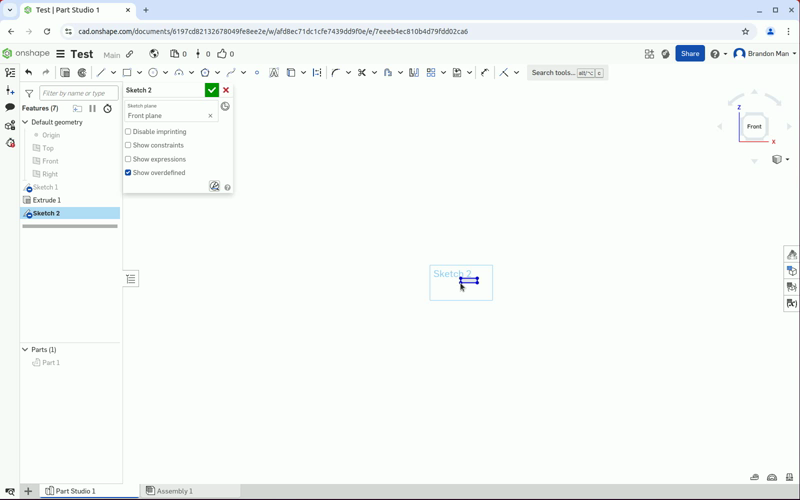
mouse_move(472, 281)
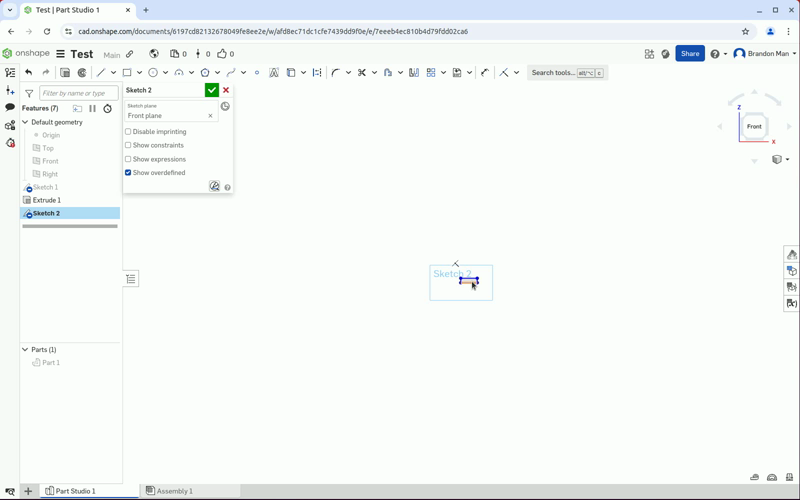
scroll(6)
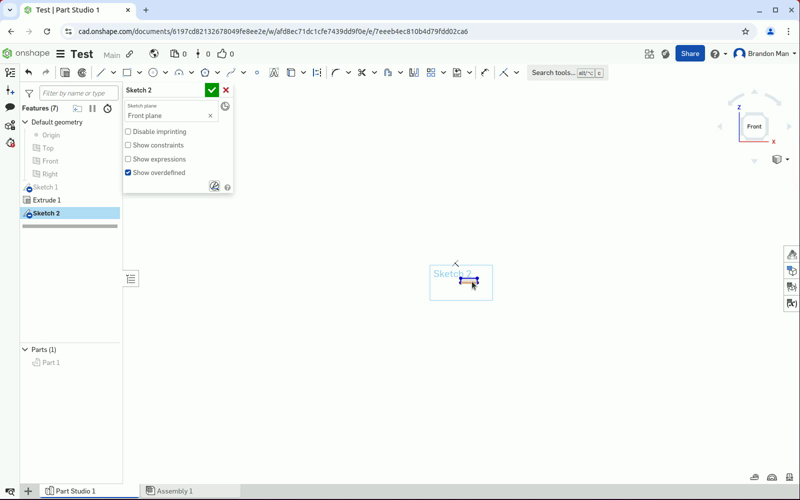
scroll(6)
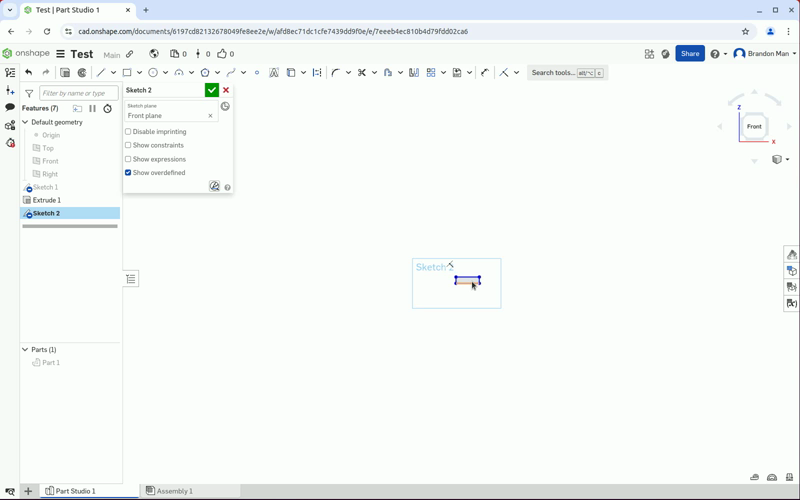
scroll(6)
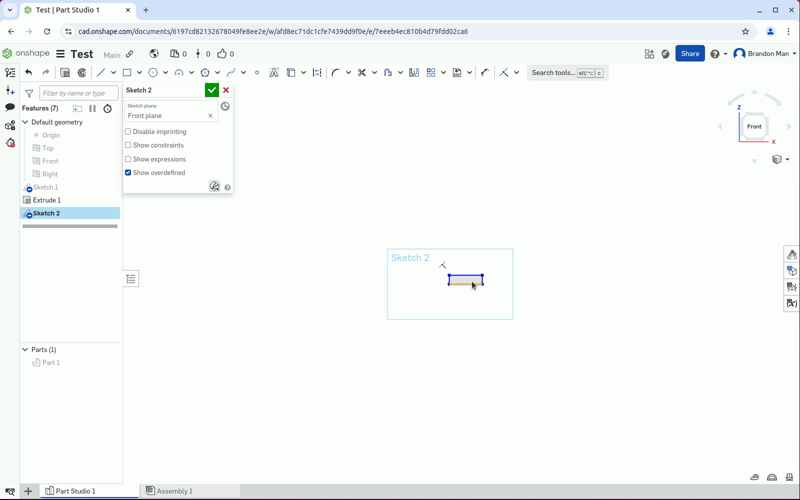
scroll(6)
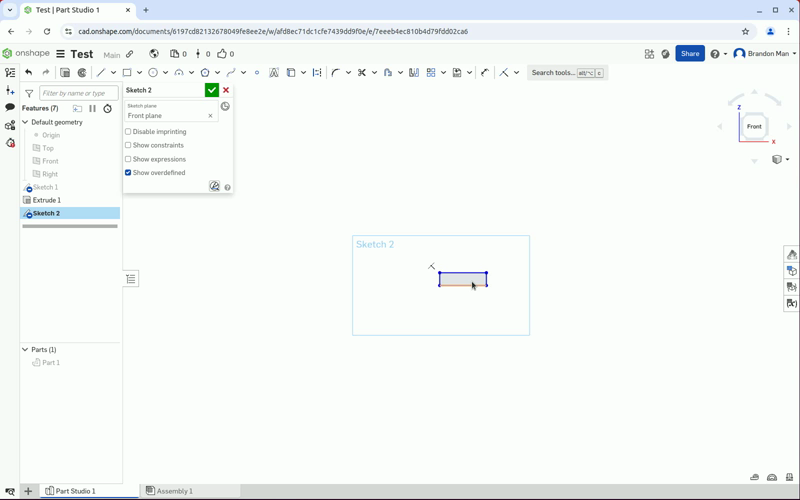
scroll(6)
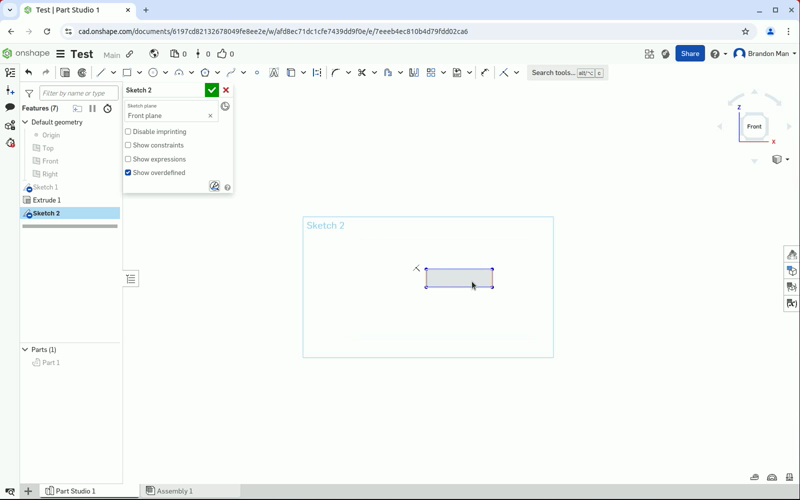
scroll(6)
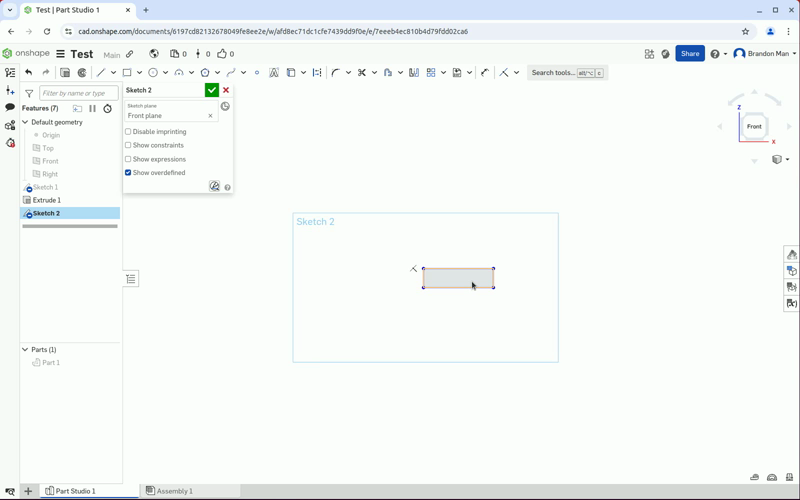
scroll(6)
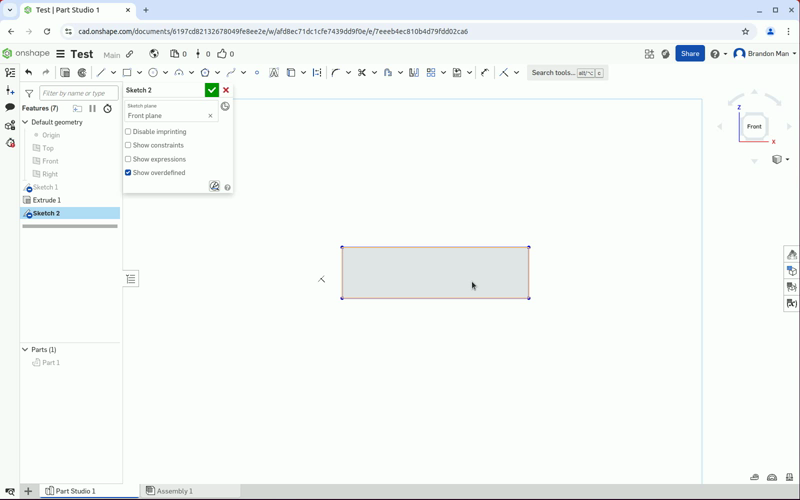
click(472, 281)
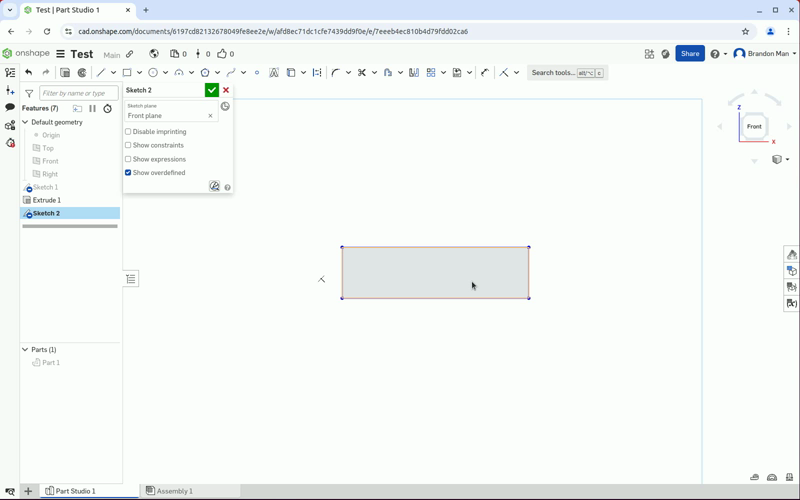
scroll(-6)
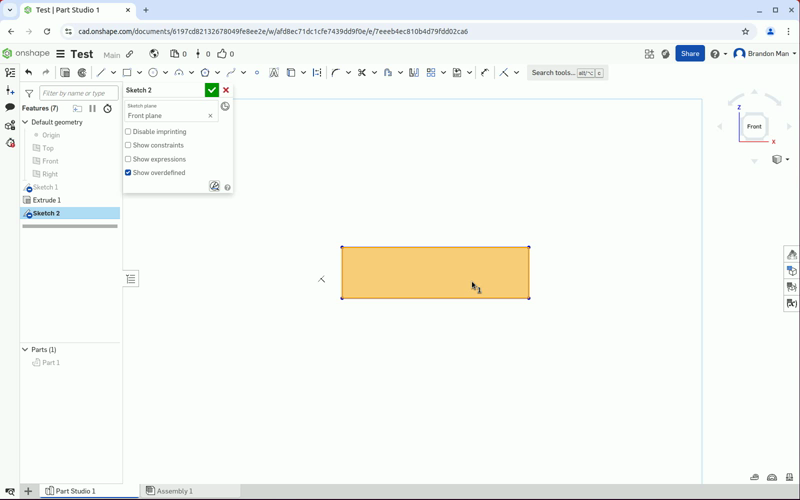
scroll(-6)
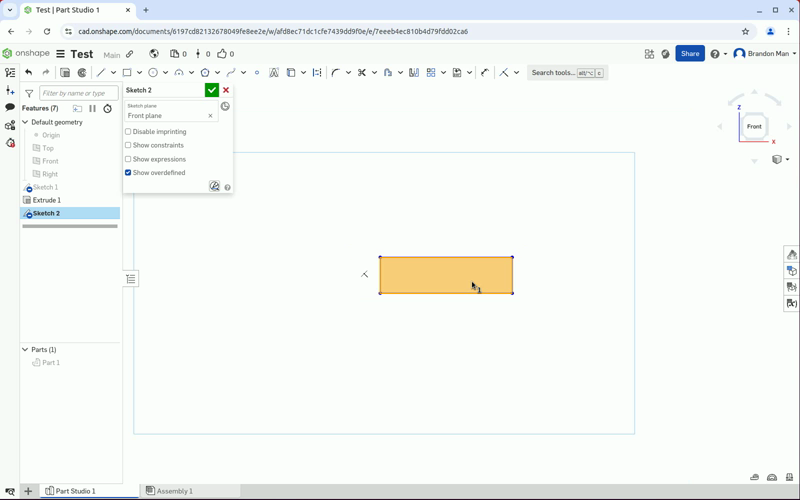
scroll(-6)
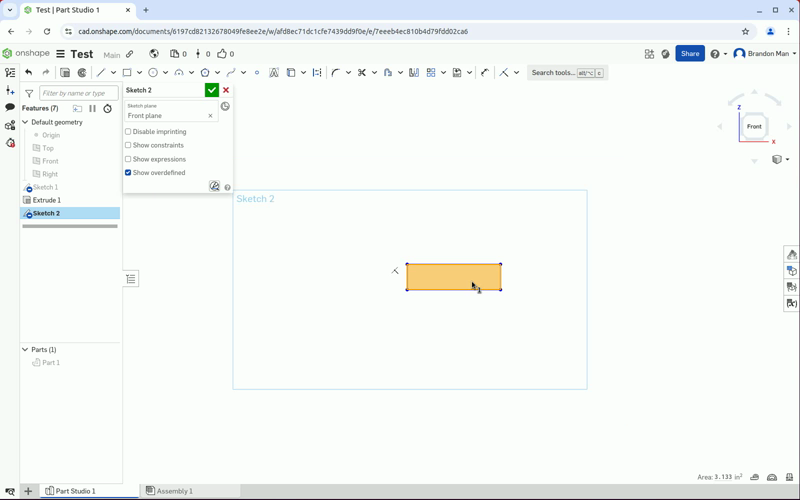
scroll(-6)
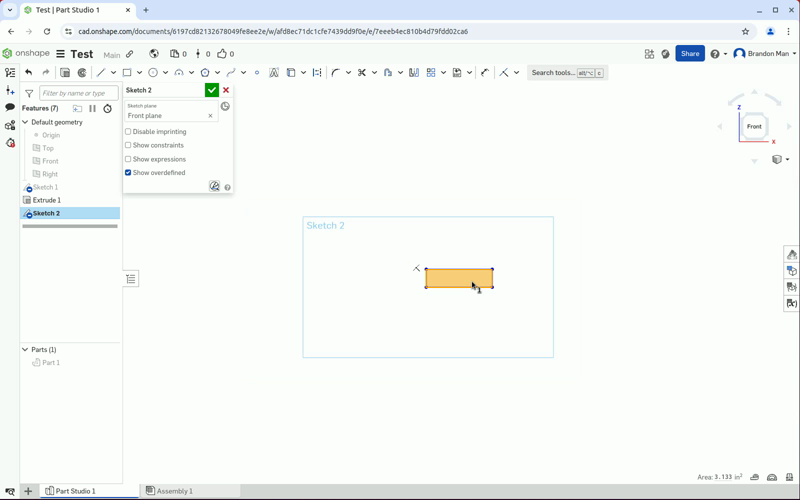
scroll(-6)
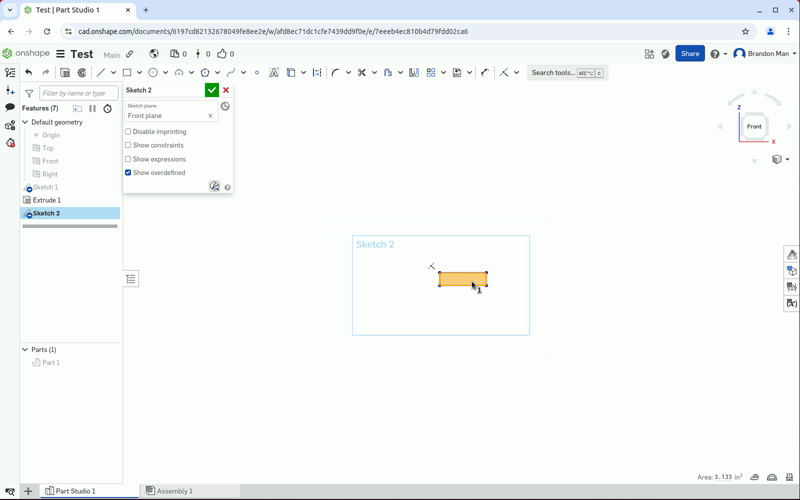
scroll(-6)
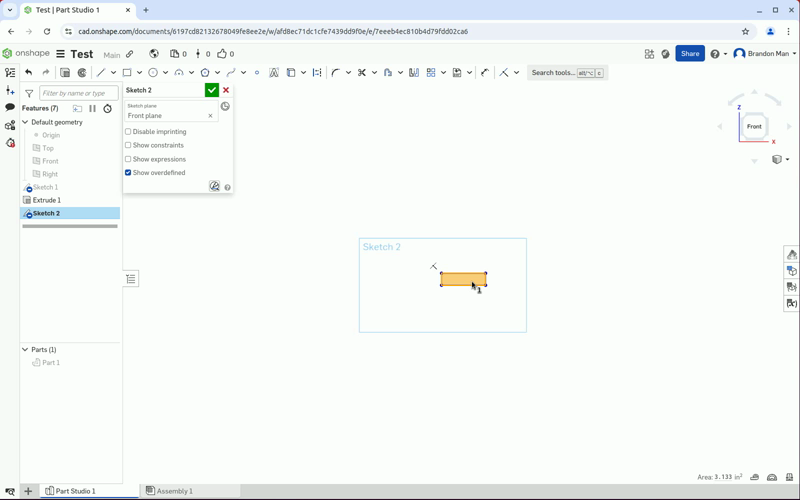
scroll(-6)
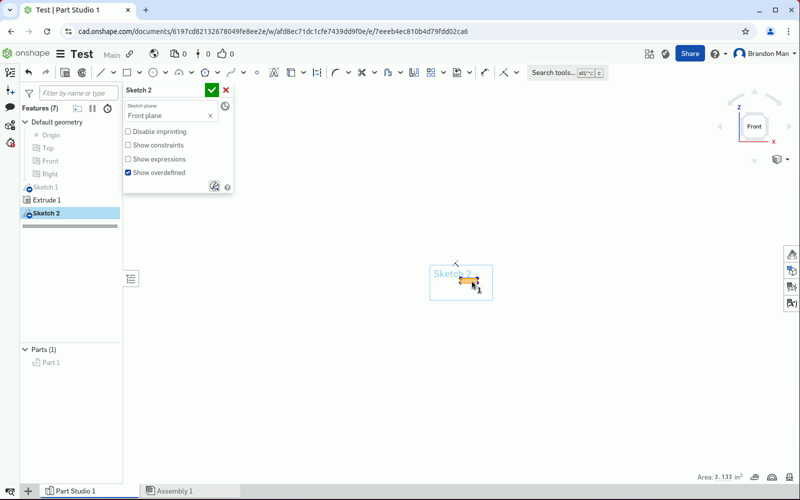
mouse_move(73, 352)
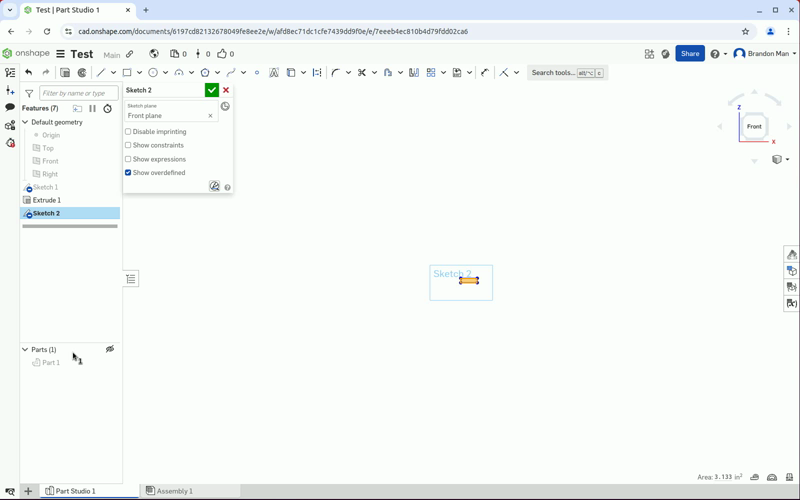
key(shift+y)
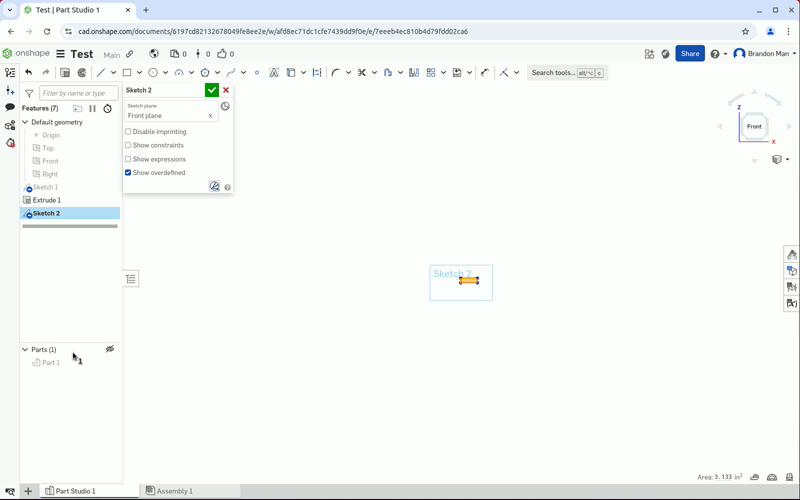
key(shift+e)
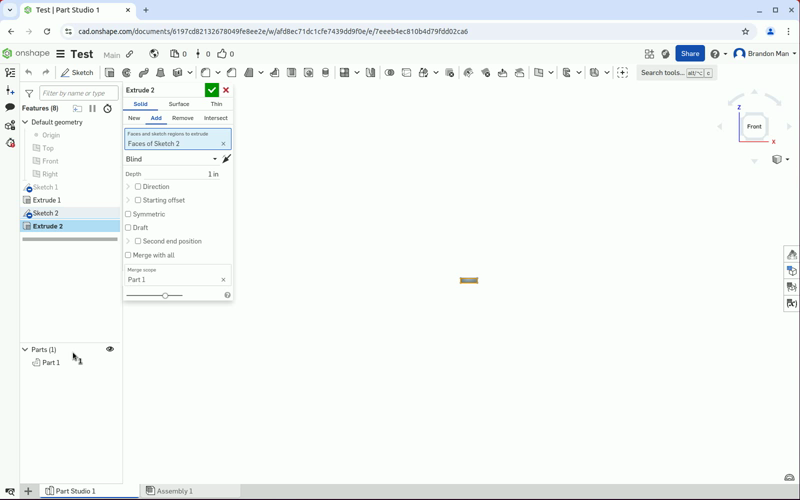
mouse_move(143, 106)
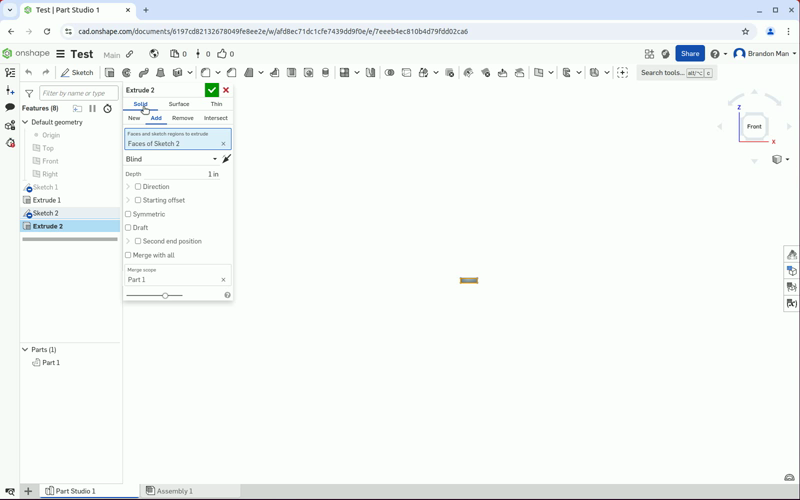
click(143, 106)
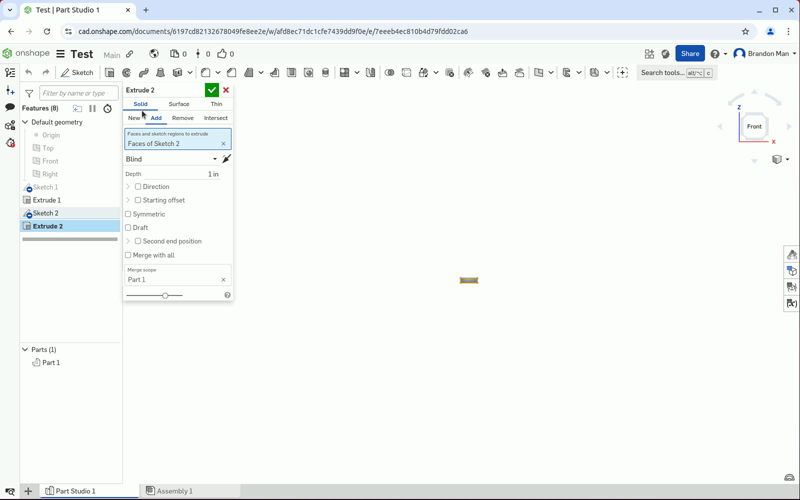
mouse_move(137, 120)
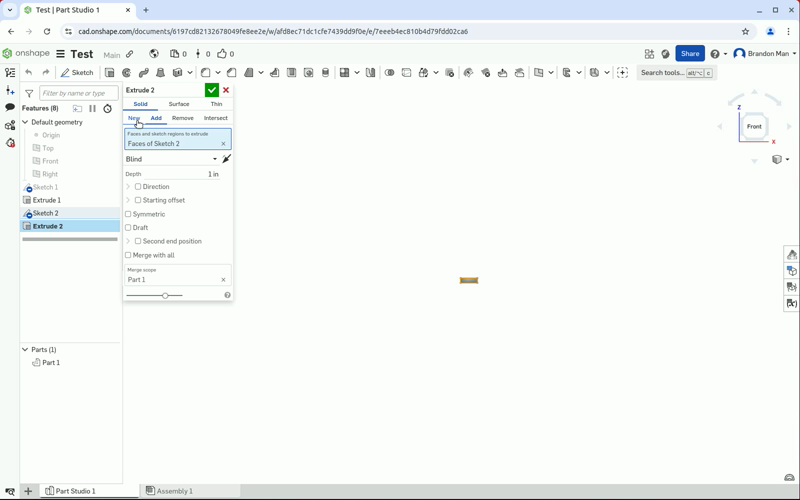
click(137, 120)
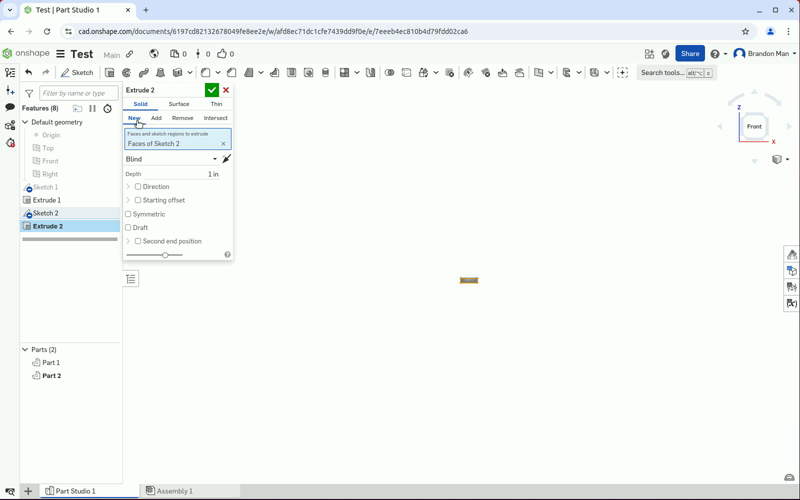
key(tab, 4)
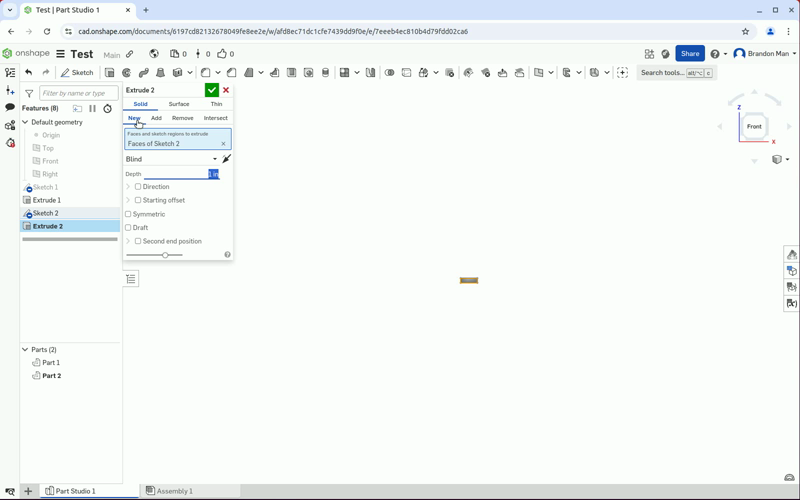
text(-23.108)
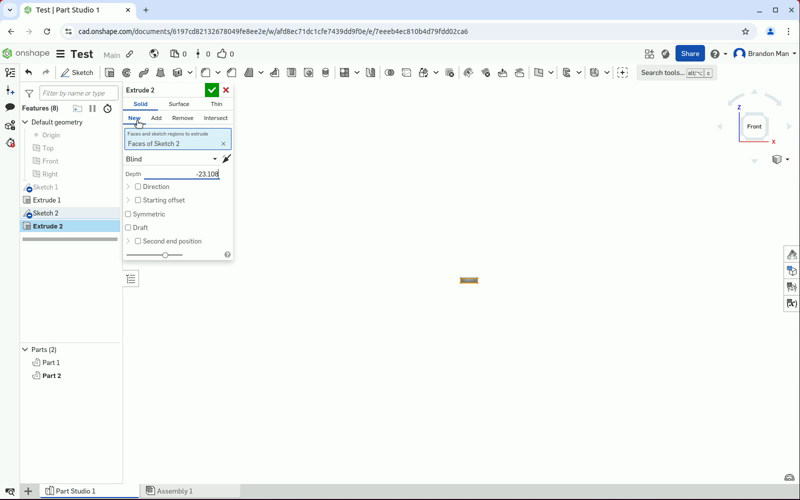
key(enter)
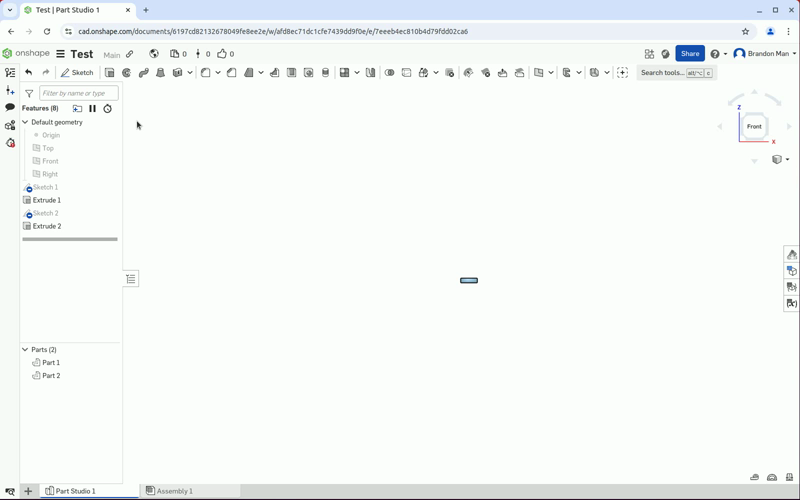
key(shift+h)
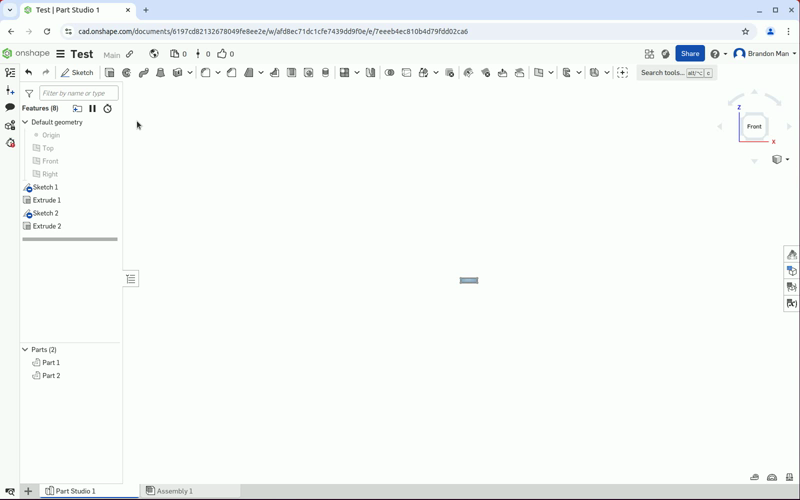
key(shift+h)
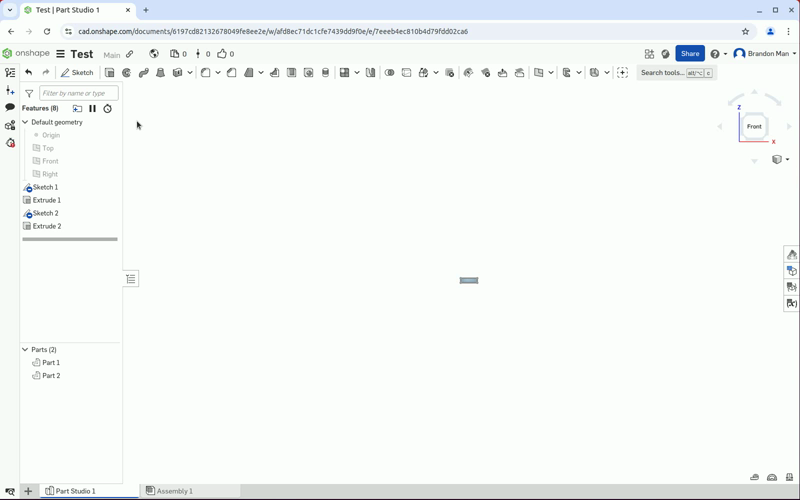
key(shift+7)
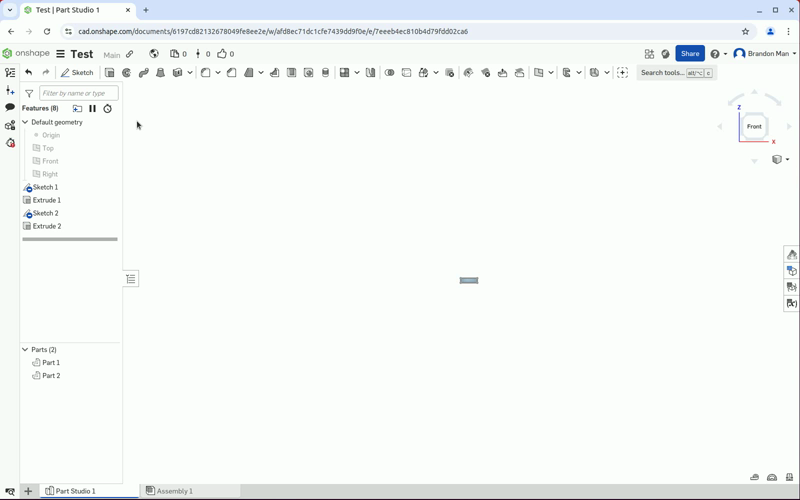
key(left, 2)
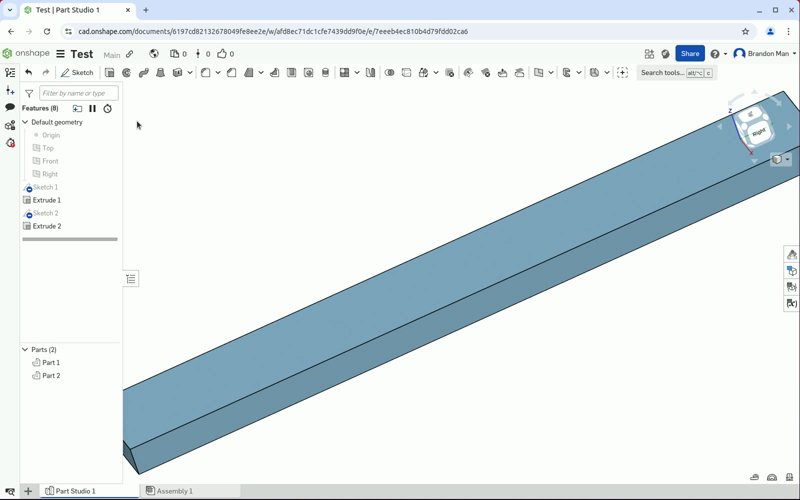
key(down, 2)
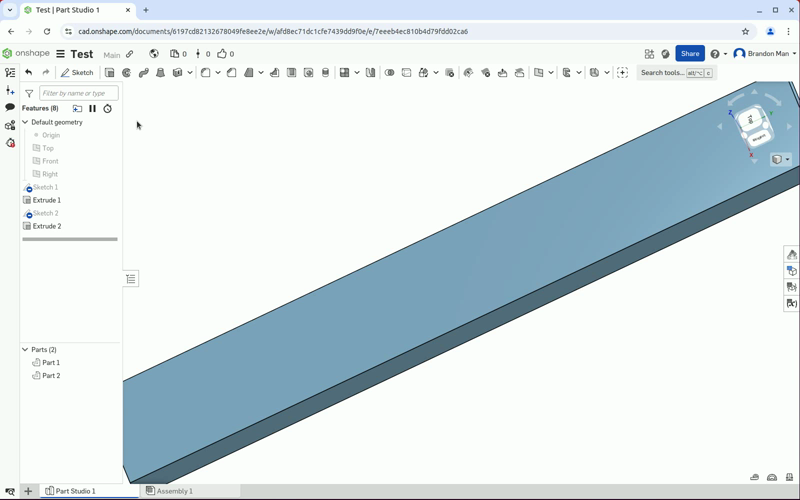
key(up, 2)
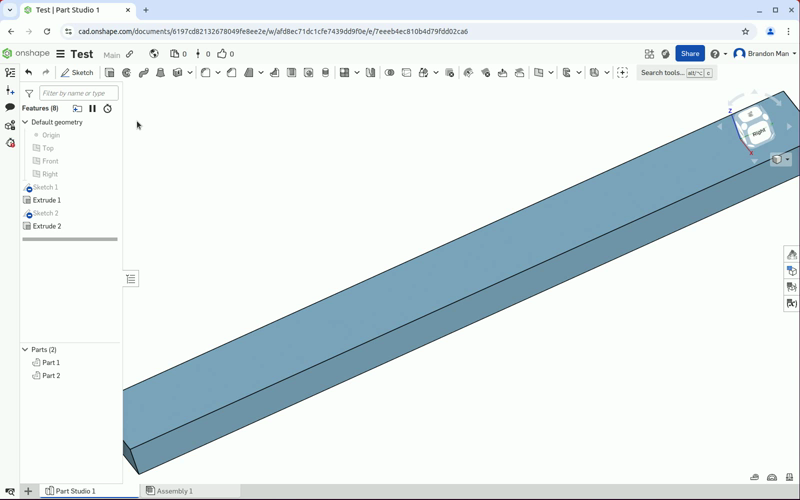
key(right, 2)
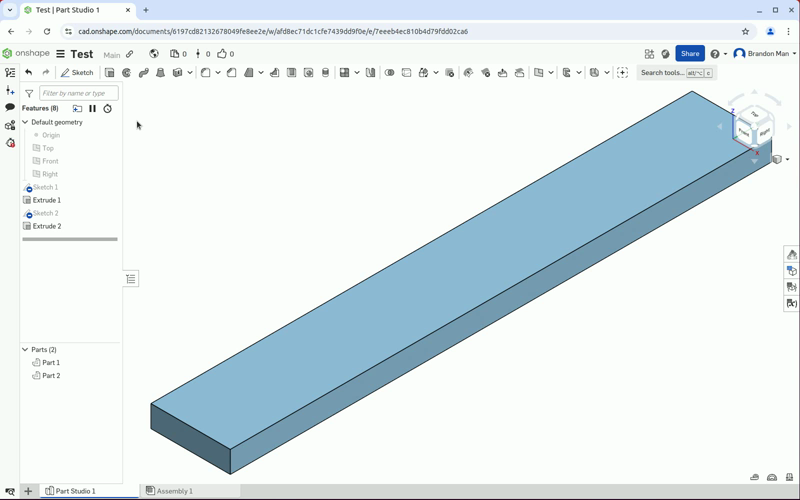
mouse_move(73, 189)
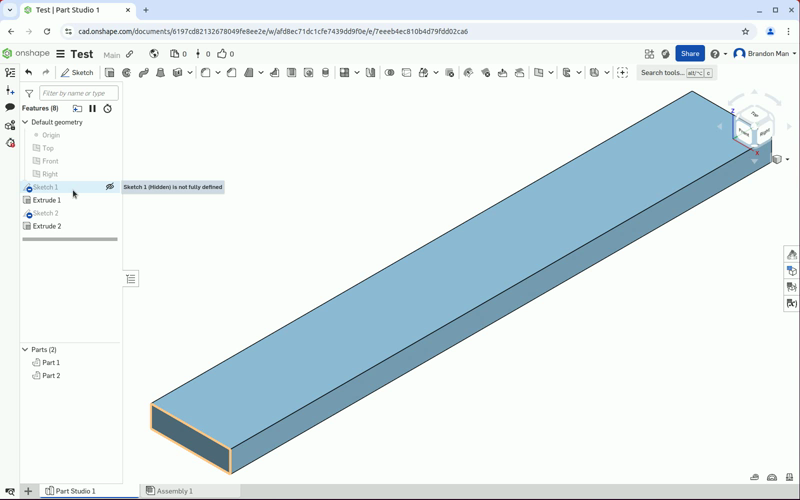
click(73, 189)